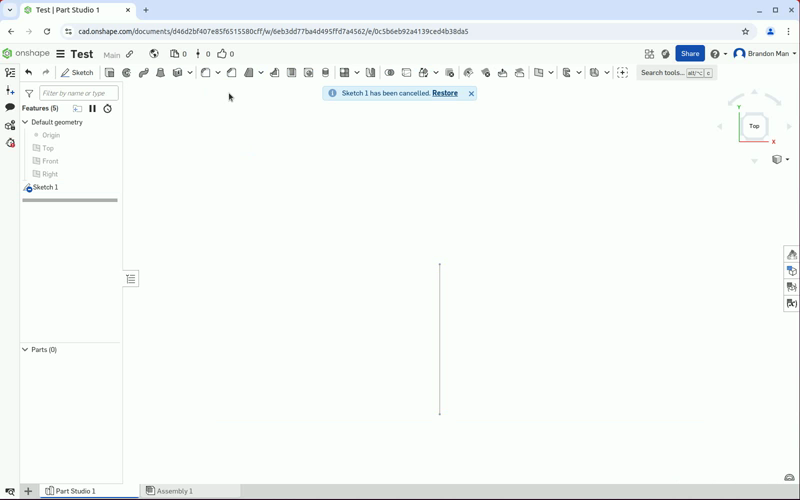
key(shift+h)
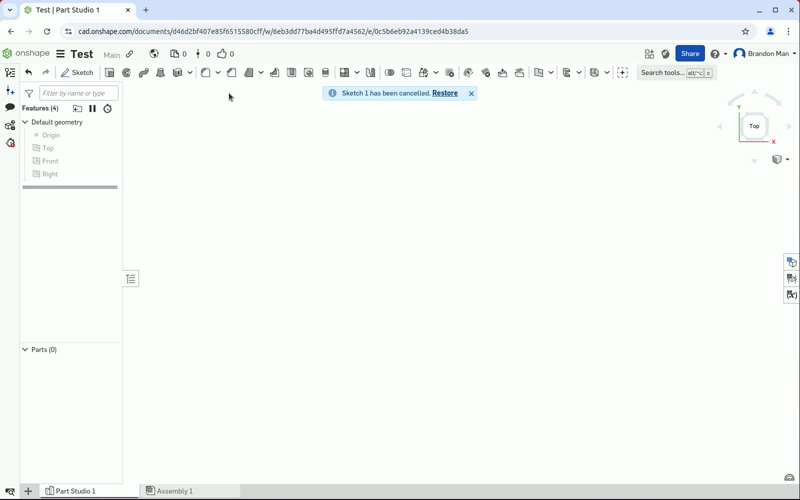
mouse_move(73, 352)
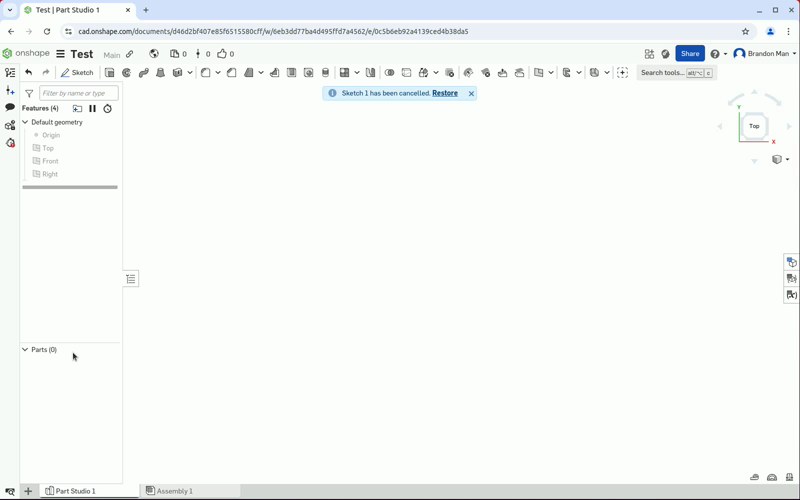
key(y)
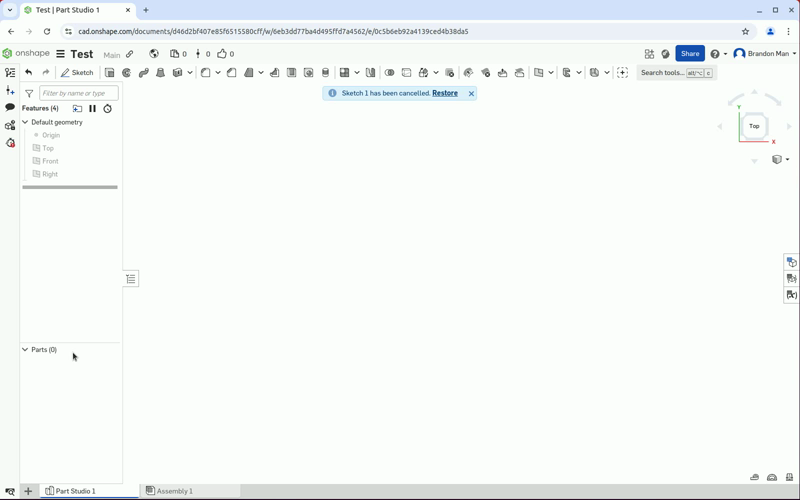
key(shift+p)
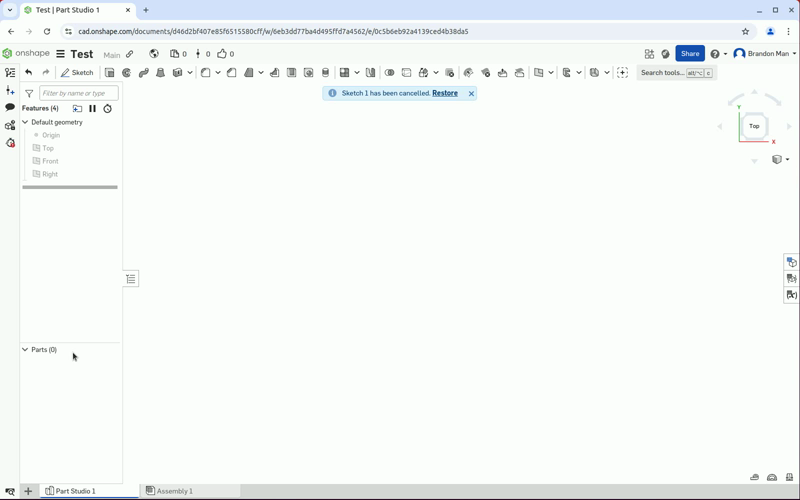
key(space)
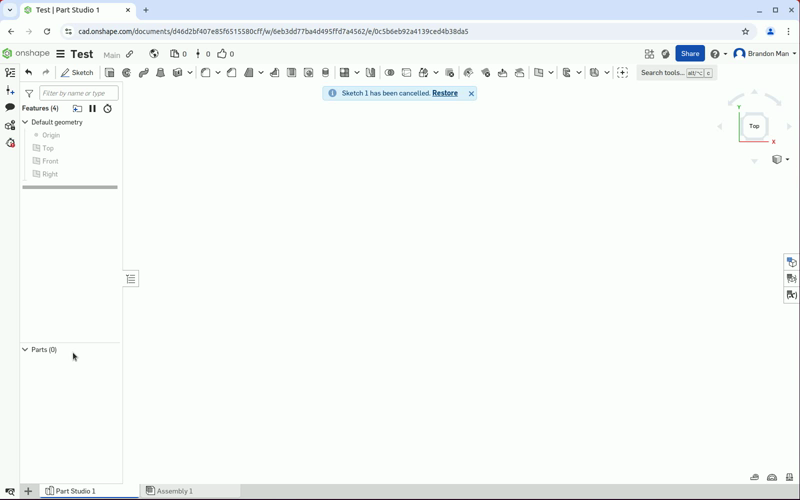
key_down(shift)
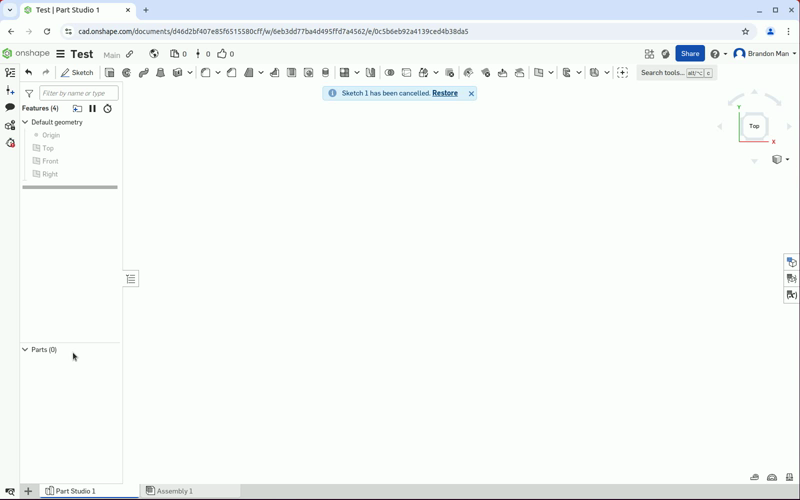
key(up)
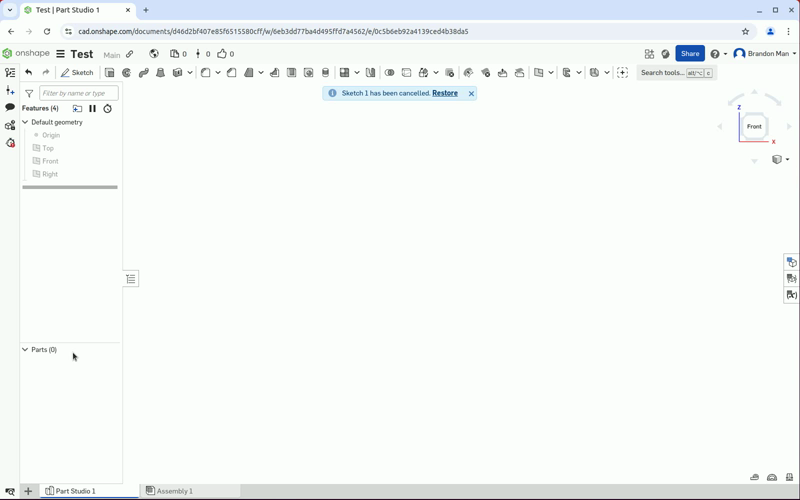
key_up(shift)
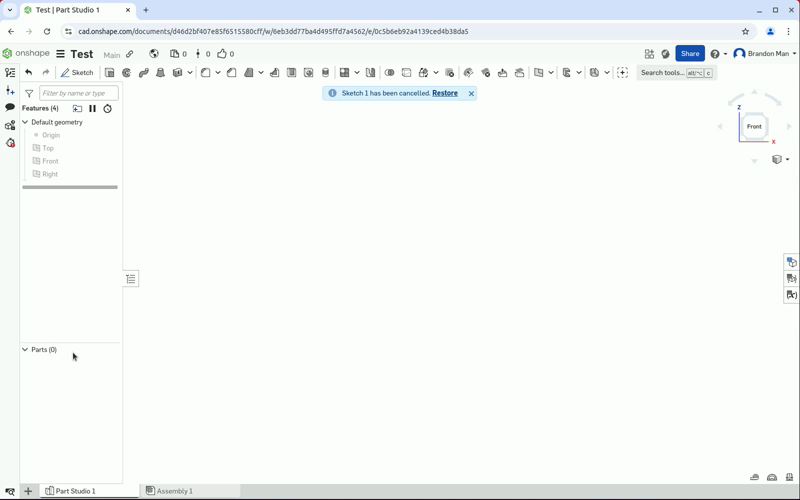
mouse_move(73, 352)
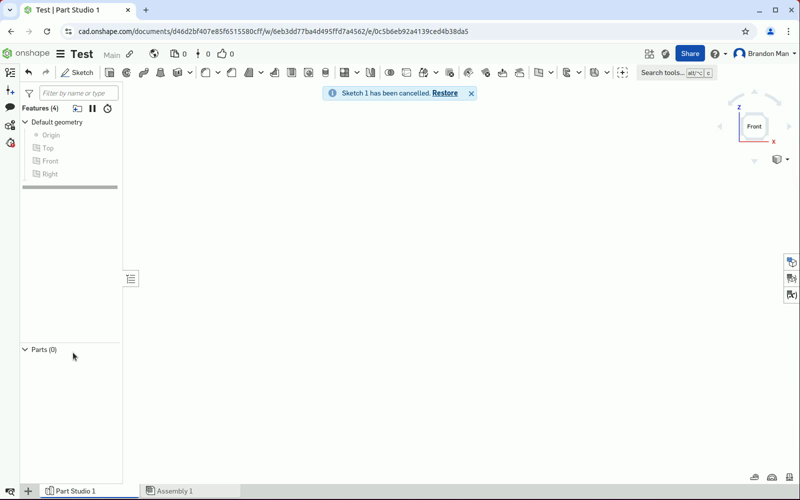
key(shift+y)
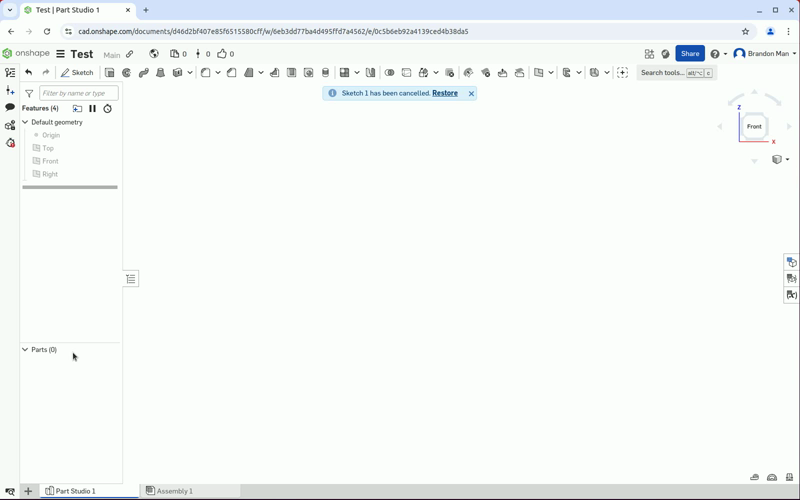
key(shift+s)
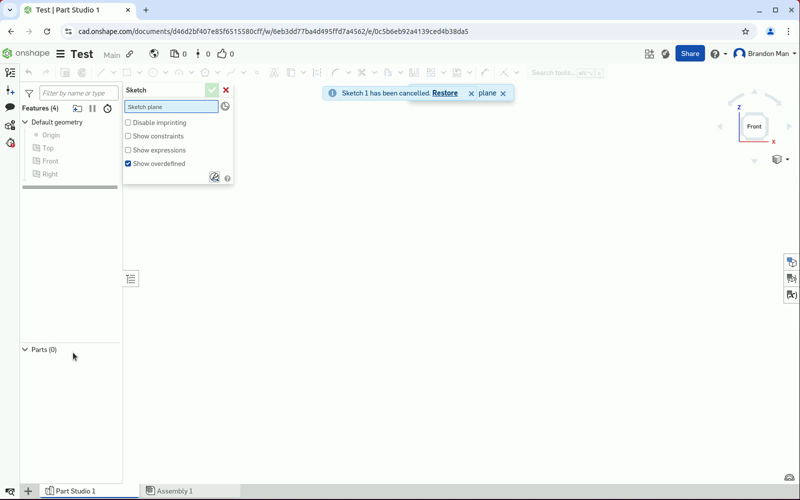
mouse_move(73, 163)
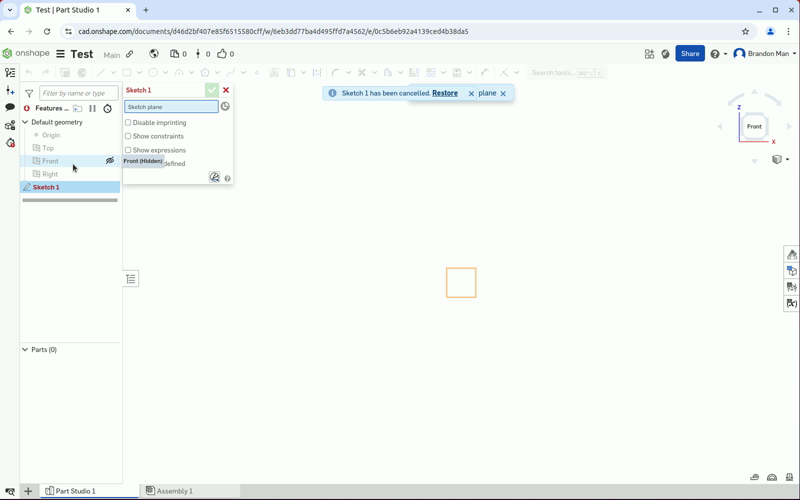
click(73, 163)
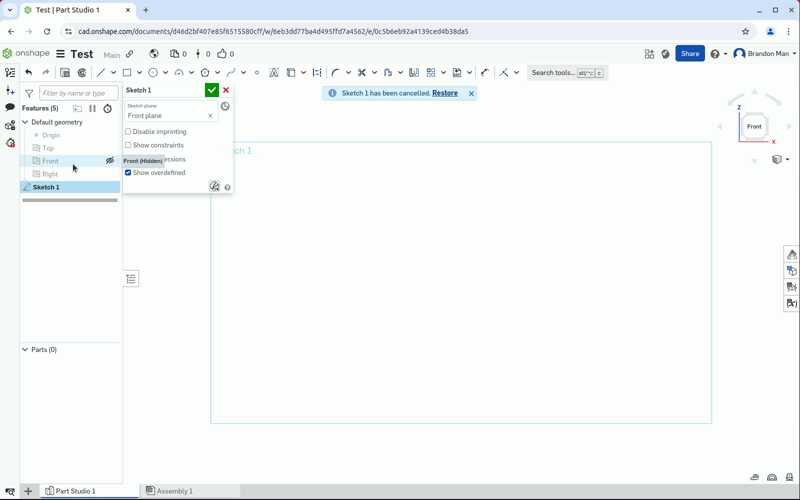
mouse_move(73, 352)
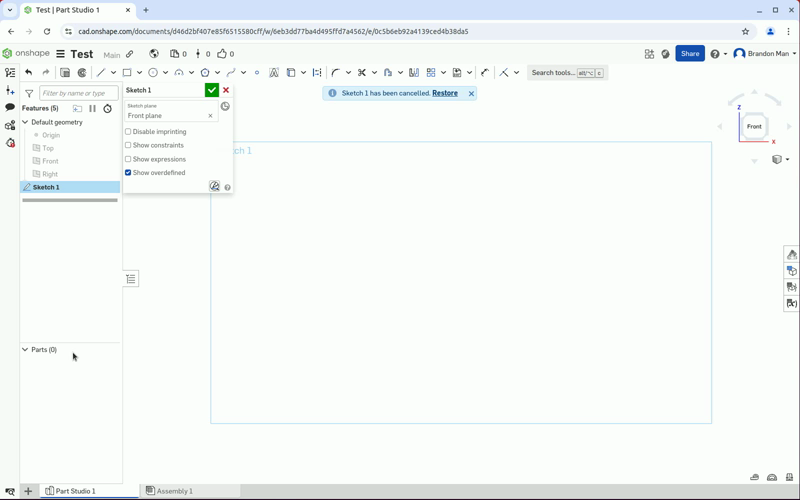
key(y)
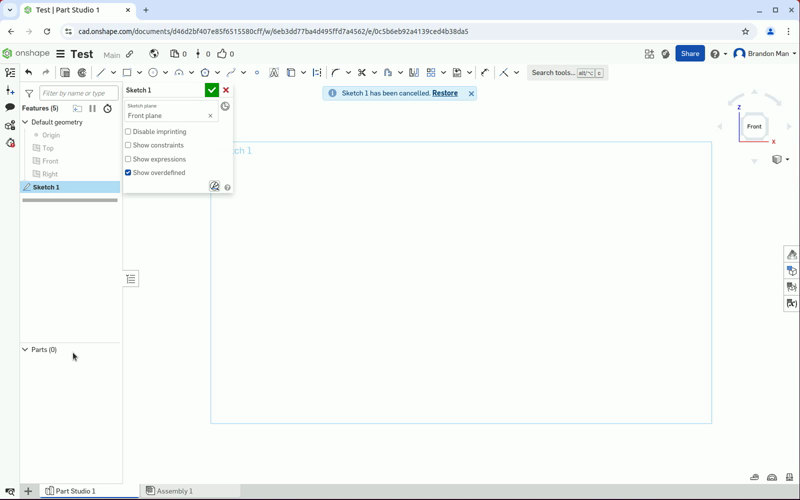
key(l)
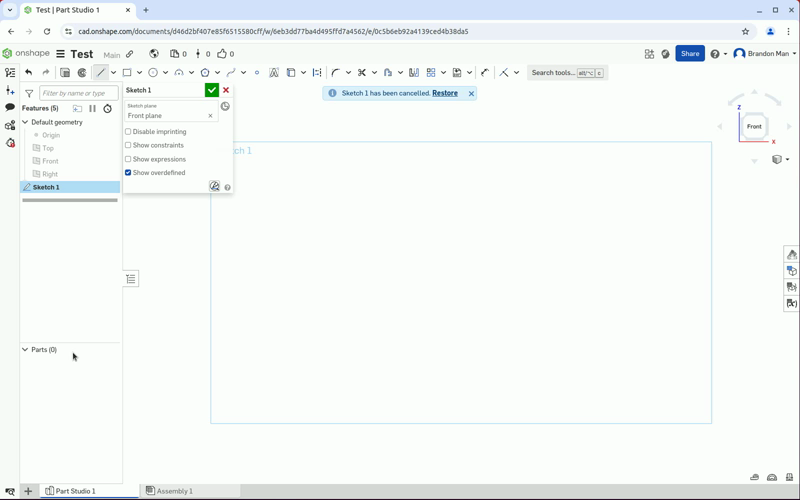
key_down(shift)
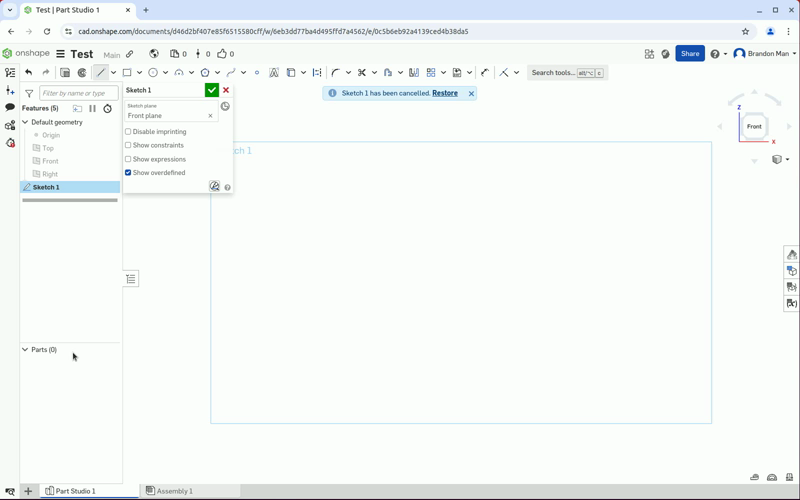
mouse_move(460, 282)
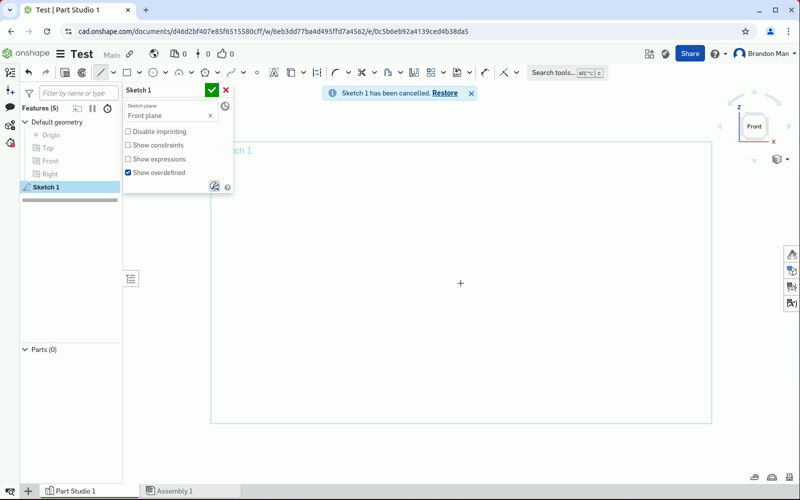
click(460, 282)
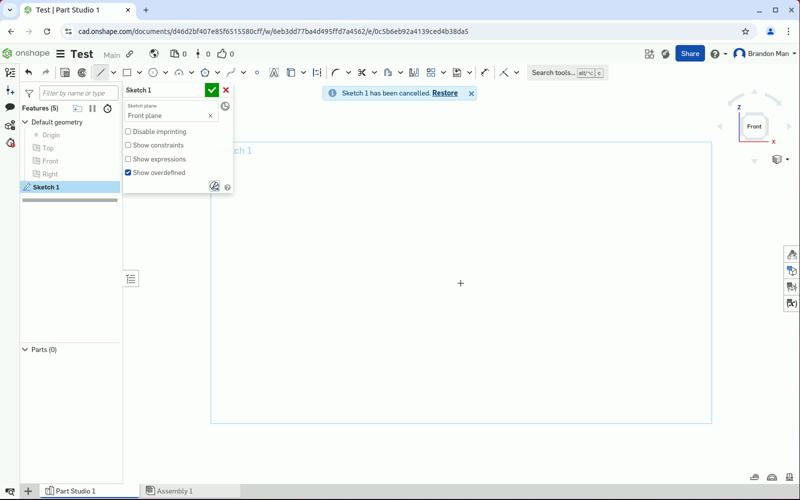
key_up(shift)
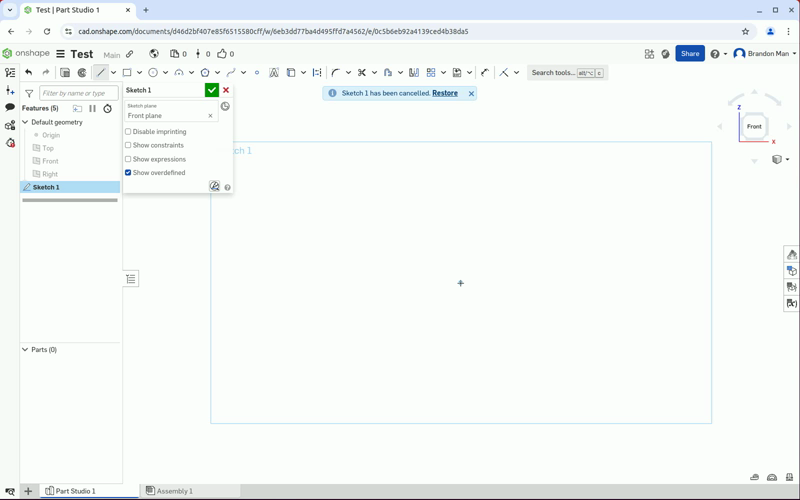
key_down(shift)
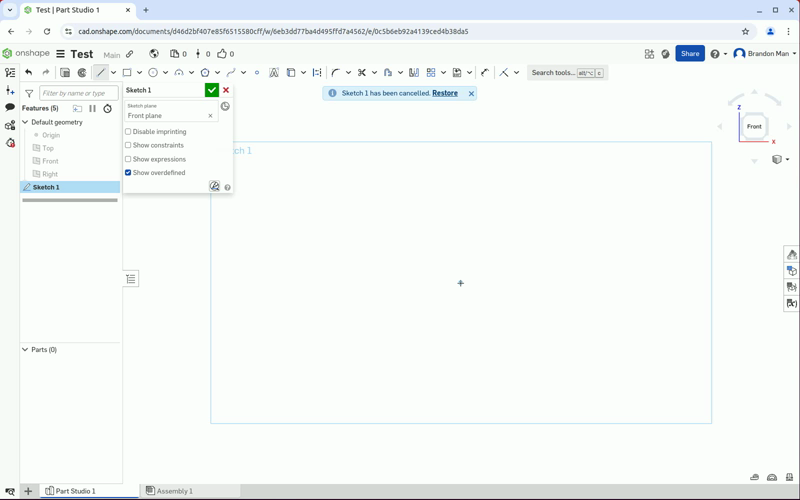
mouse_move(573, 282)
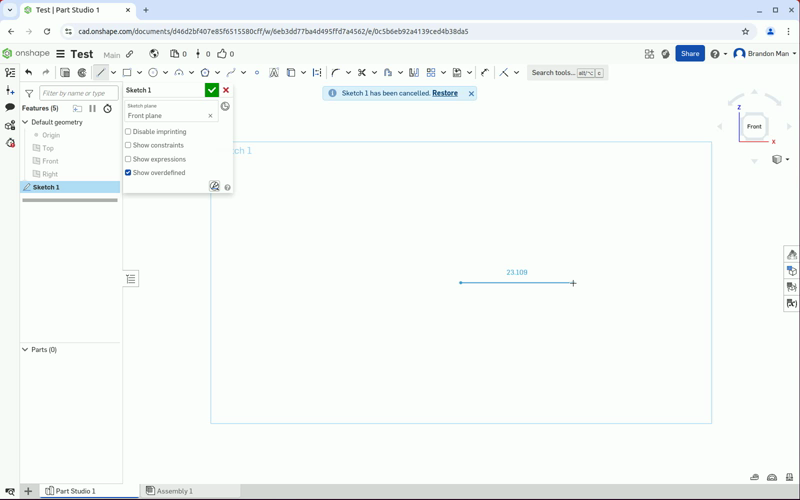
click(573, 282)
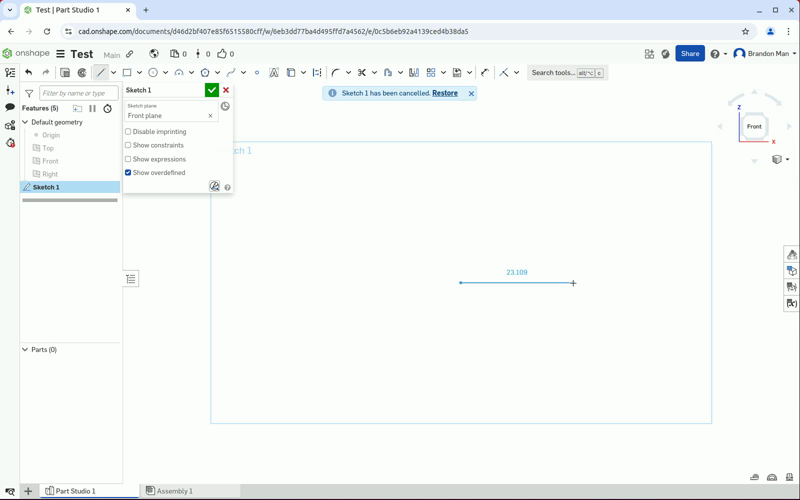
key_up(shift)
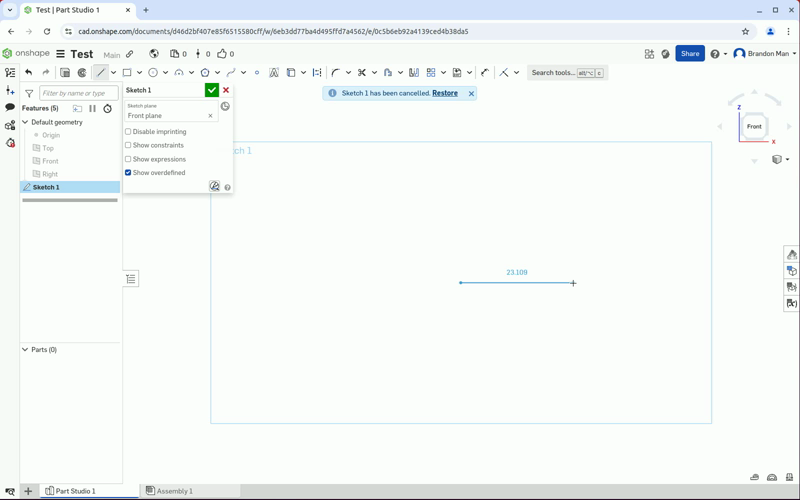
key_down(shift)
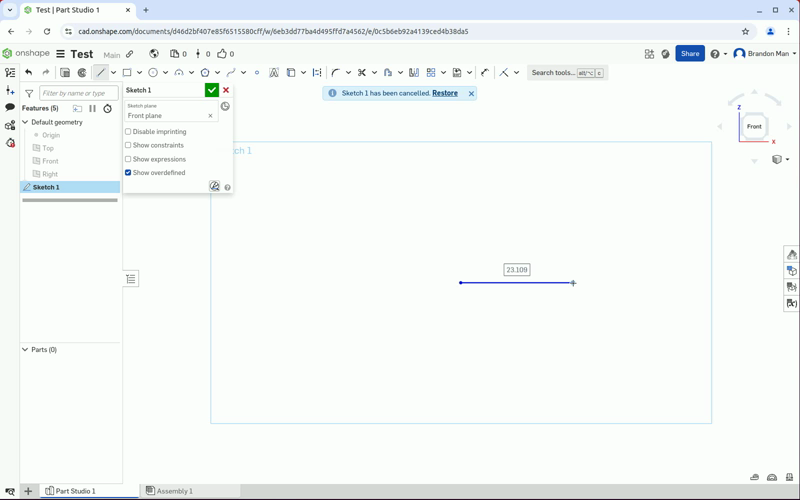
mouse_move(573, 170)
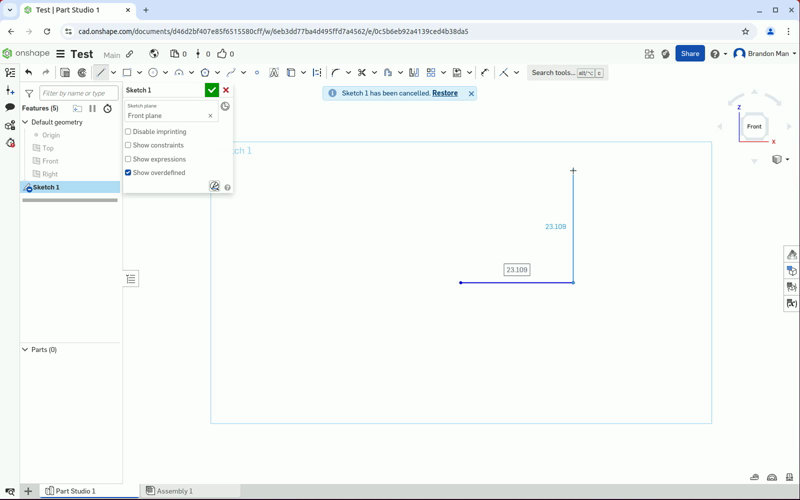
click(573, 170)
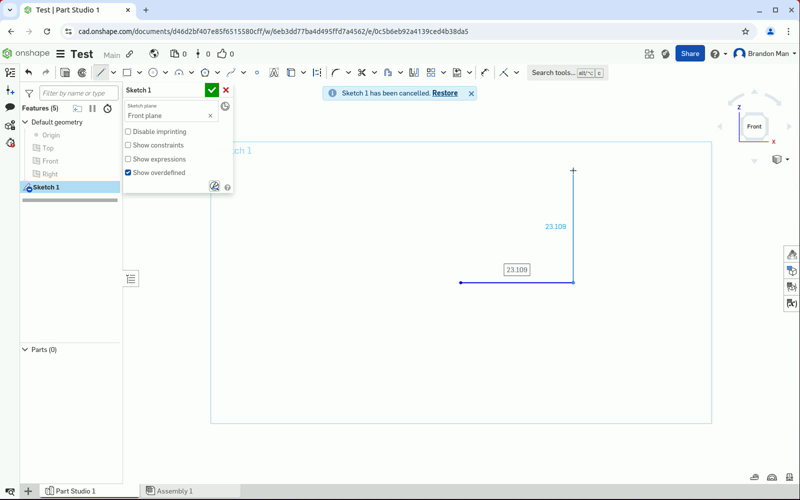
key_up(shift)
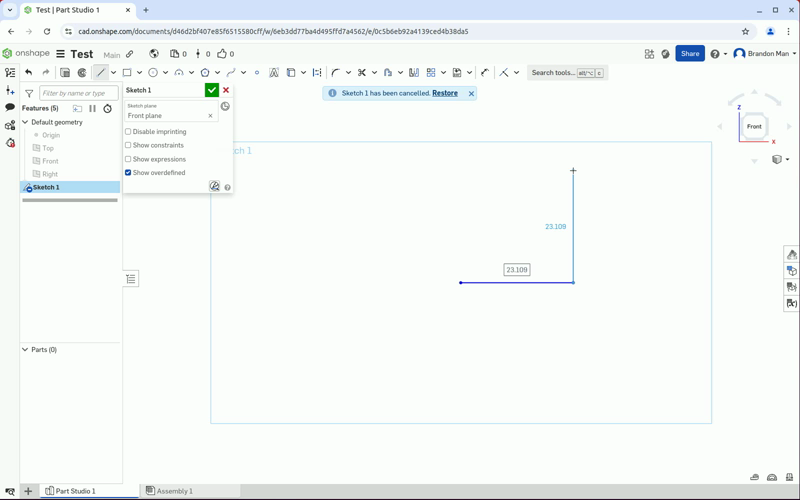
key_down(shift)
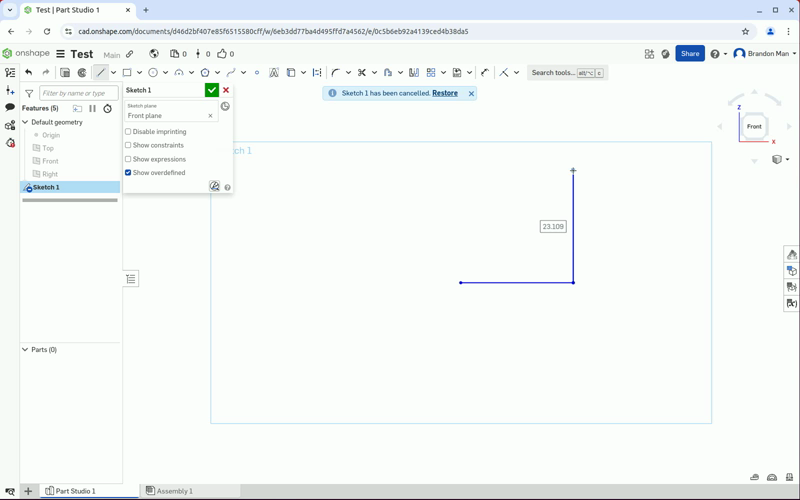
mouse_move(460, 170)
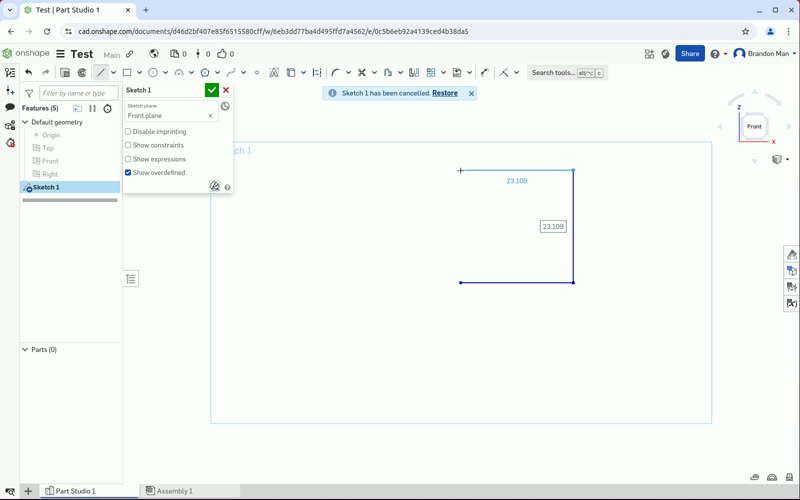
click(460, 170)
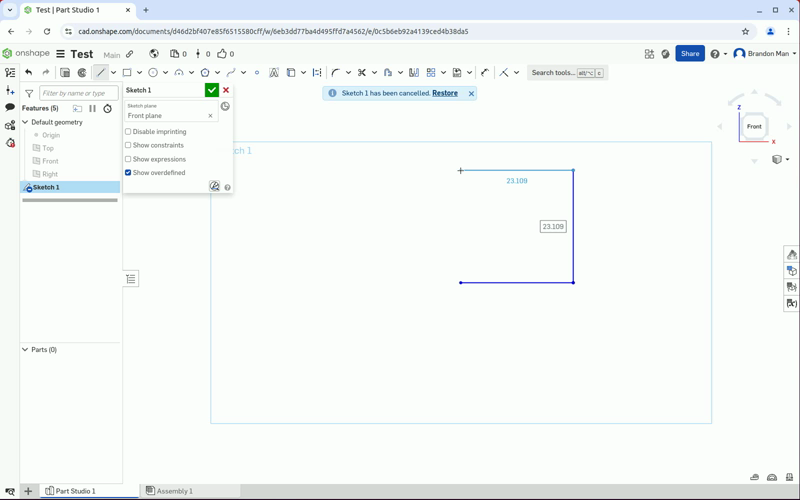
key_up(shift)
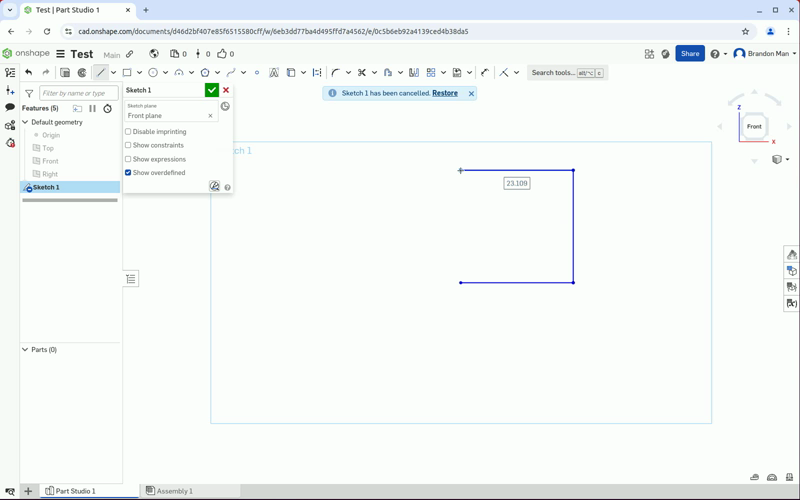
key_down(shift)
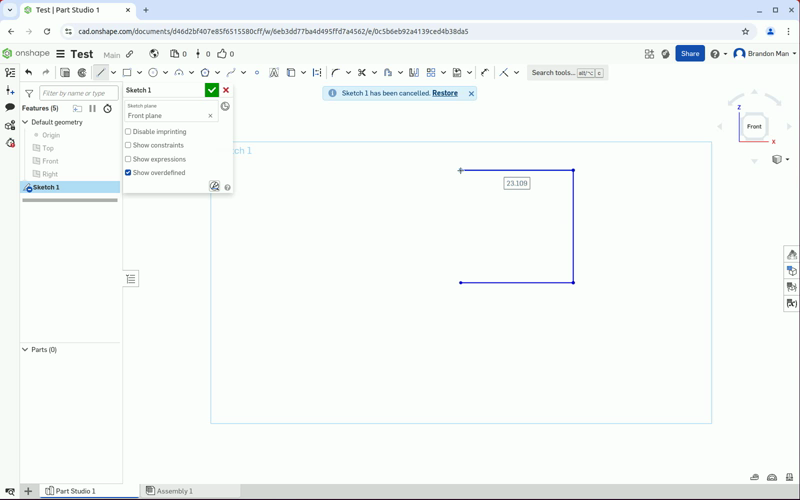
mouse_move(460, 282)
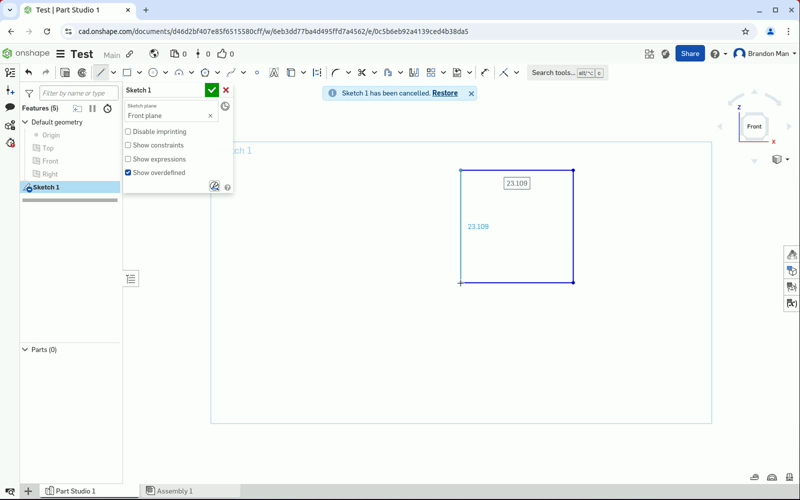
key_up(shift)
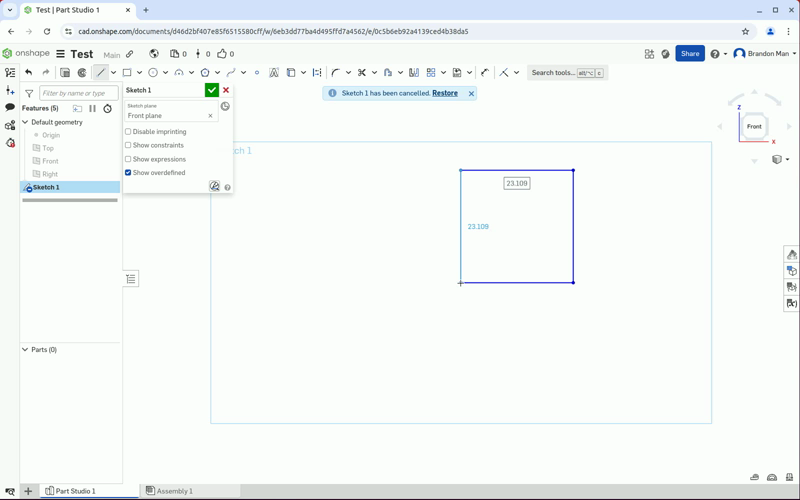
click(460, 282)
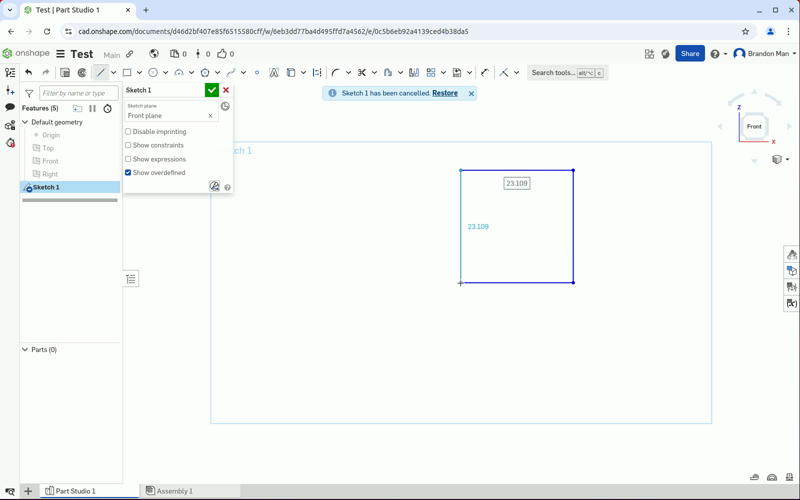
key(esc)
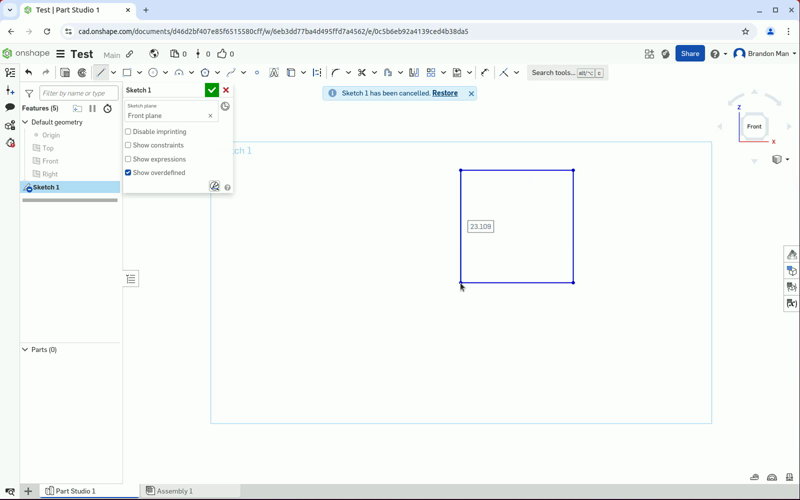
mouse_move(502, 220)
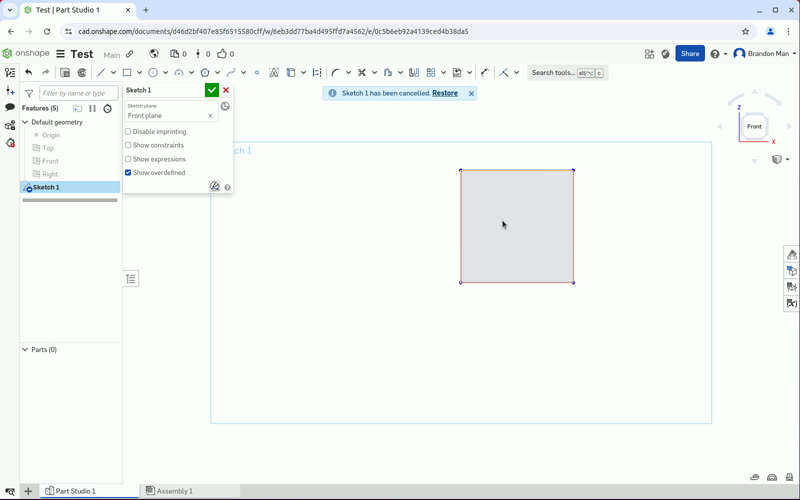
click(502, 220)
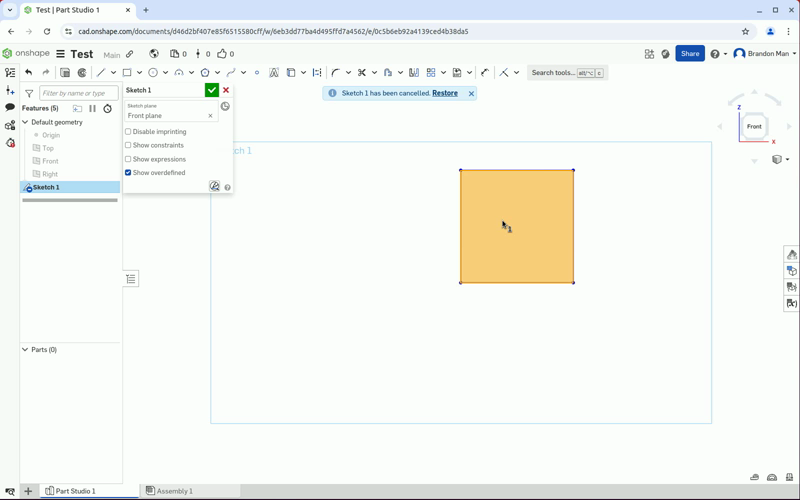
mouse_move(73, 352)
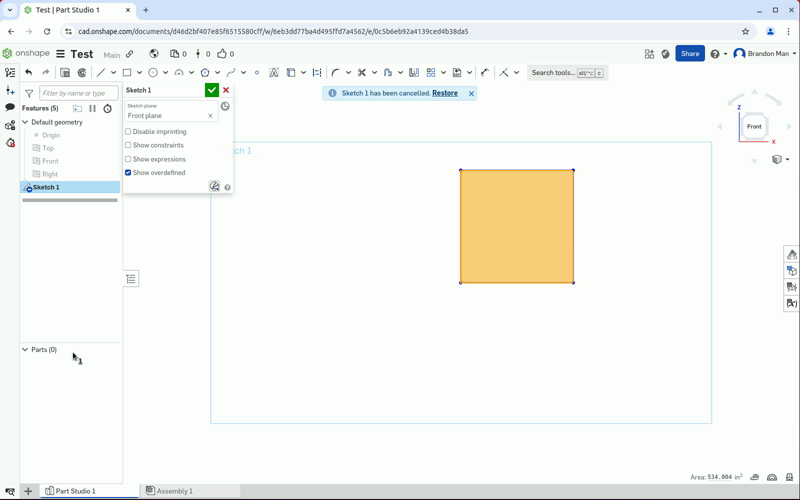
key(shift+y)
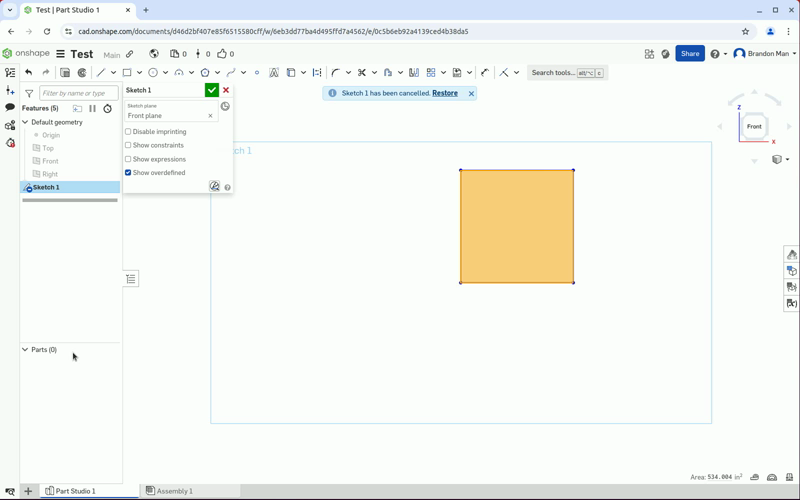
key(shift+e)
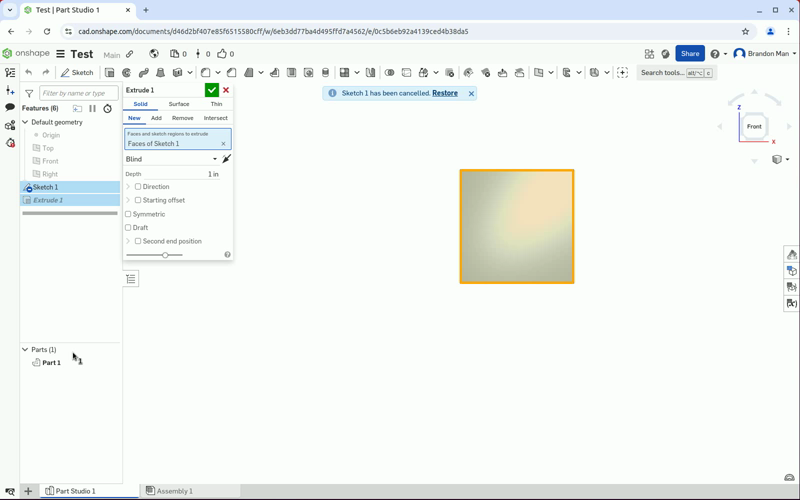
mouse_move(143, 106)
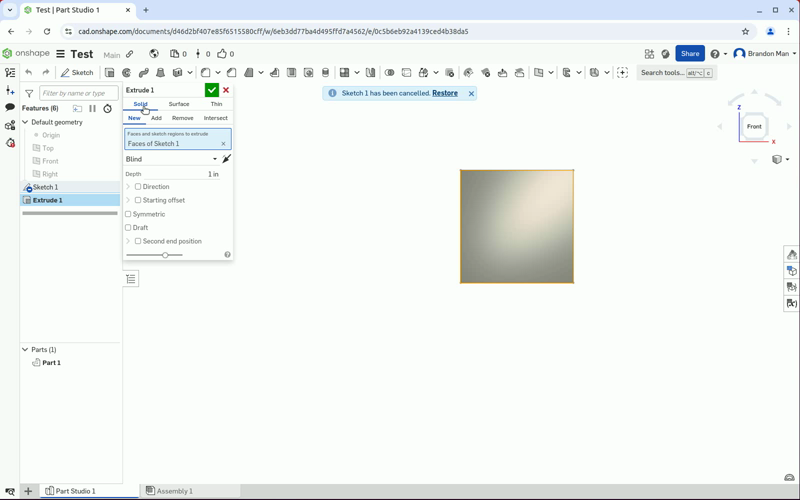
click(143, 106)
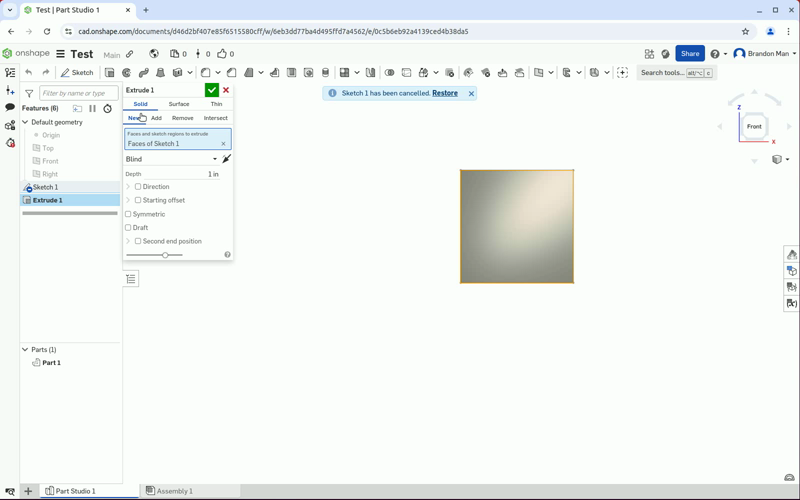
mouse_move(137, 120)
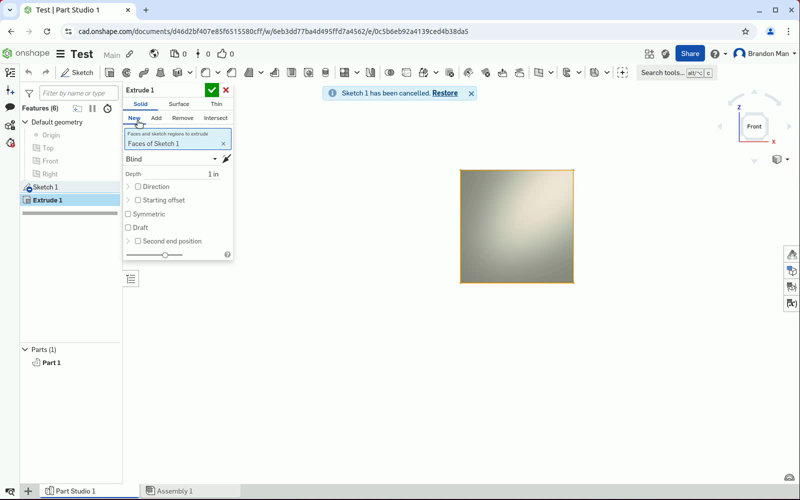
click(137, 120)
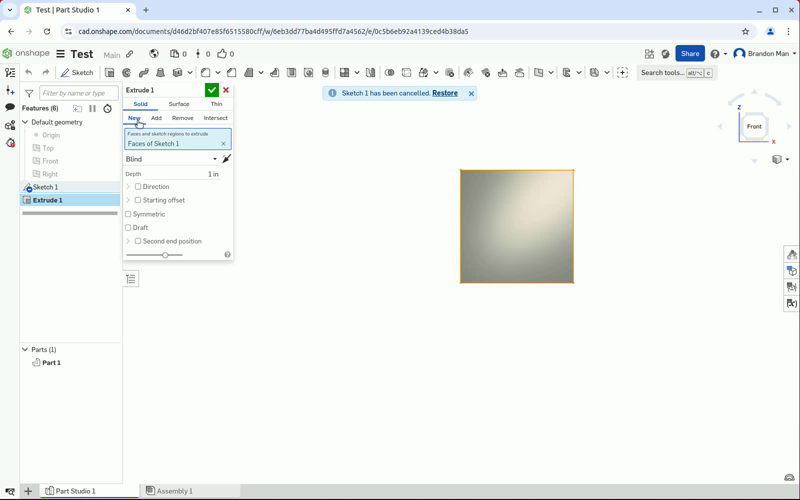
key(tab, 4)
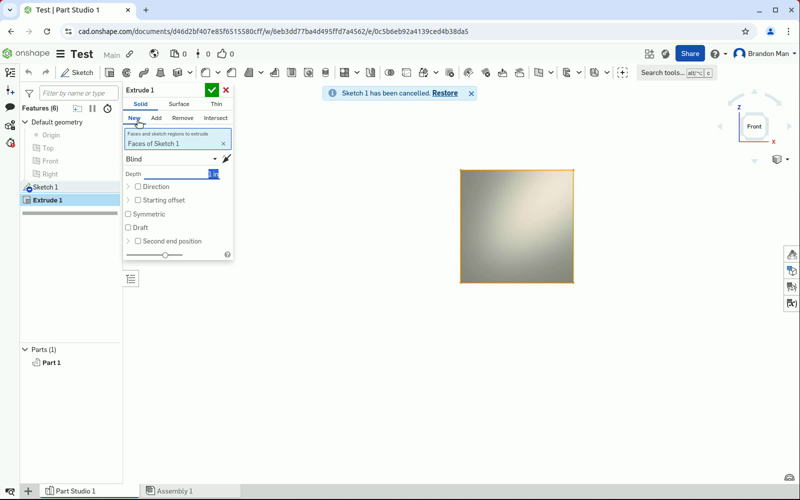
text(23.108)
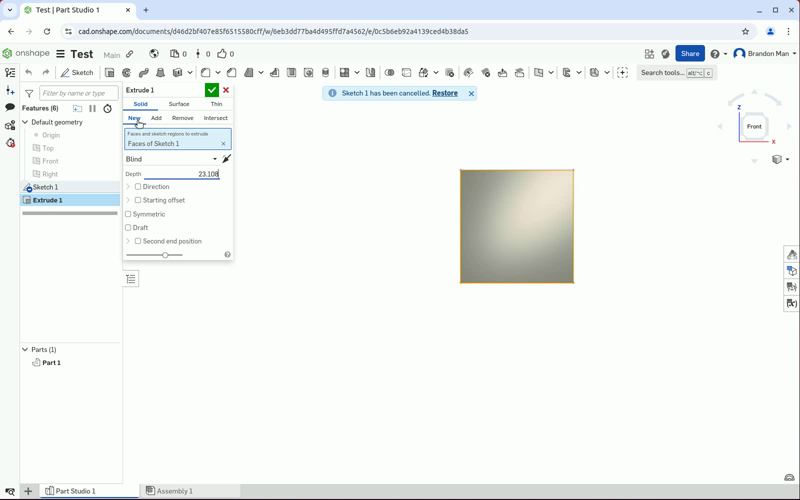
key(enter)
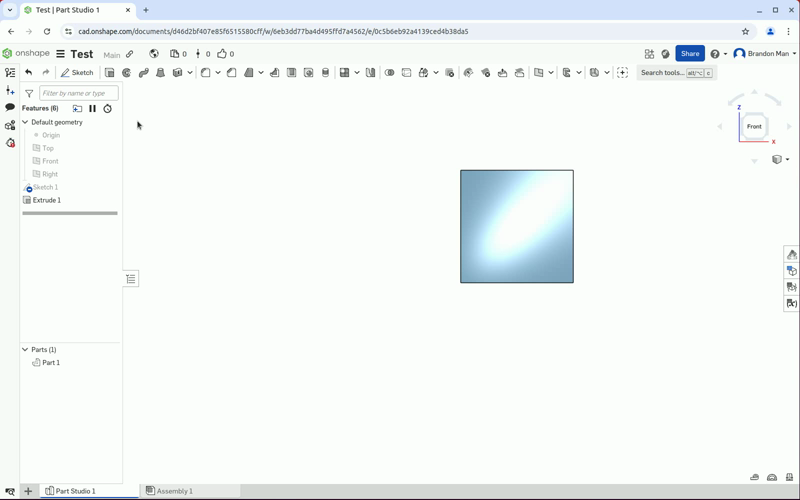
key(shift+h)
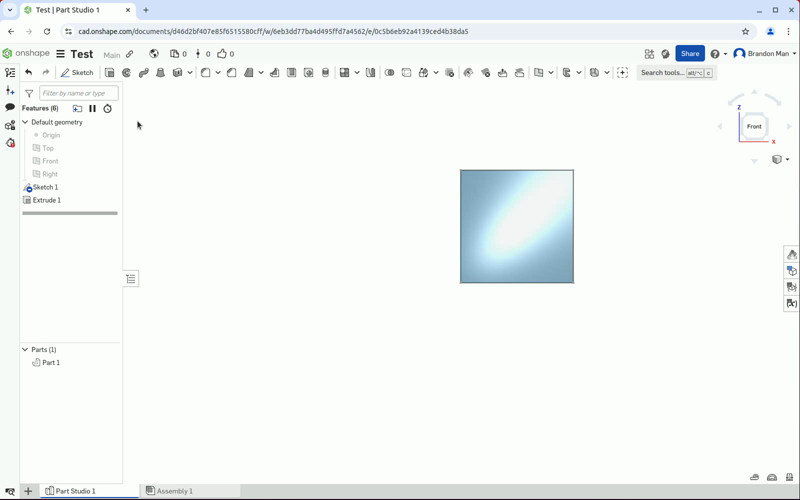
key(shift+h)
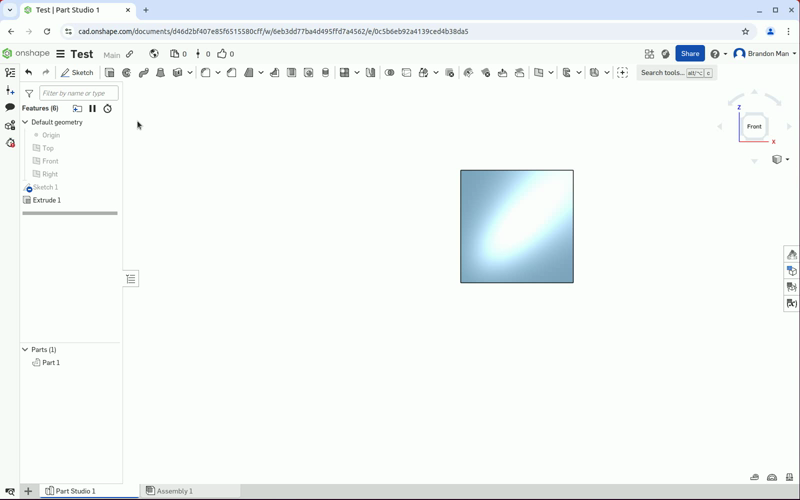
mouse_move(73, 189)
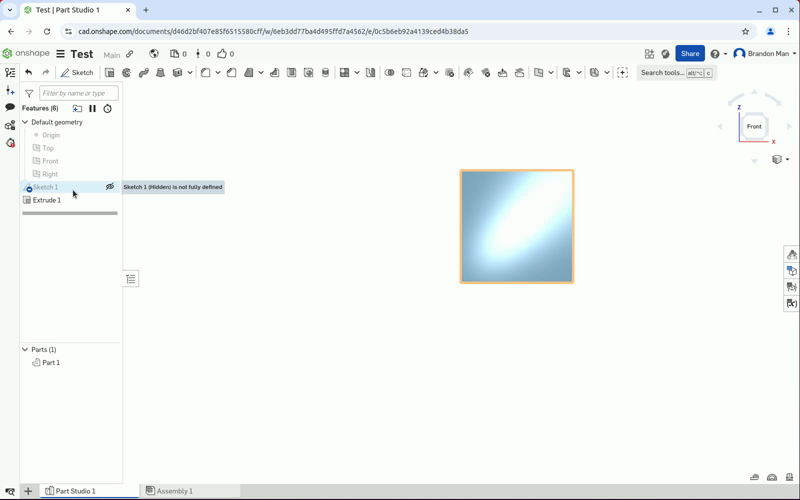
click(73, 189)
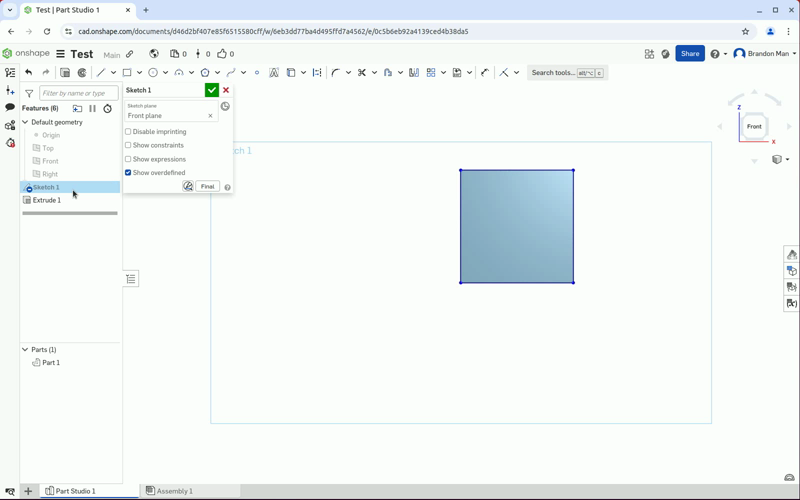
mouse_move(229, 92)
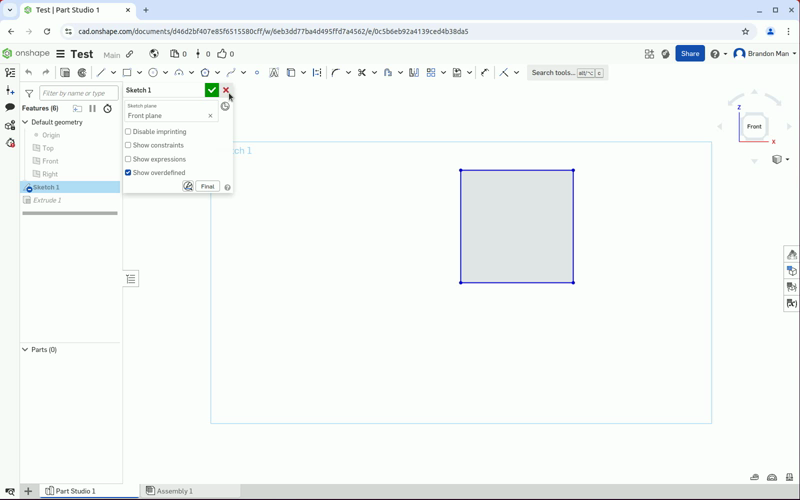
click(229, 92)
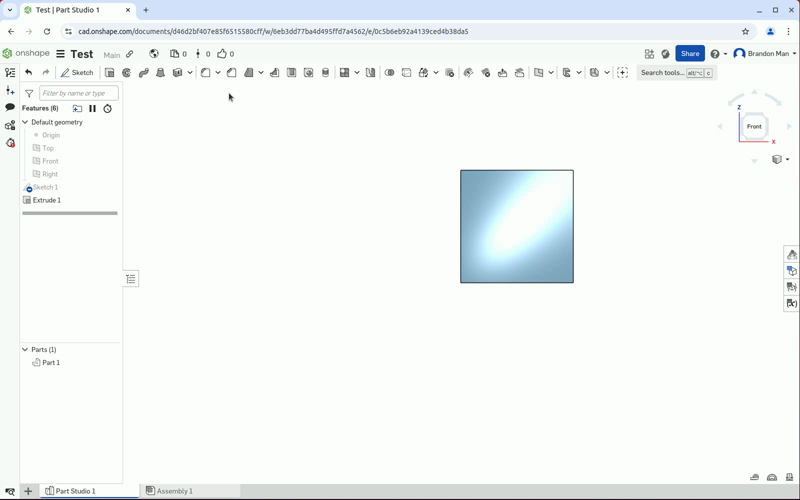
mouse_move(541, 75)
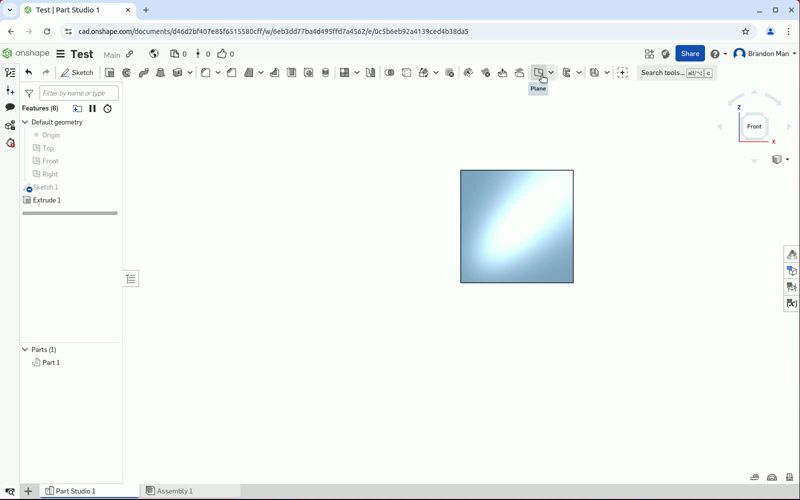
click(541, 75)
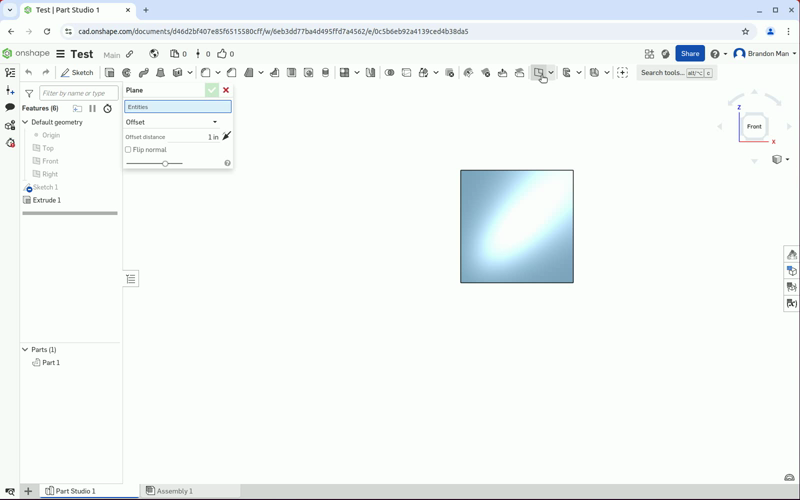
mouse_move(73, 163)
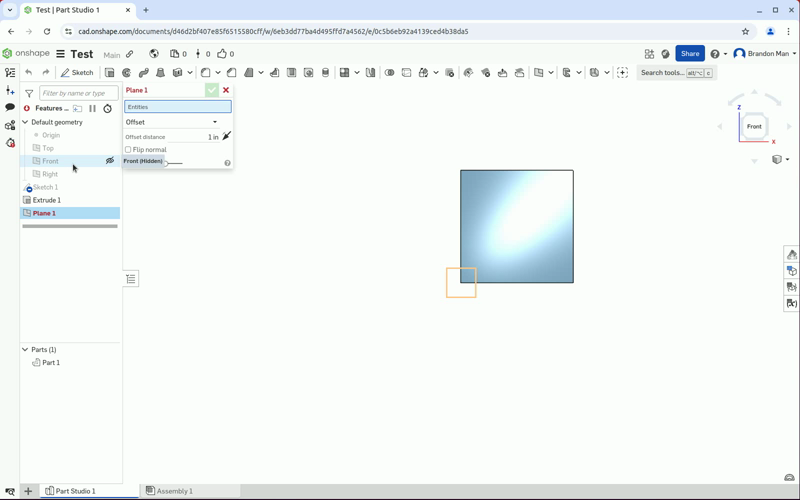
click(73, 163)
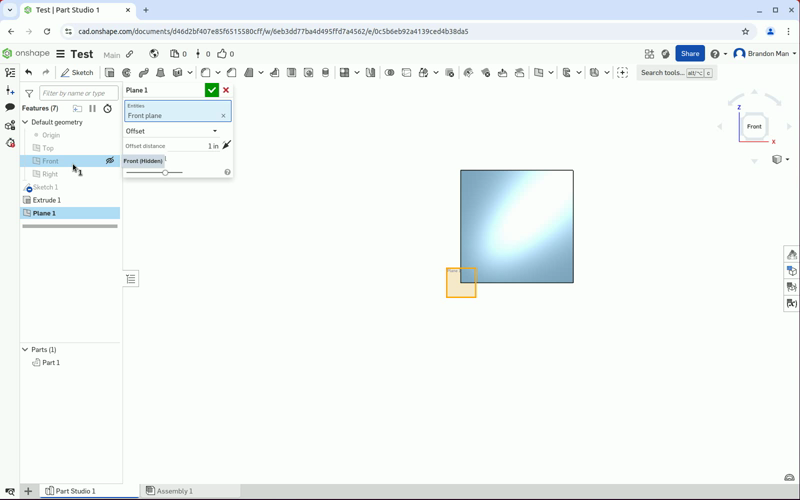
key(tab, 2)
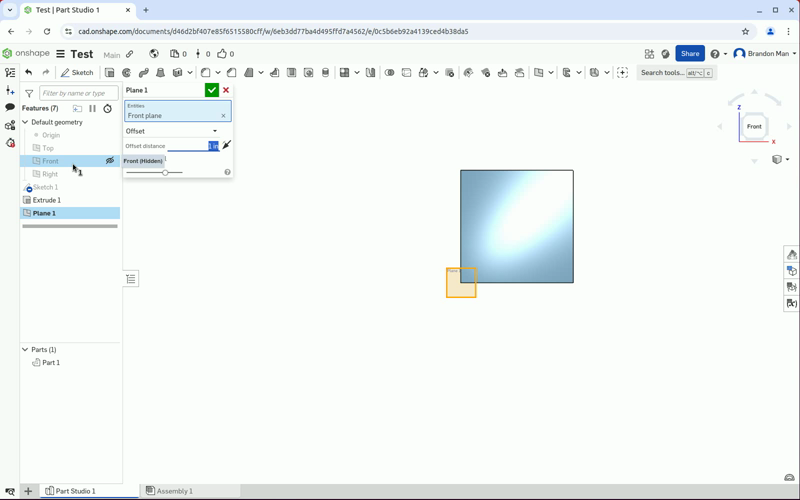
text(23.108)
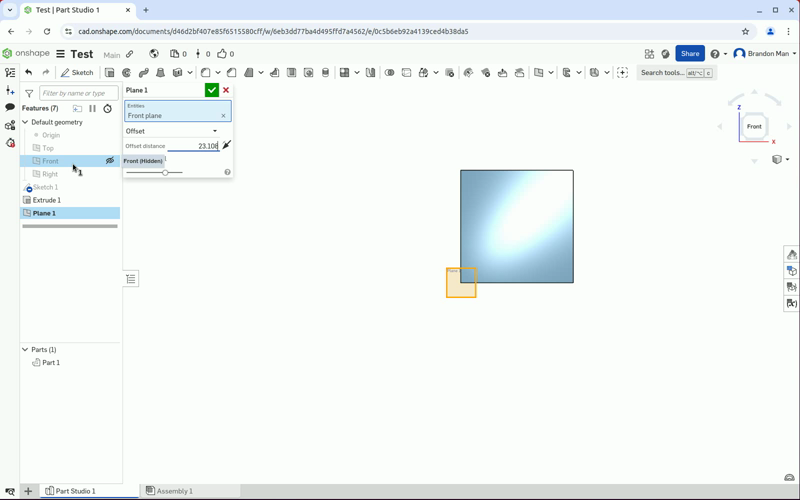
key(enter, 2)
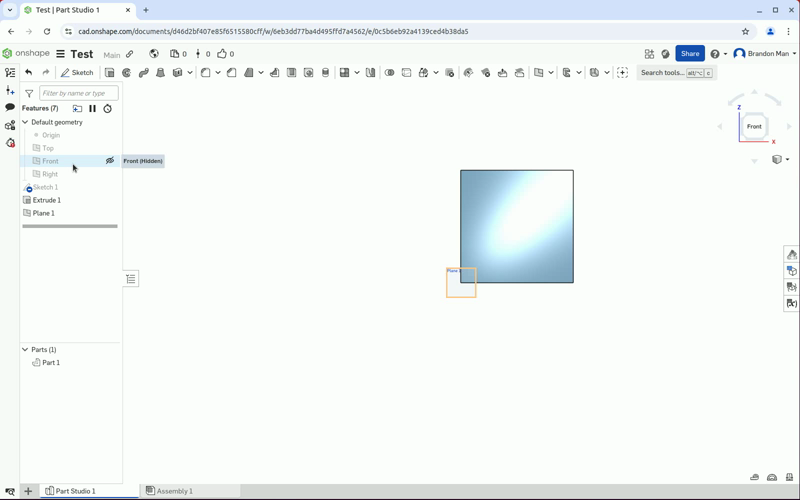
key(shift+s)
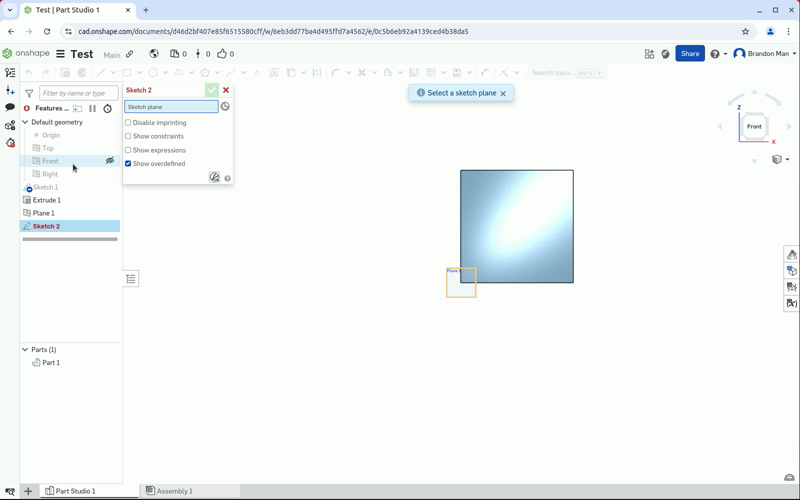
mouse_move(73, 215)
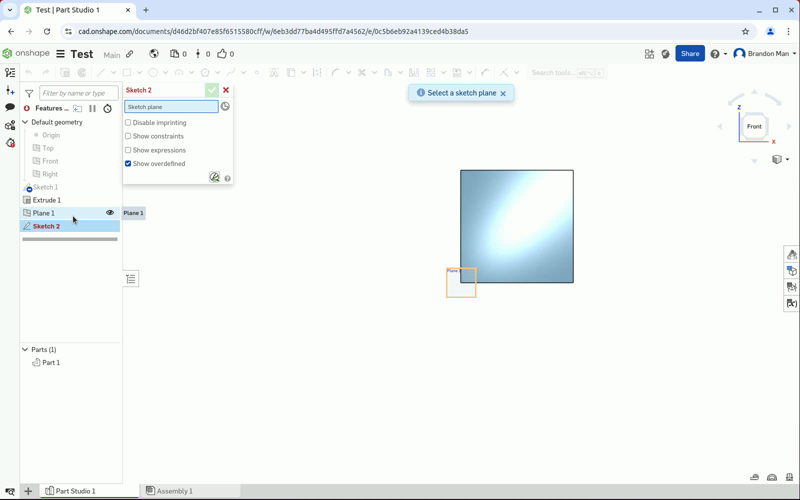
click(73, 215)
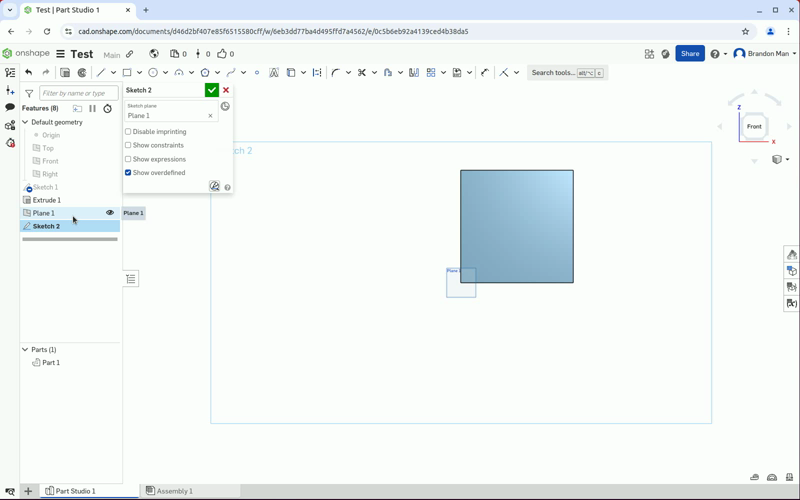
mouse_move(73, 352)
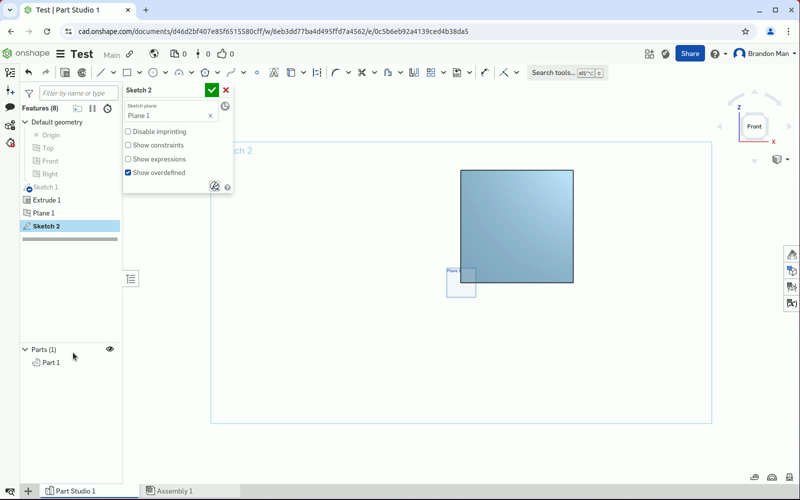
key(y)
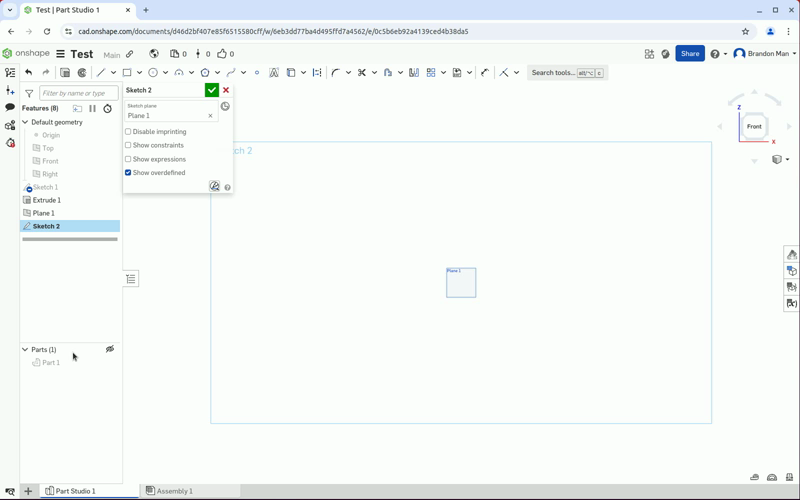
key(c)
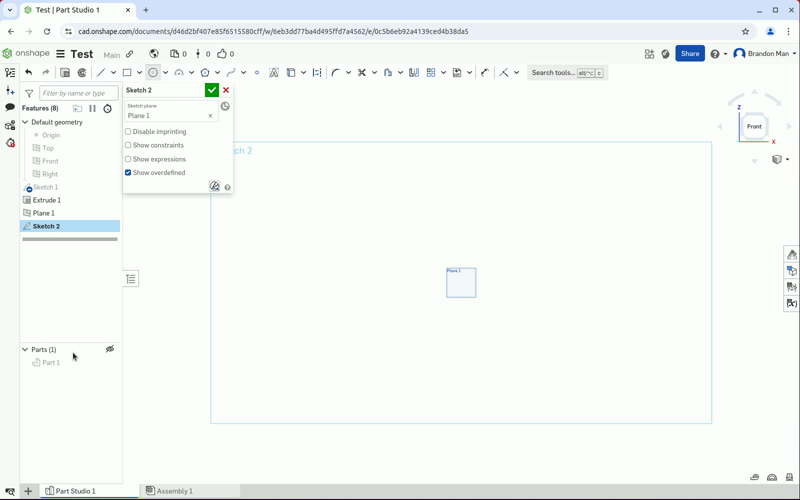
key_down(shift)
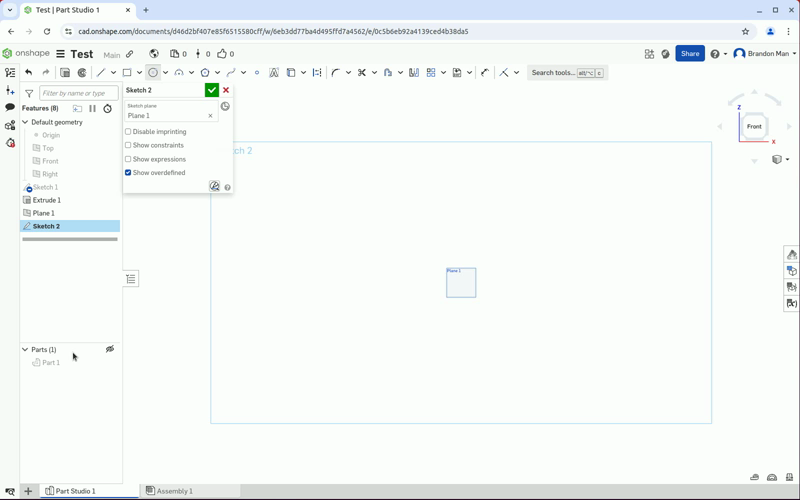
mouse_move(517, 226)
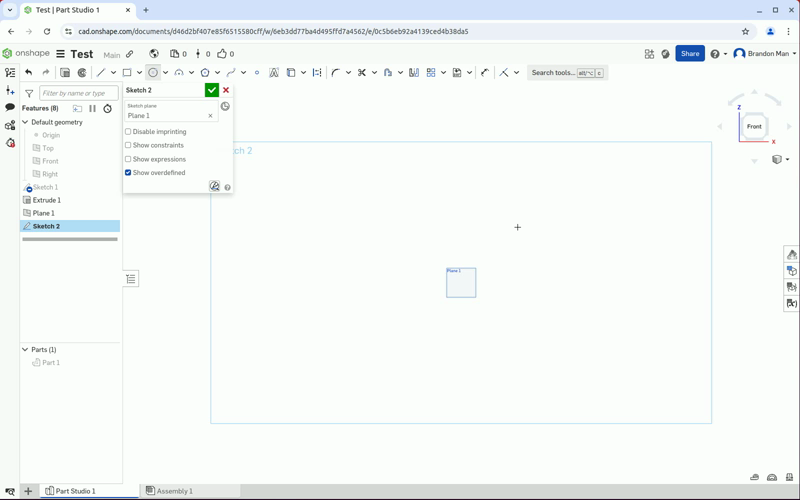
click(517, 226)
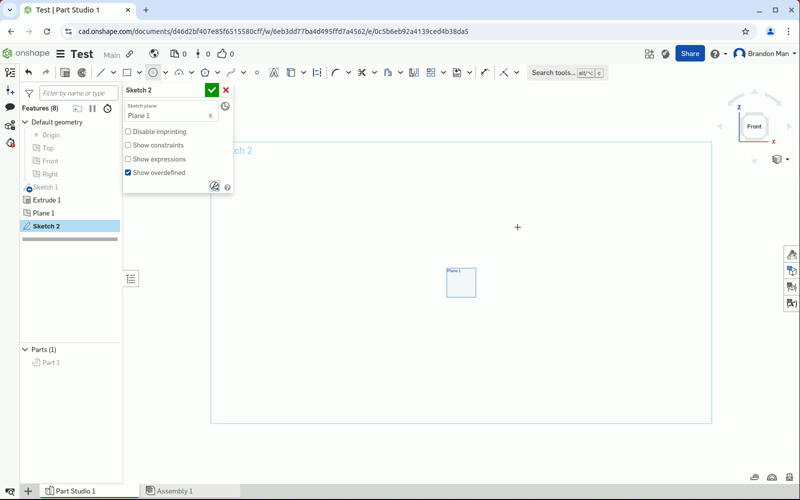
key_up(shift)
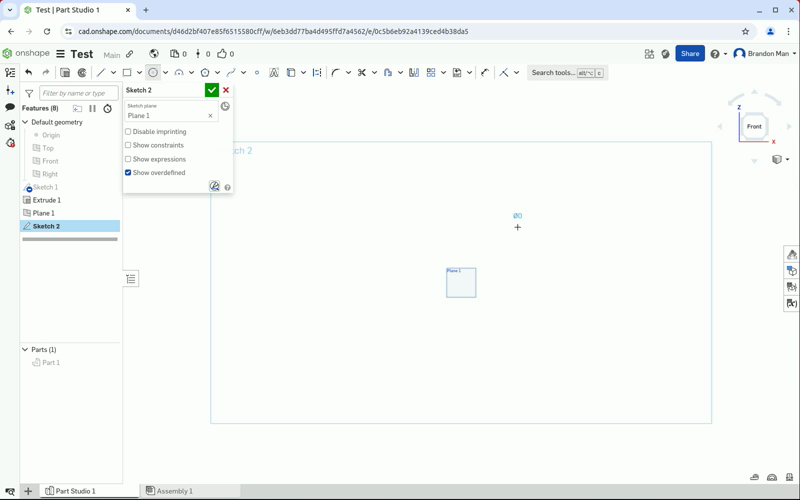
mouse_move(546, 226)
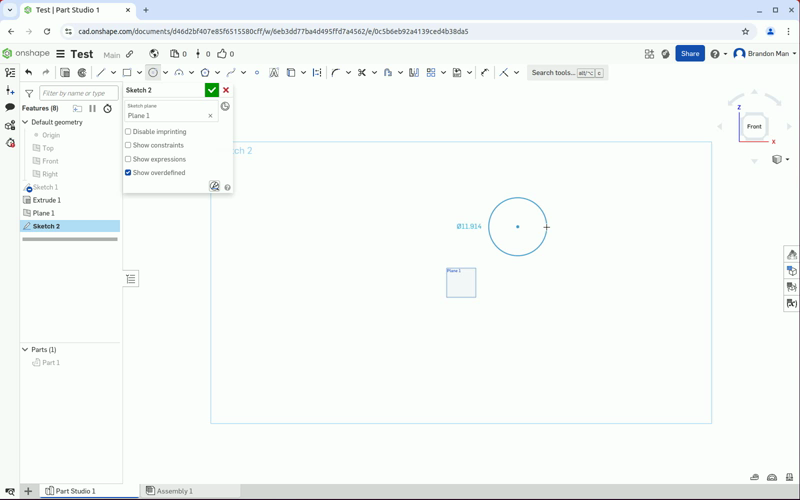
click(546, 226)
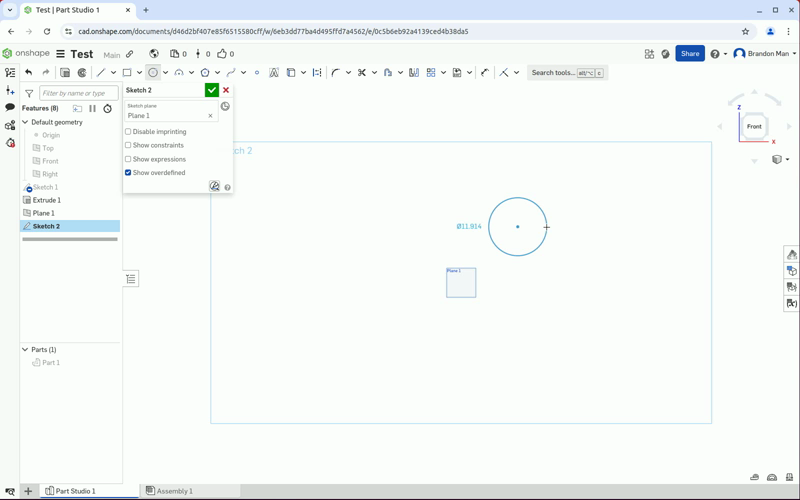
key(esc)
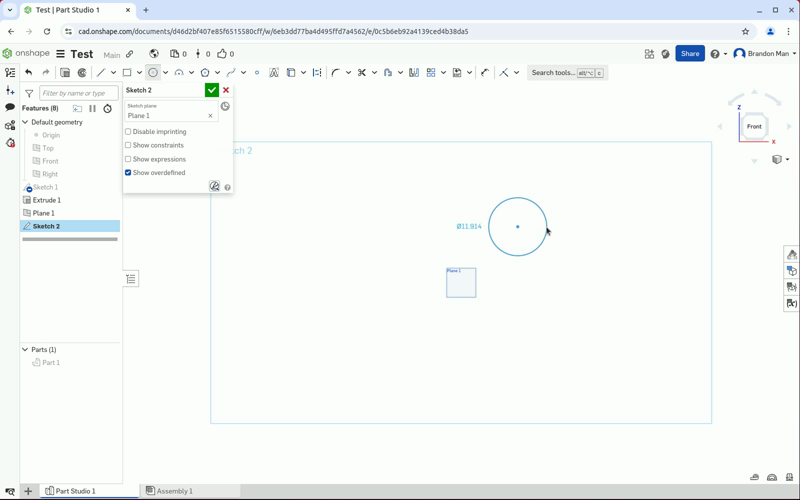
mouse_move(506, 248)
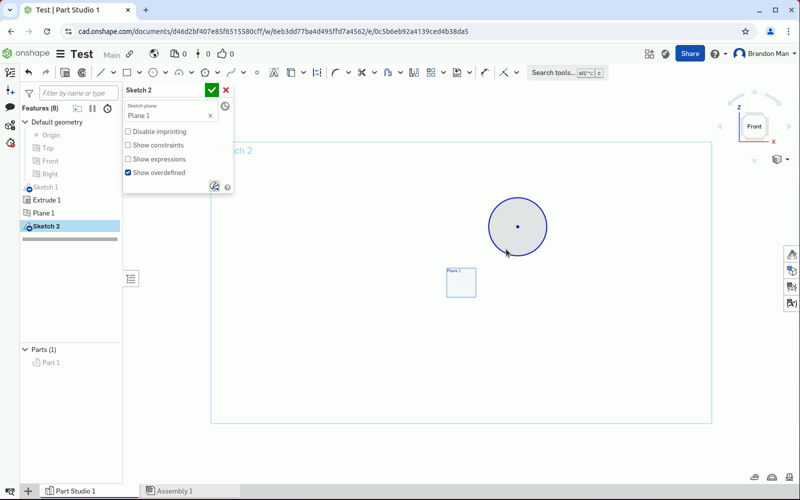
click(506, 248)
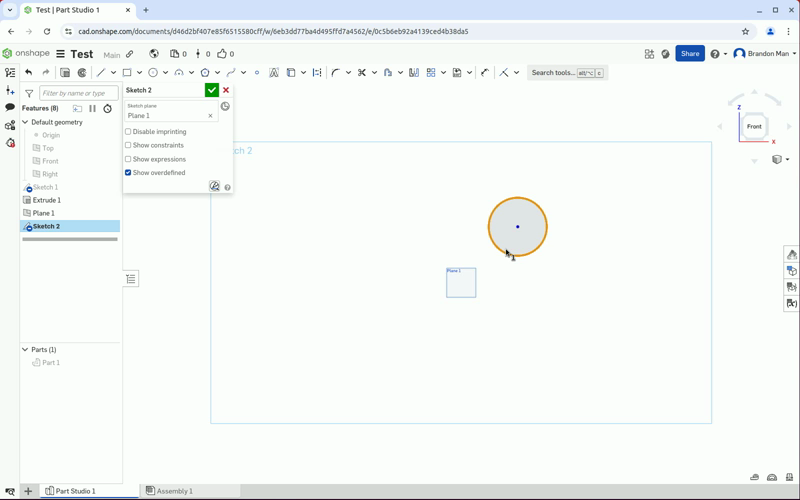
mouse_move(73, 352)
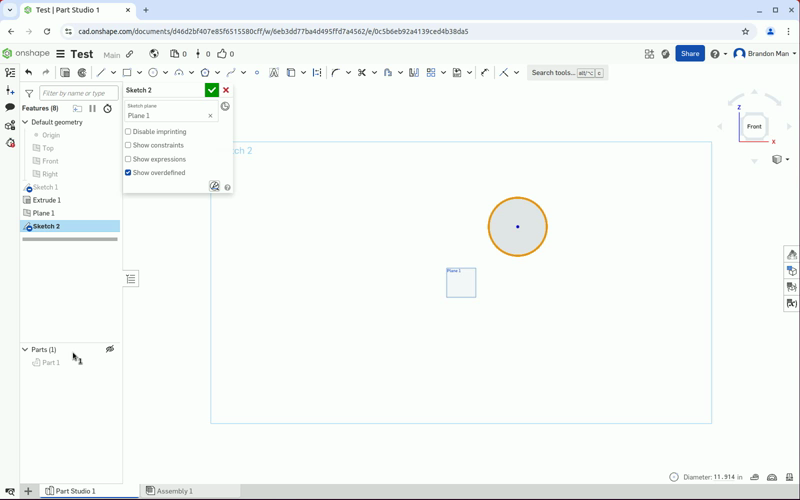
key(shift+y)
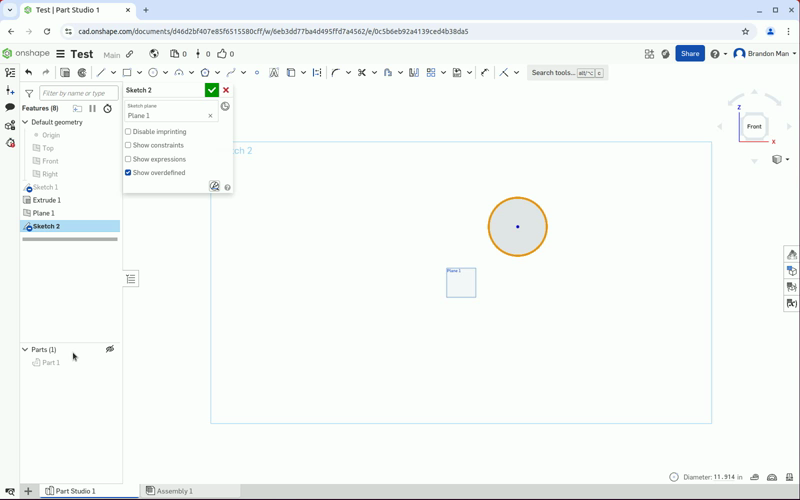
key(shift+e)
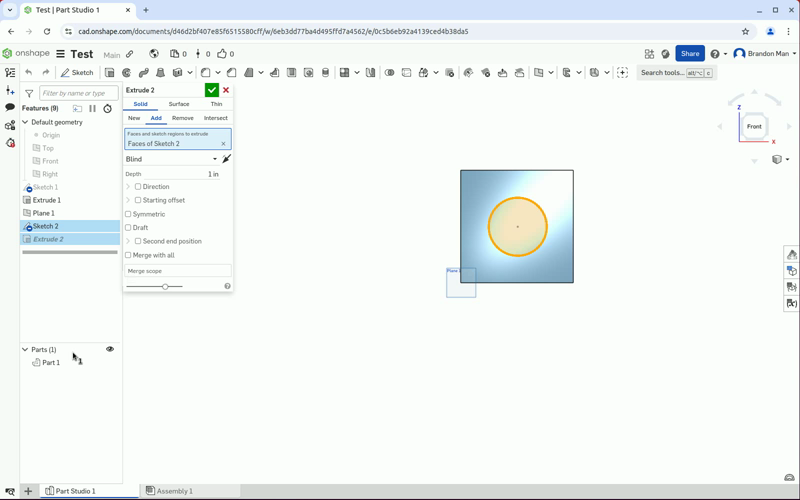
mouse_move(143, 106)
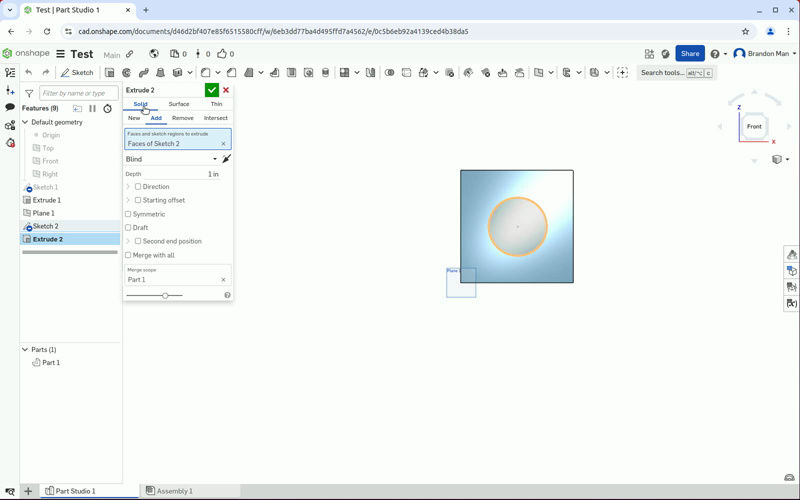
click(143, 106)
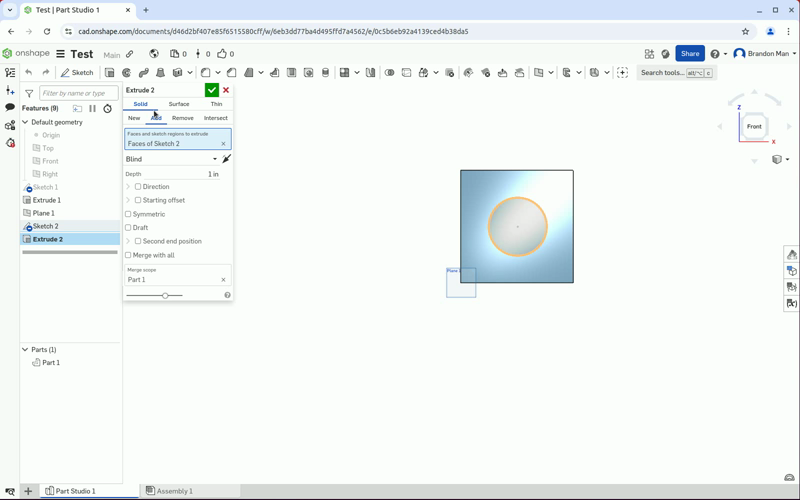
mouse_move(186, 120)
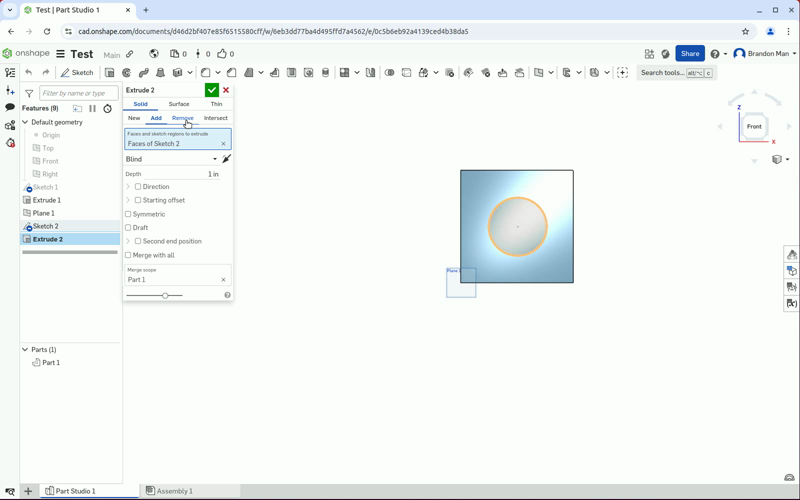
click(186, 120)
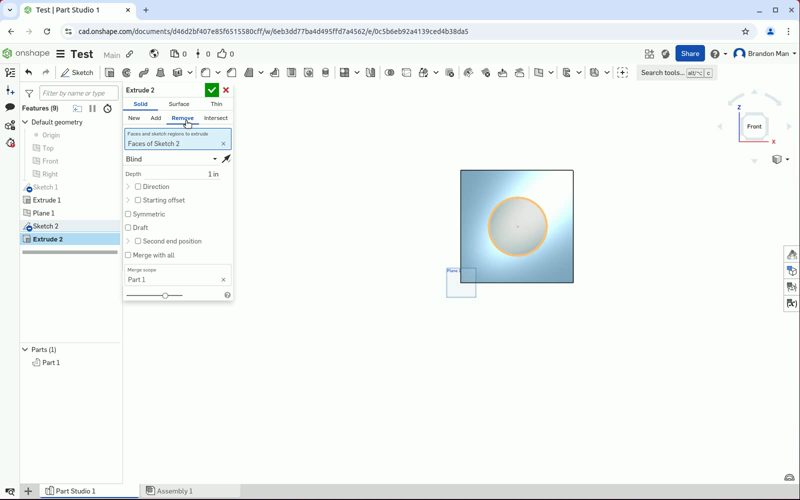
key(tab, 4)
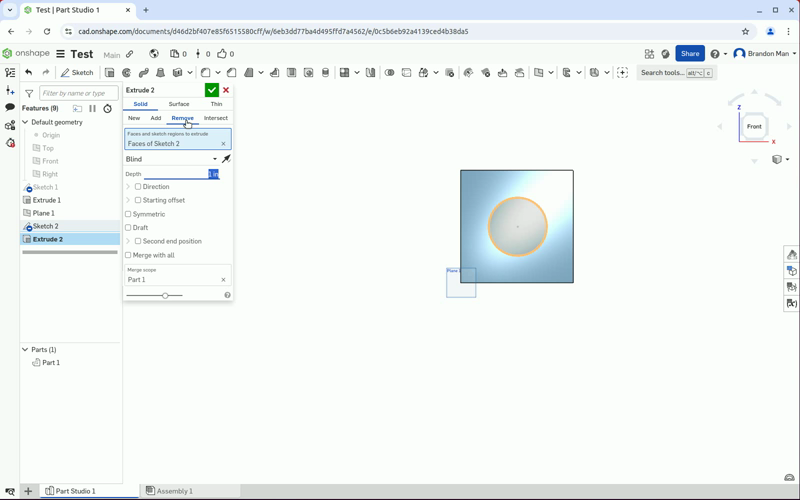
text(23.108)
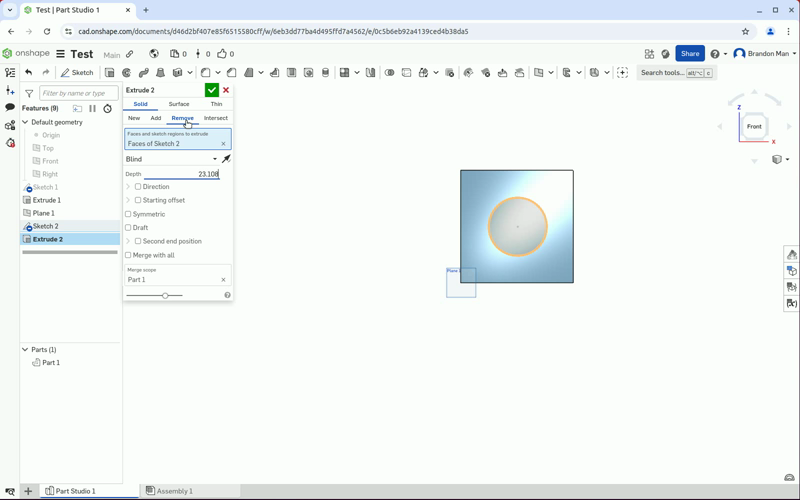
key(tab, 6)
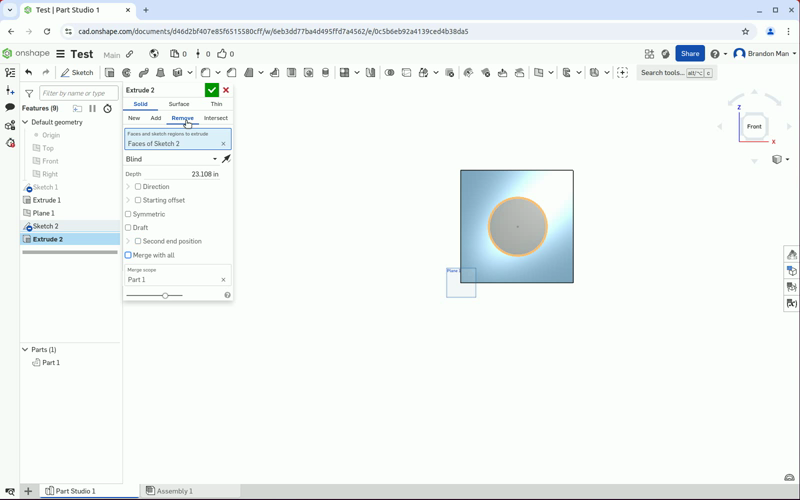
key(space)
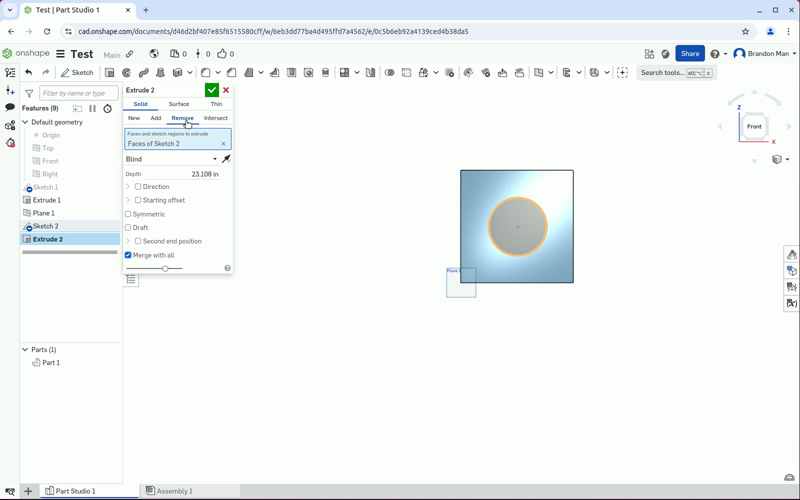
key(enter)
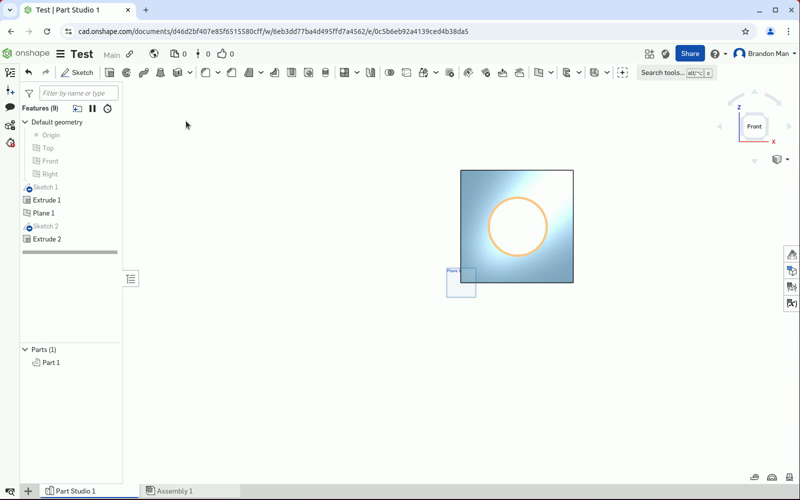
key(shift+h)
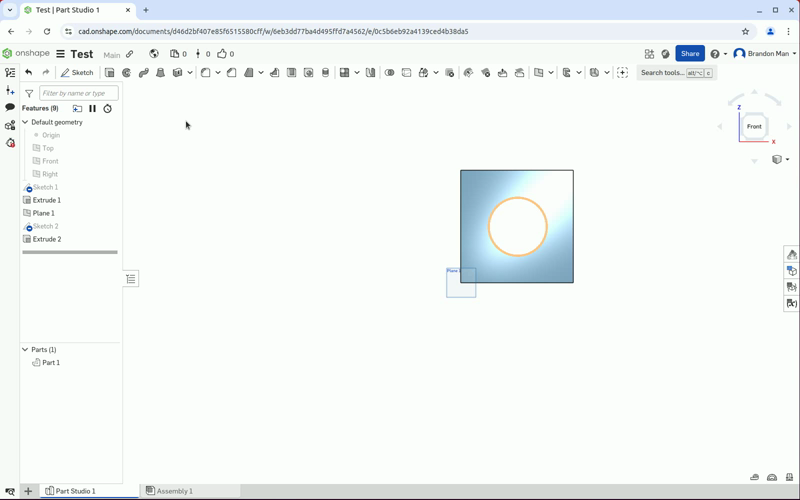
key(shift+h)
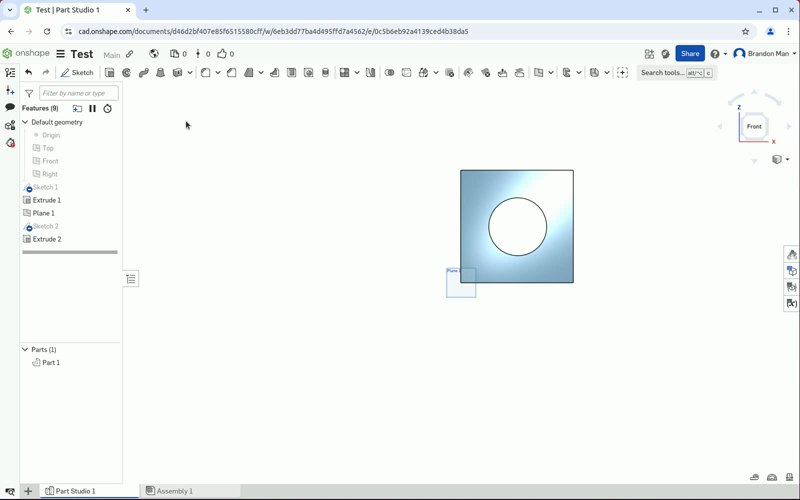
mouse_move(73, 189)
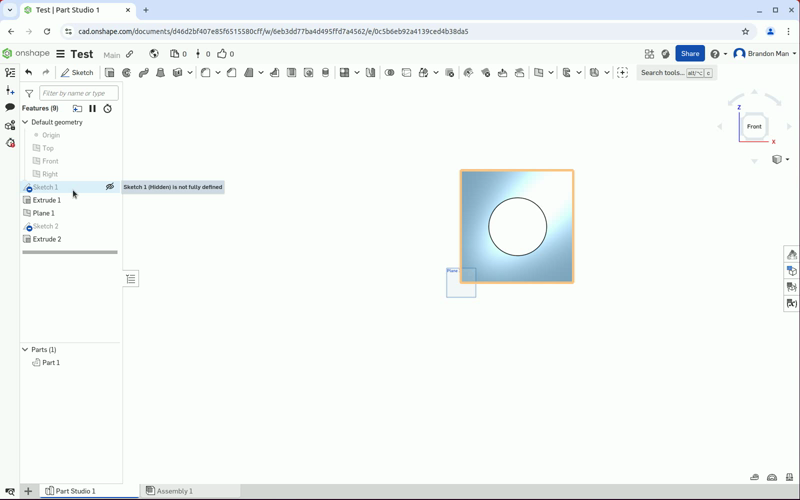
click(73, 189)
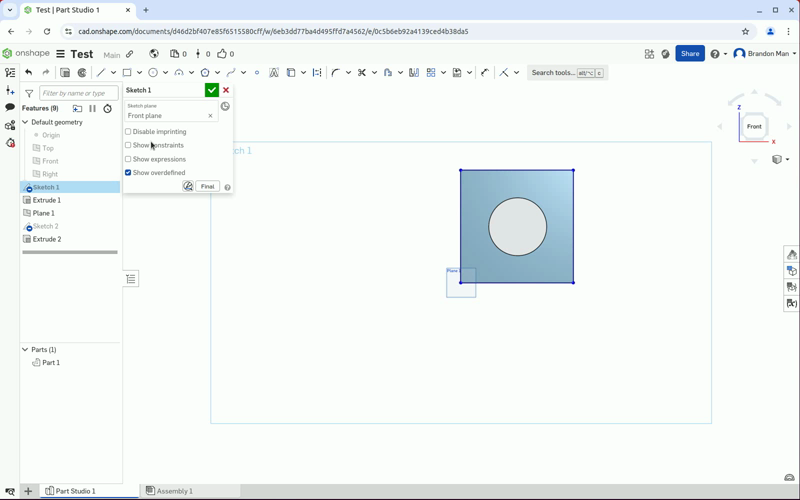
mouse_move(229, 92)
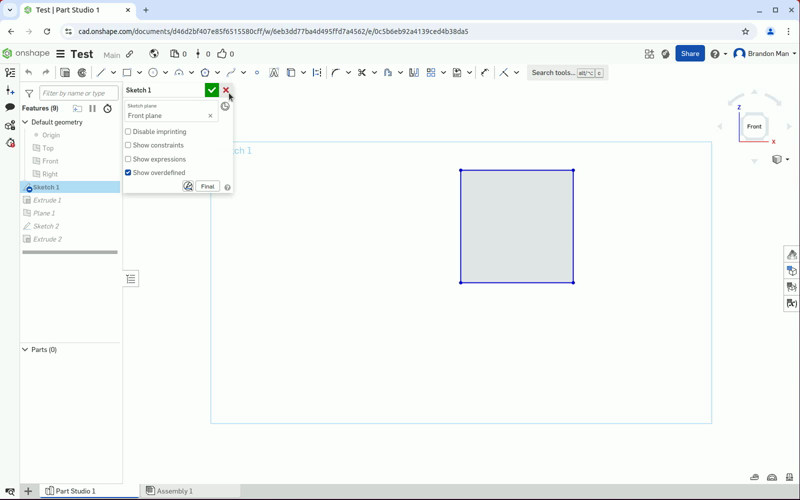
click(229, 92)
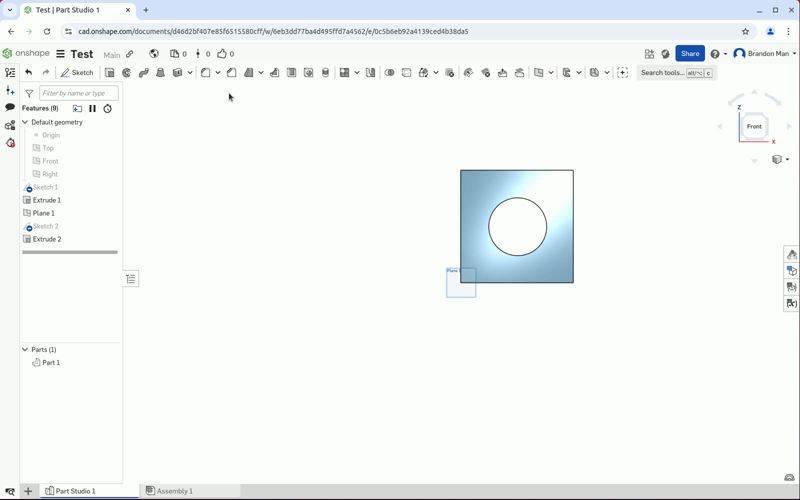
mouse_move(73, 352)
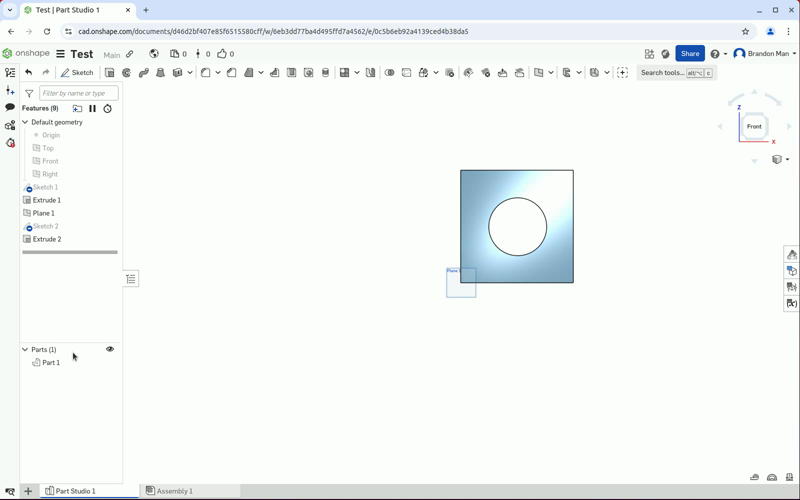
key(y)
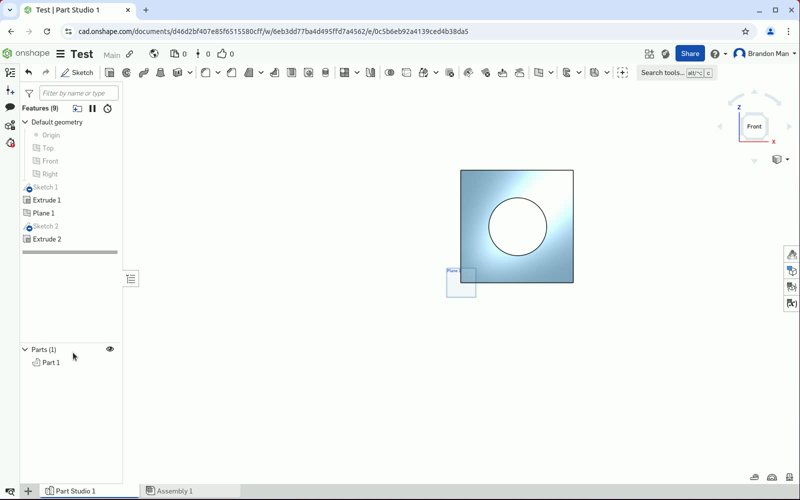
key(shift+p)
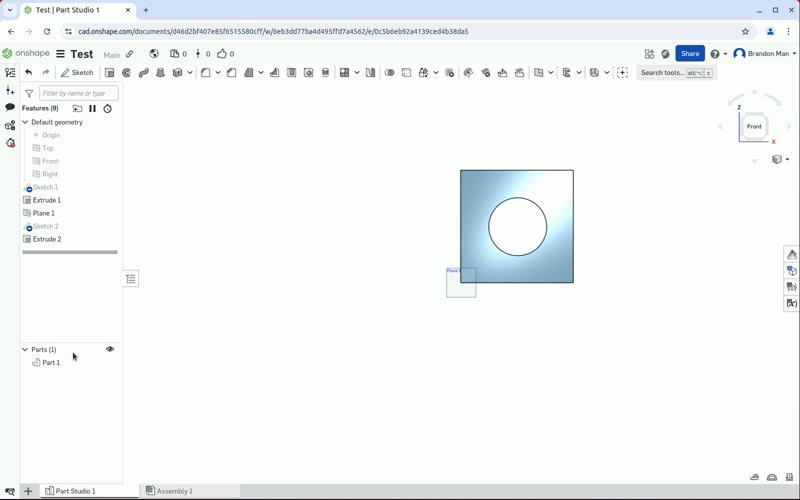
key(space)
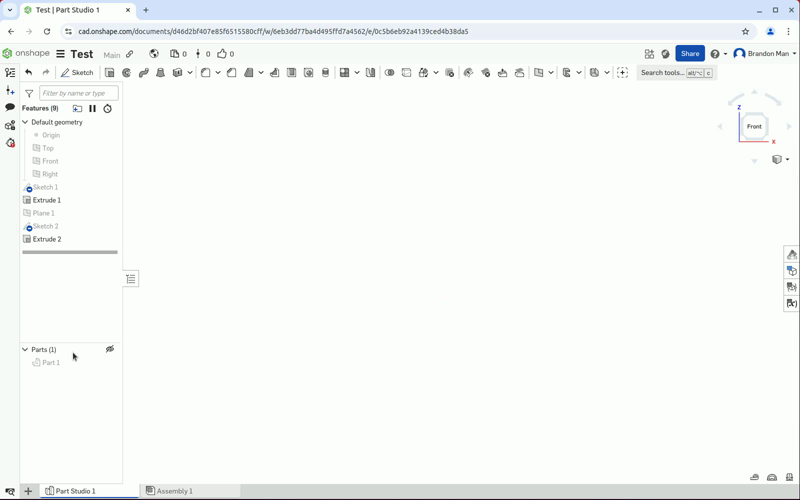
key_down(shift)
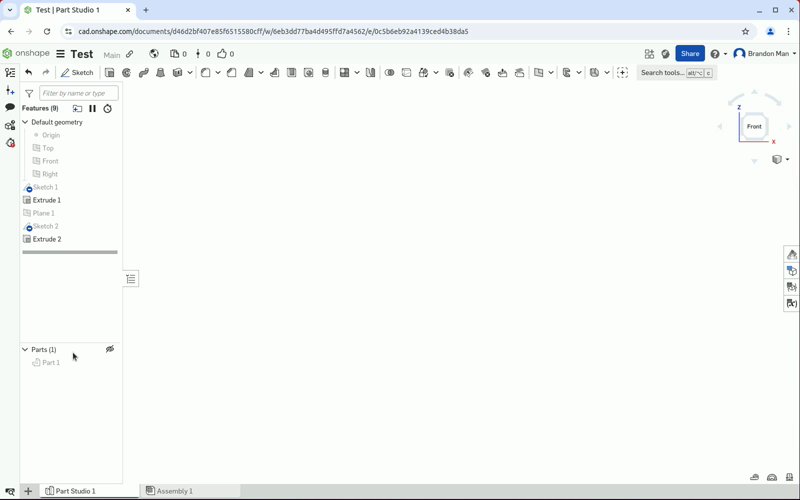
key(left)
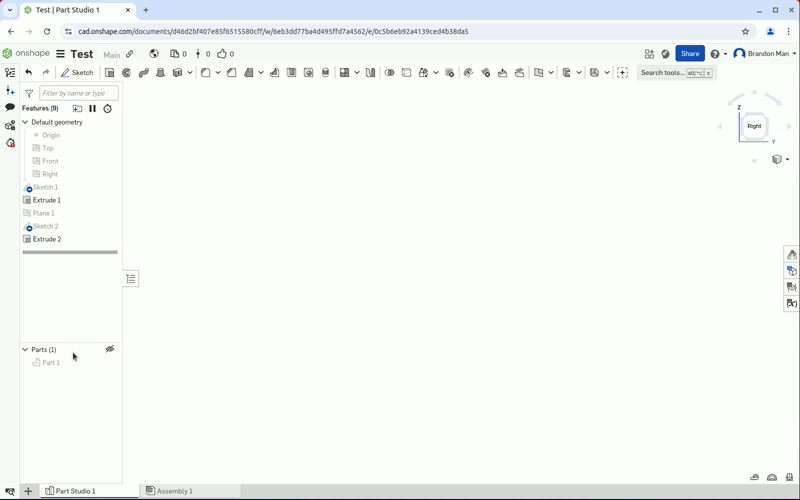
key_up(shift)
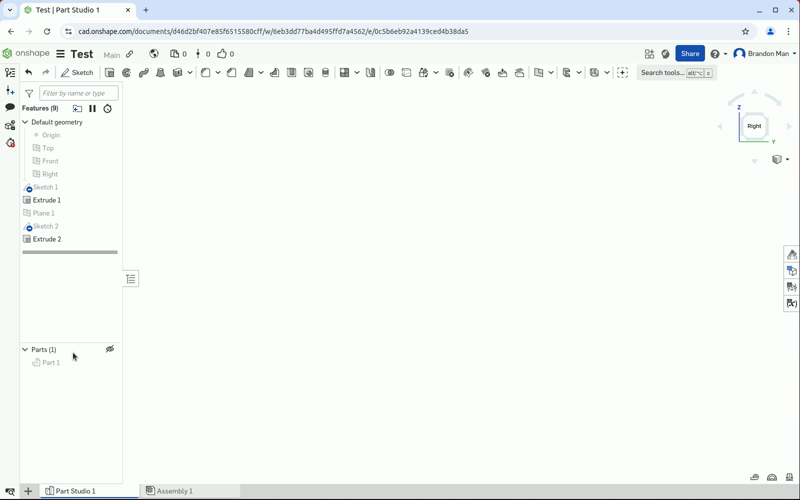
mouse_move(73, 352)
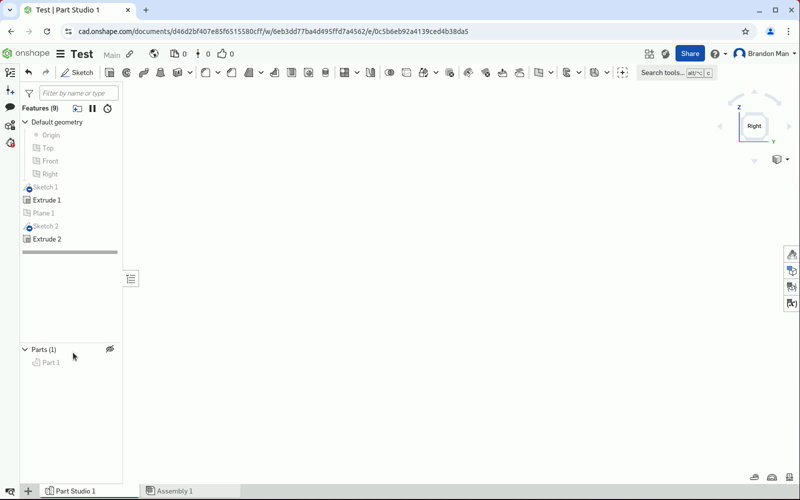
key(shift+y)
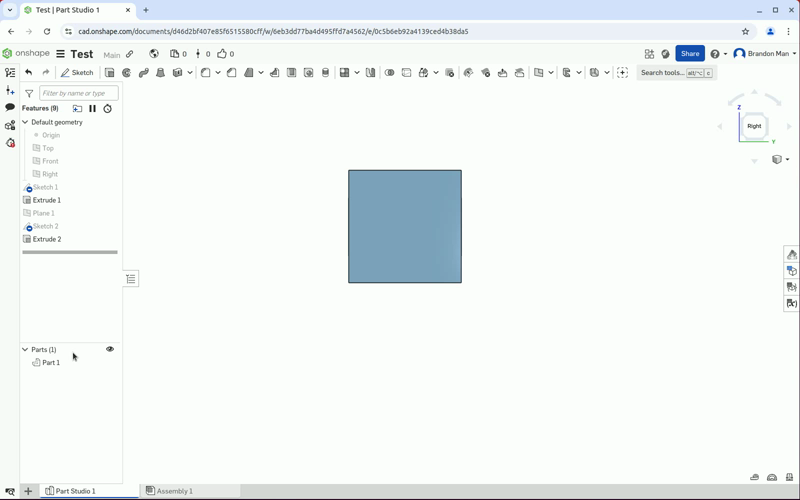
mouse_move(541, 75)
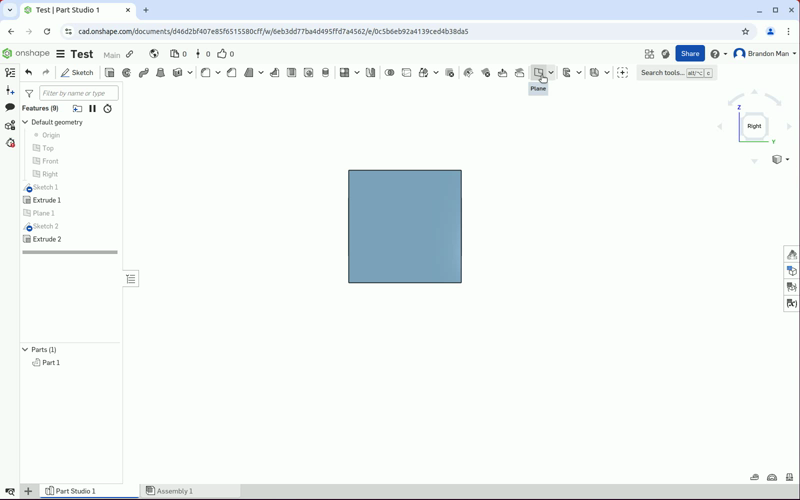
click(541, 75)
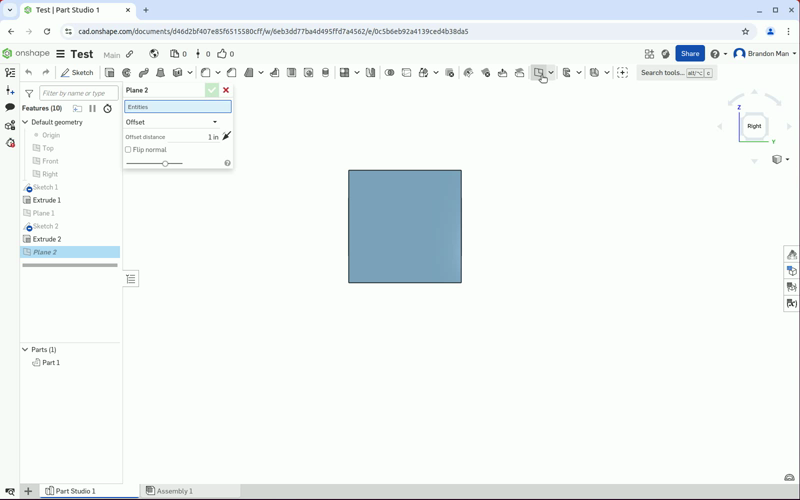
mouse_move(73, 176)
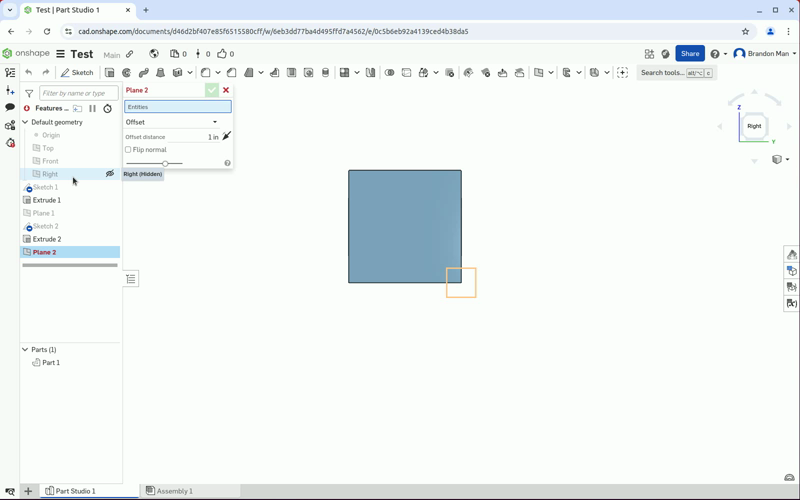
click(73, 176)
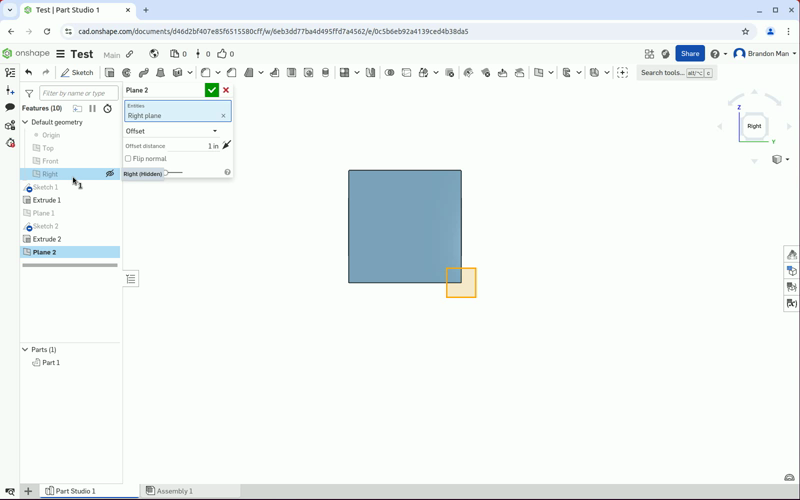
key(tab, 2)
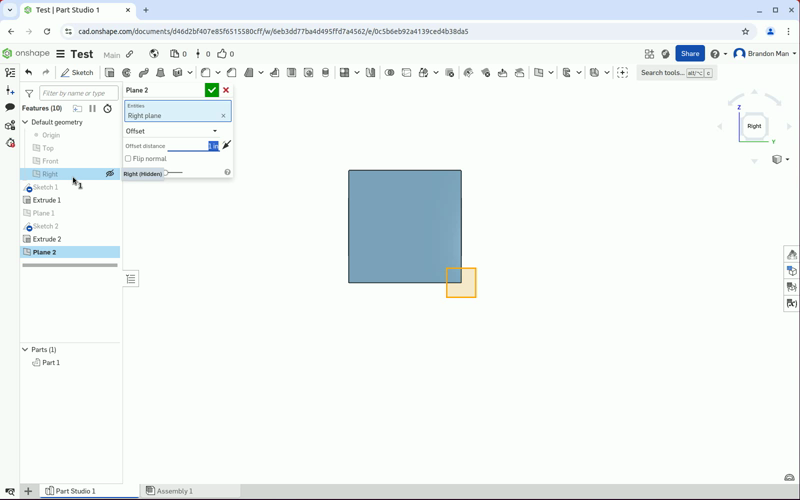
text(23.108)
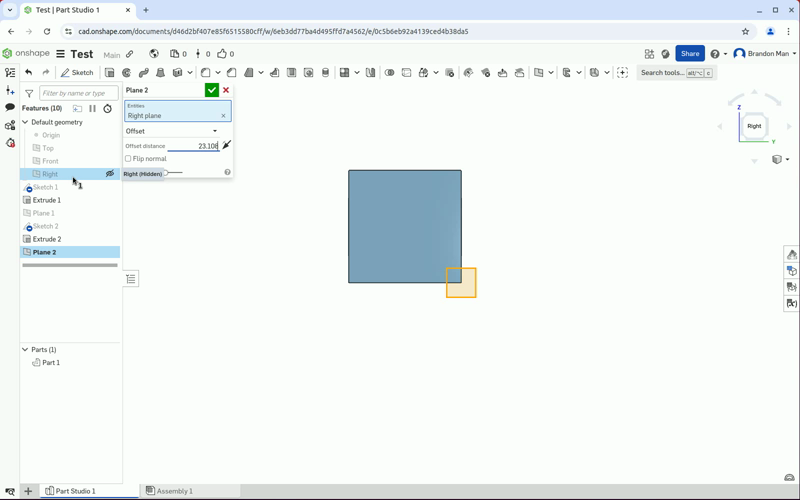
key(enter, 2)
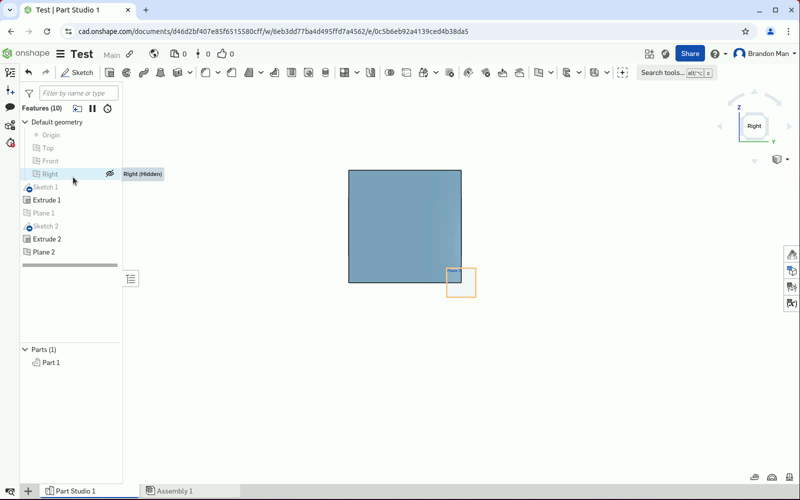
key(shift+s)
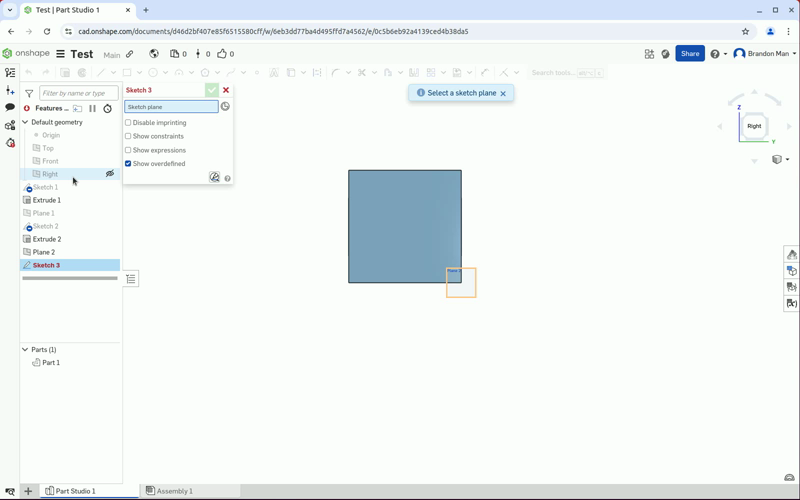
mouse_move(73, 254)
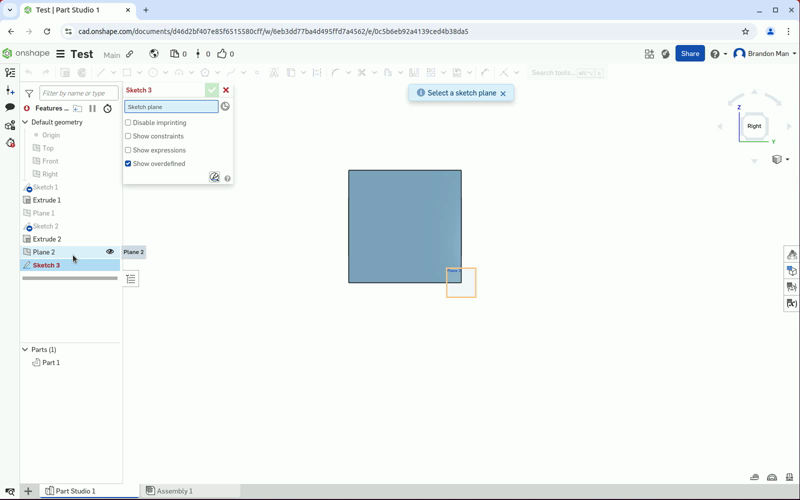
click(73, 254)
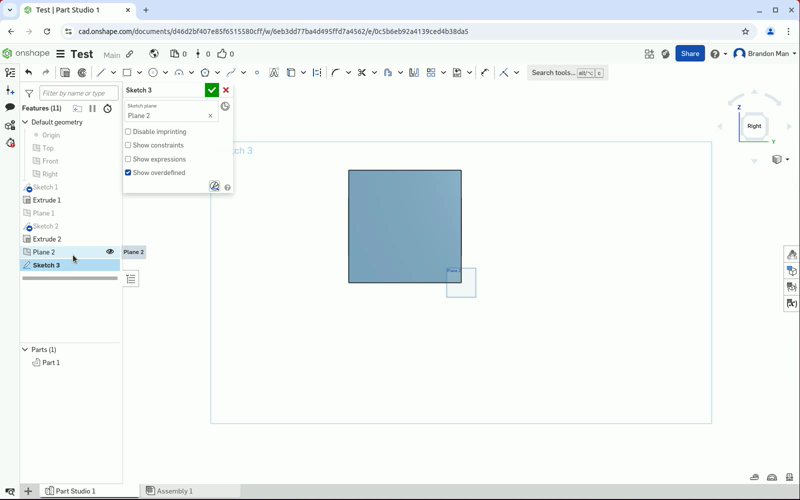
mouse_move(73, 352)
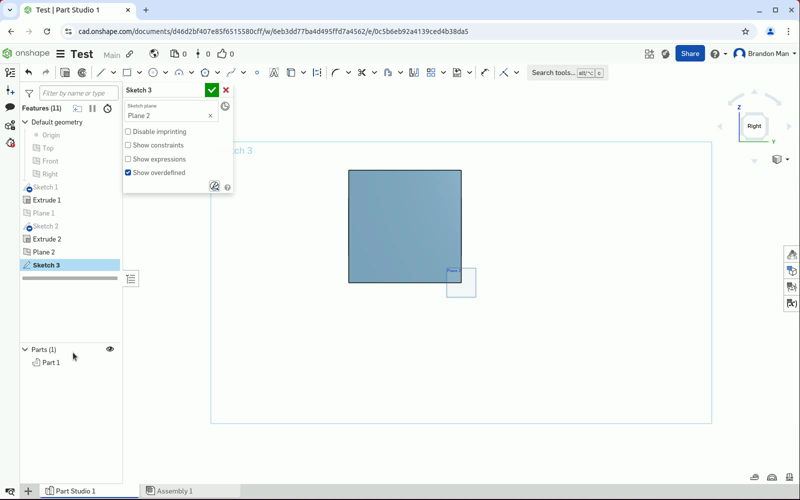
key(y)
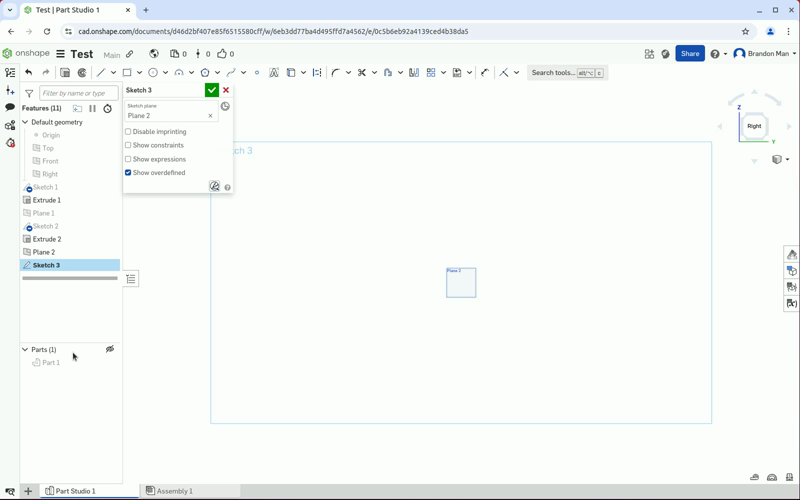
key(c)
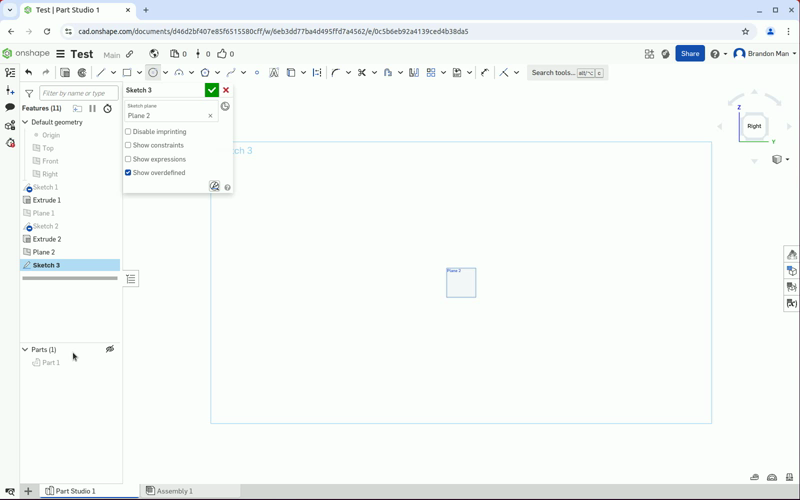
key_down(shift)
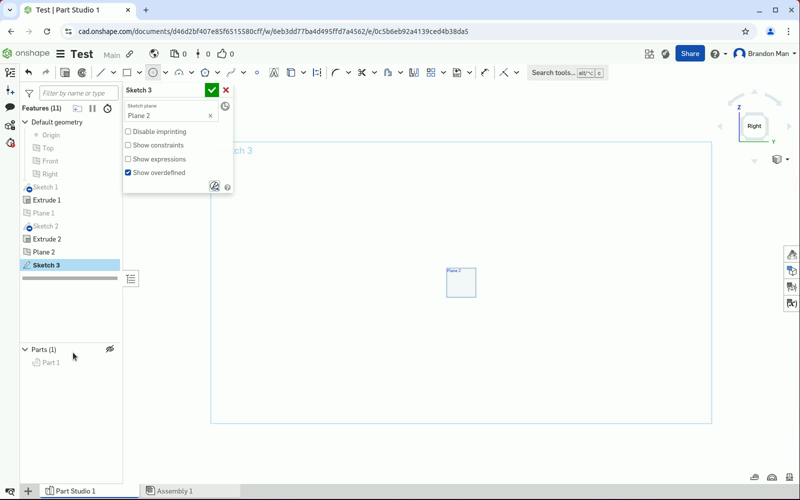
mouse_move(405, 226)
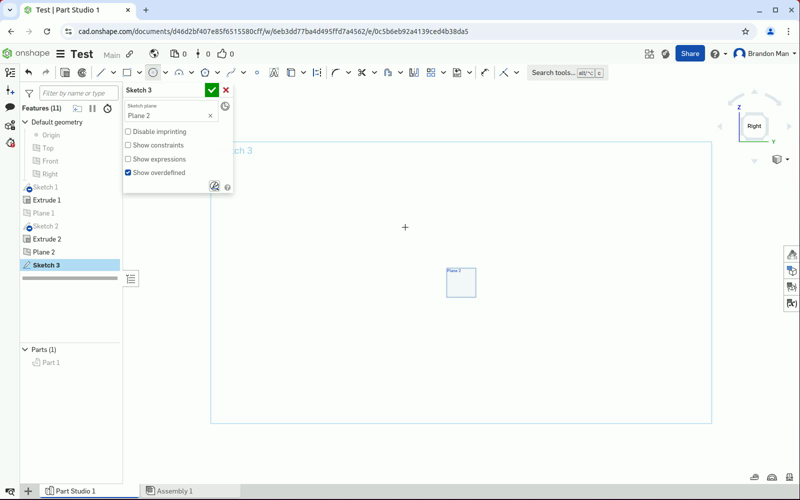
click(405, 226)
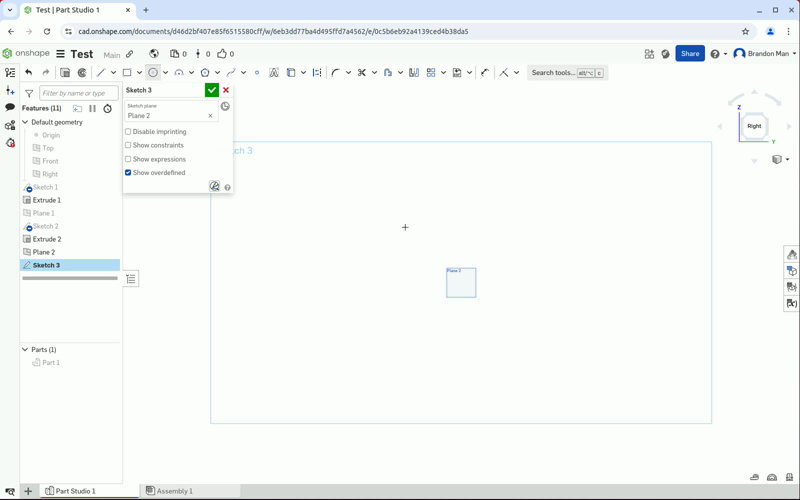
key_up(shift)
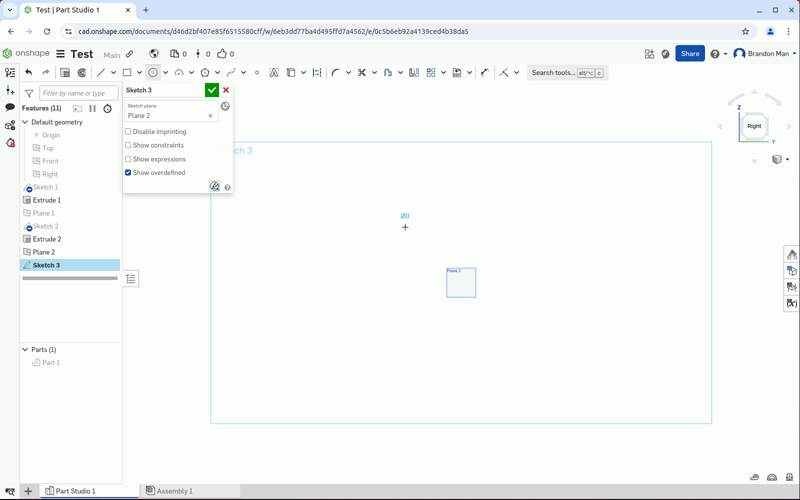
mouse_move(434, 226)
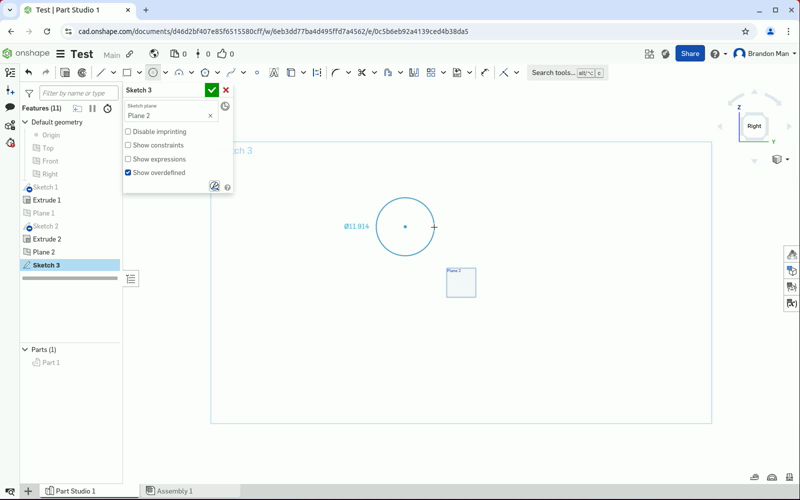
click(434, 226)
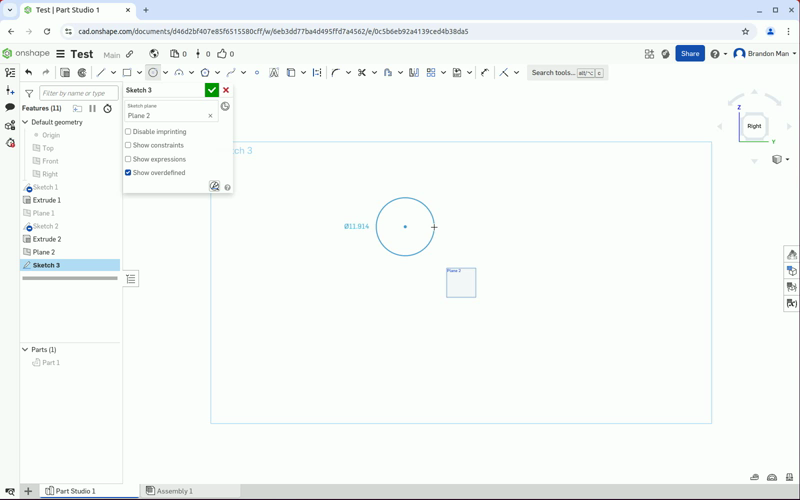
key(esc)
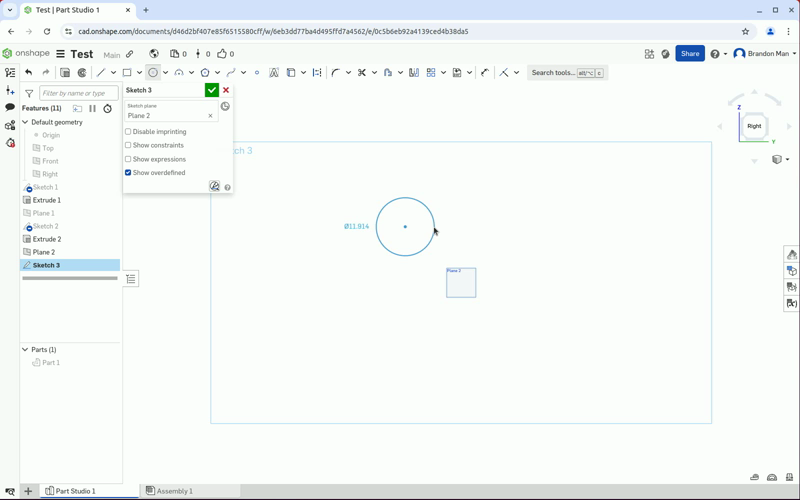
mouse_move(416, 231)
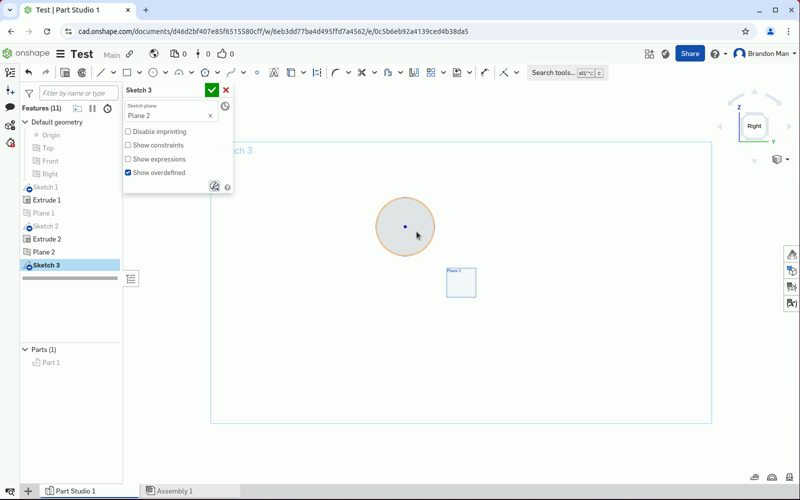
click(416, 231)
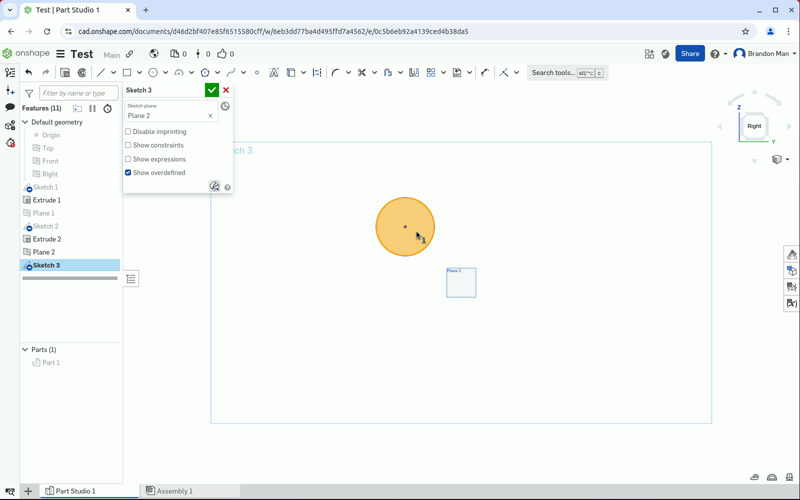
mouse_move(73, 352)
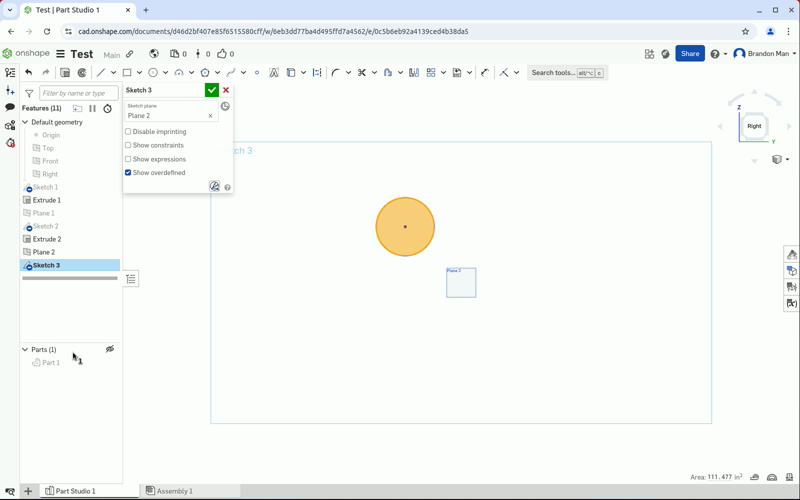
key(shift+y)
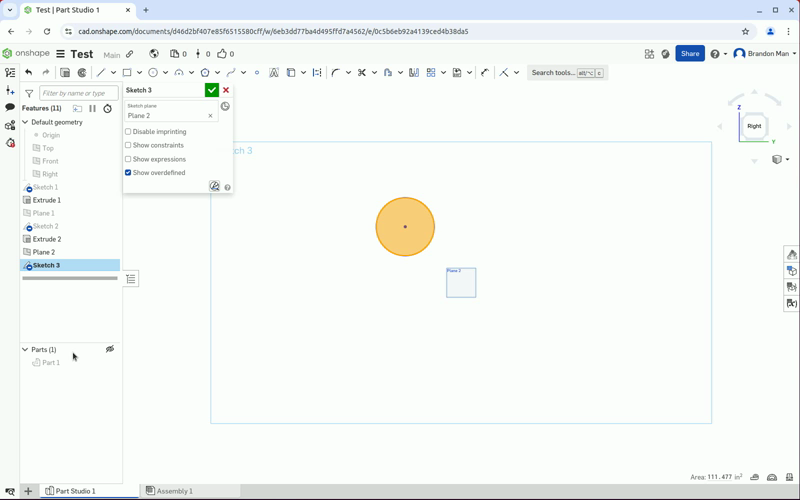
key(shift+e)
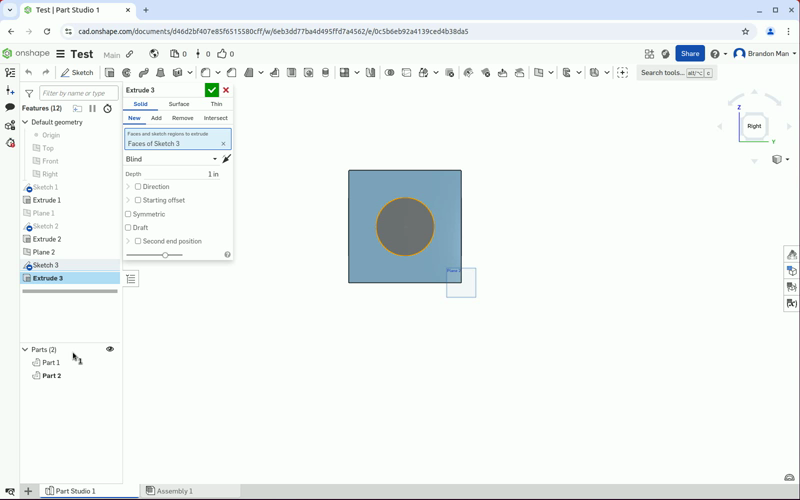
mouse_move(143, 106)
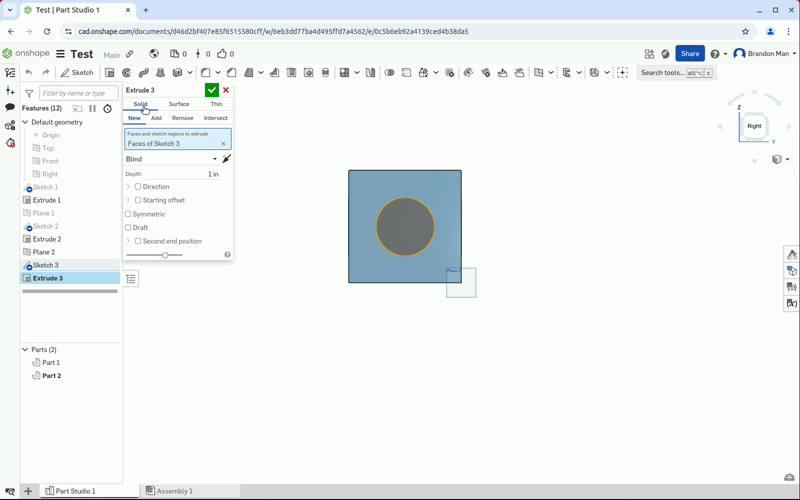
click(143, 106)
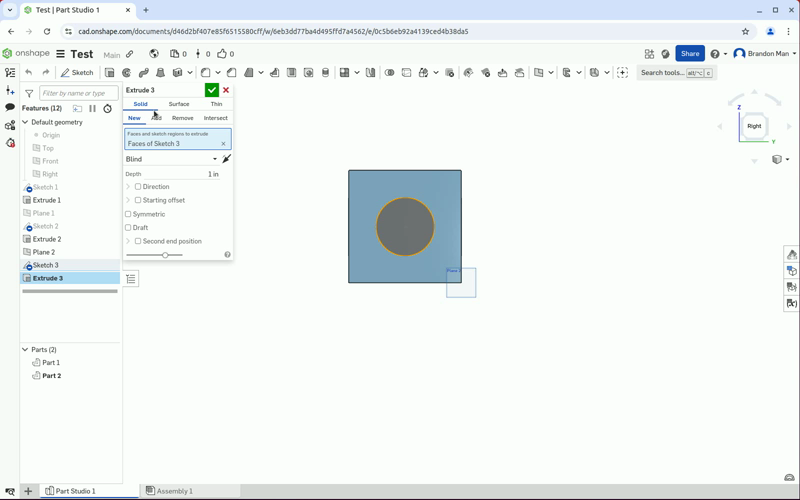
mouse_move(186, 120)
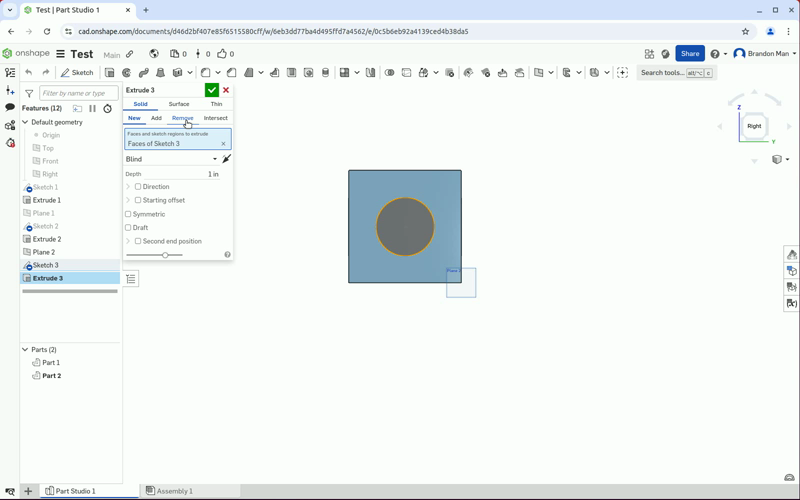
click(186, 120)
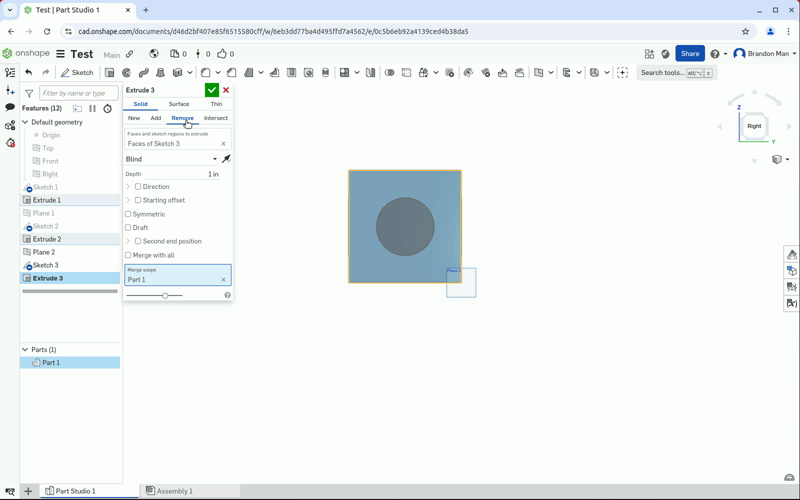
key(tab, 4)
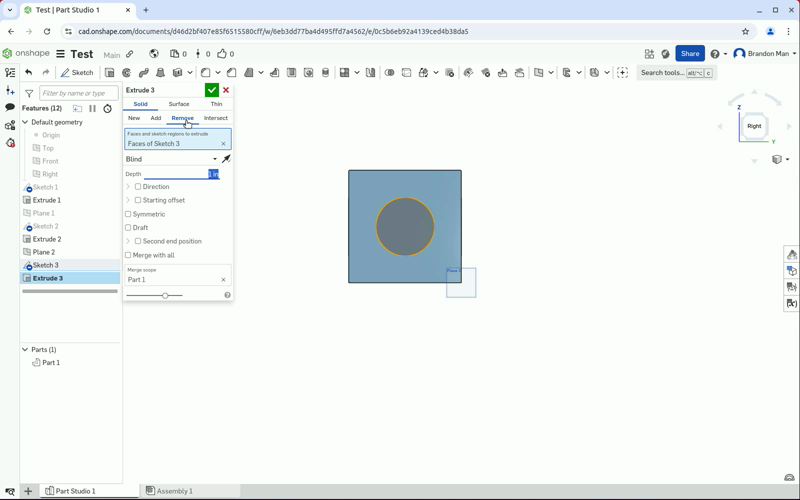
text(23.108)
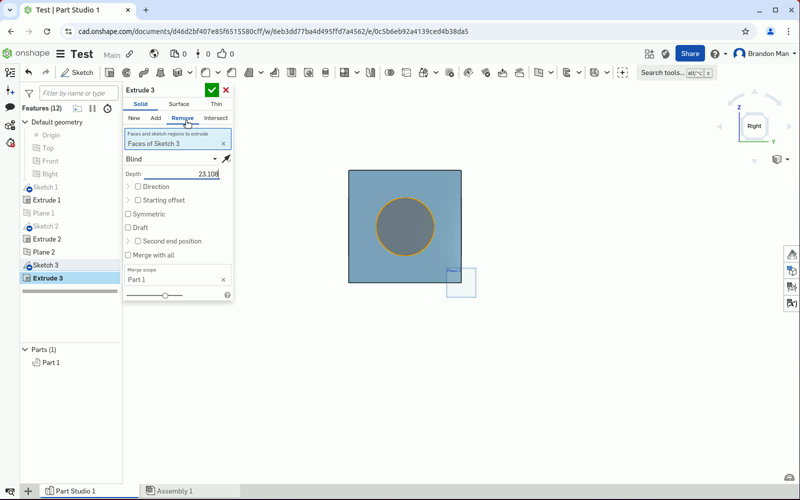
key(tab, 6)
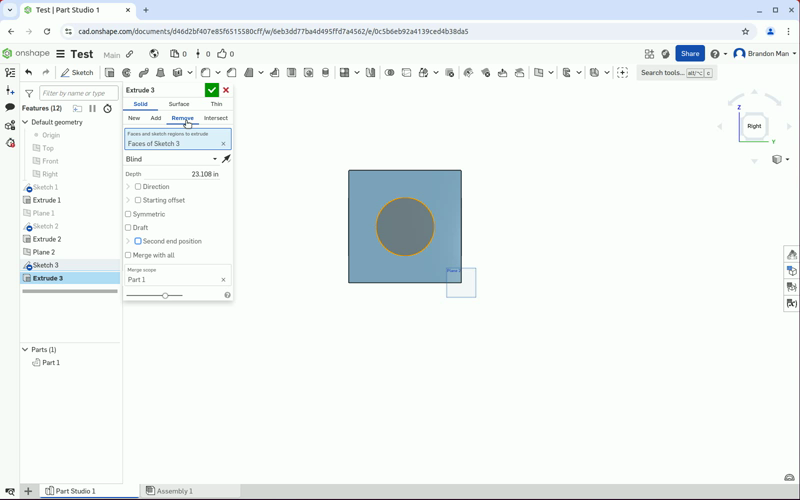
key(space)
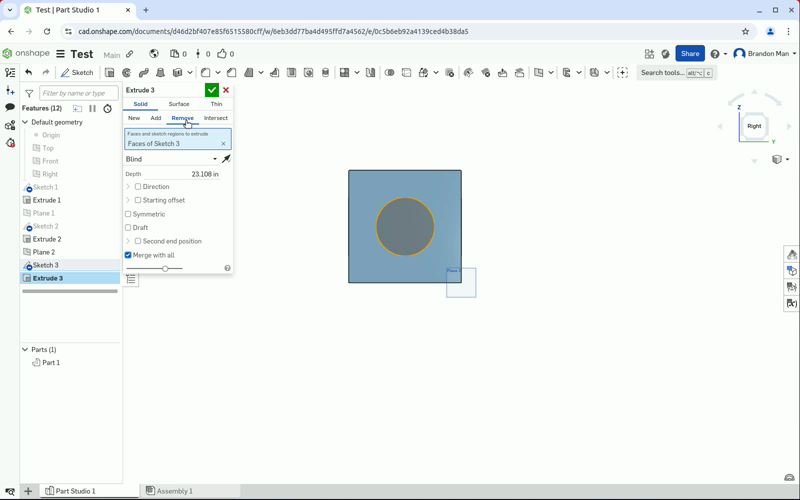
key(enter)
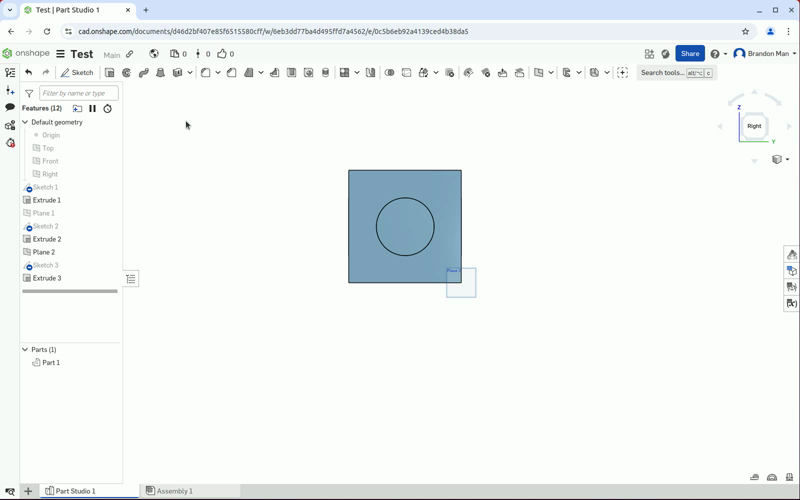
key(shift+h)
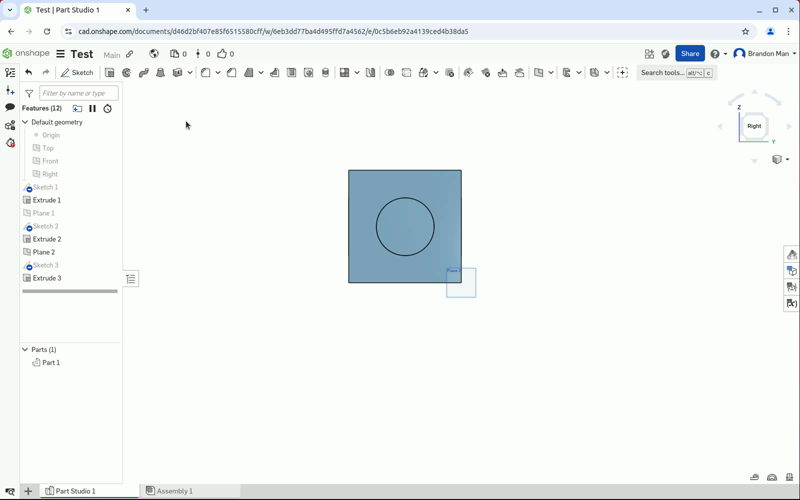
key(shift+h)
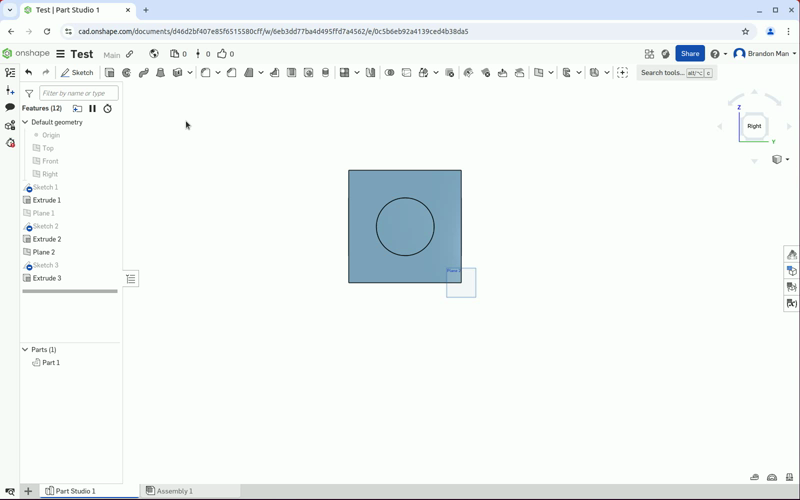
mouse_move(73, 189)
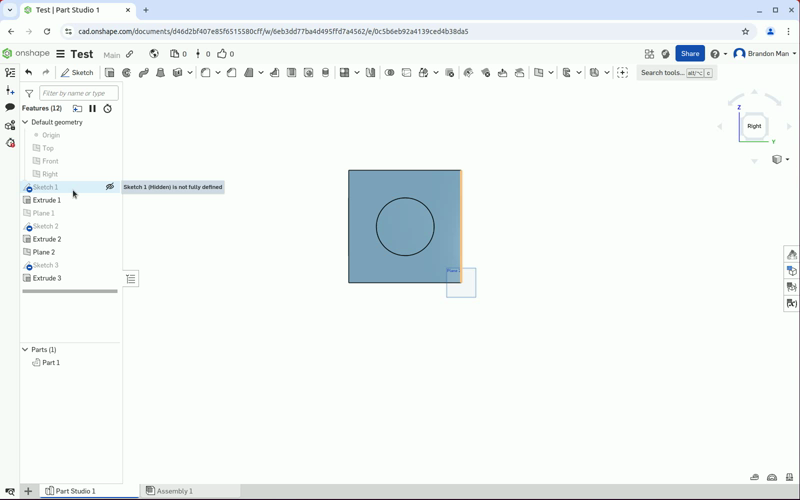
click(73, 189)
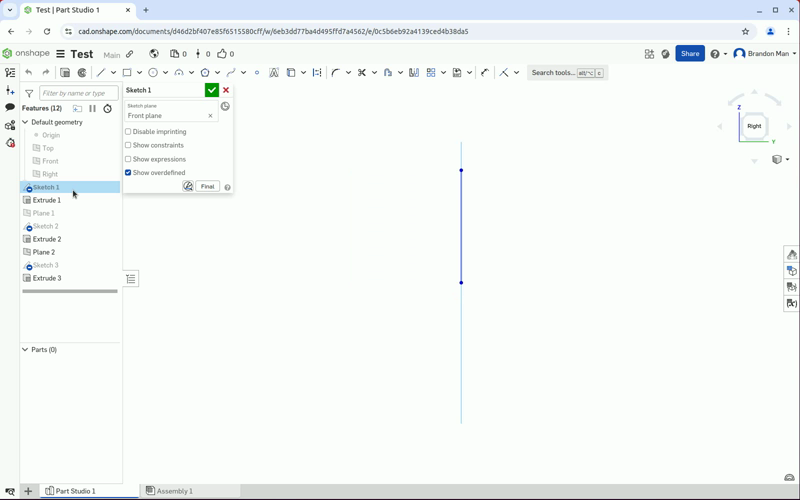
mouse_move(229, 92)
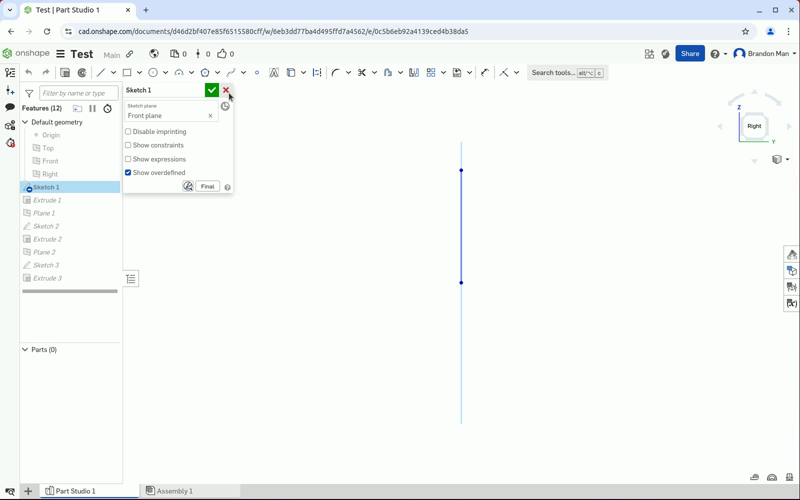
click(229, 92)
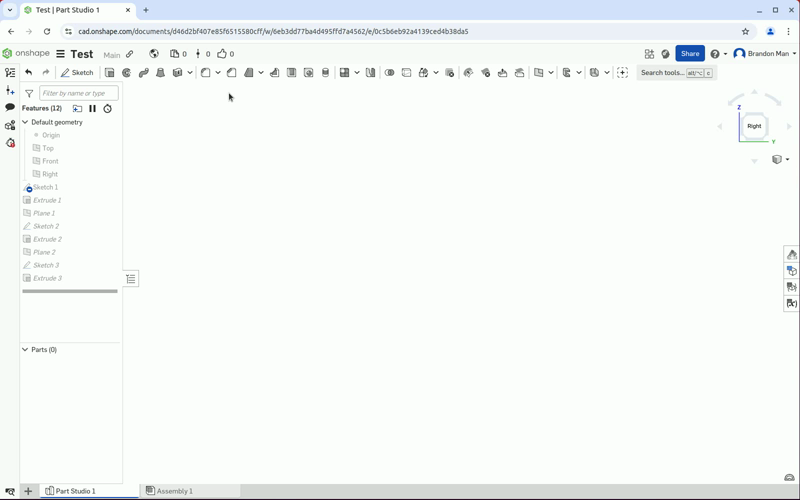
mouse_move(73, 352)
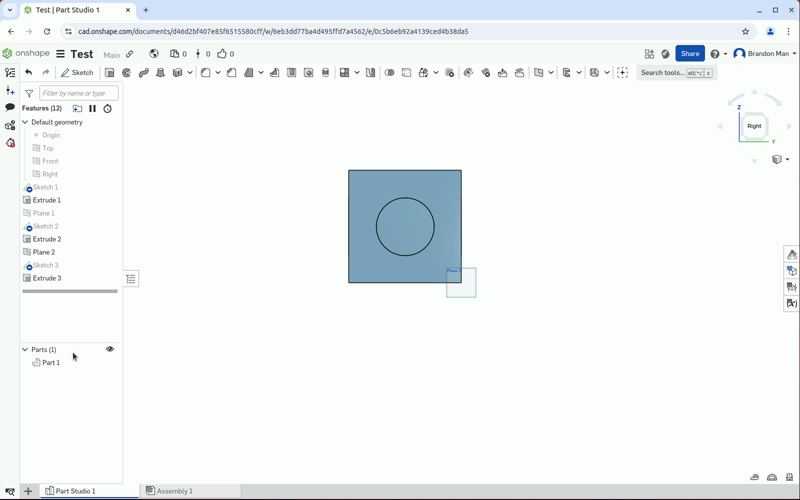
key(y)
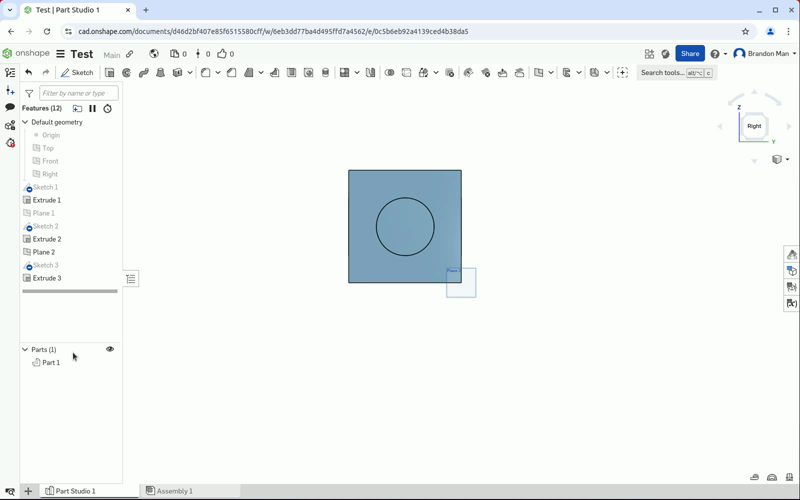
key(shift+p)
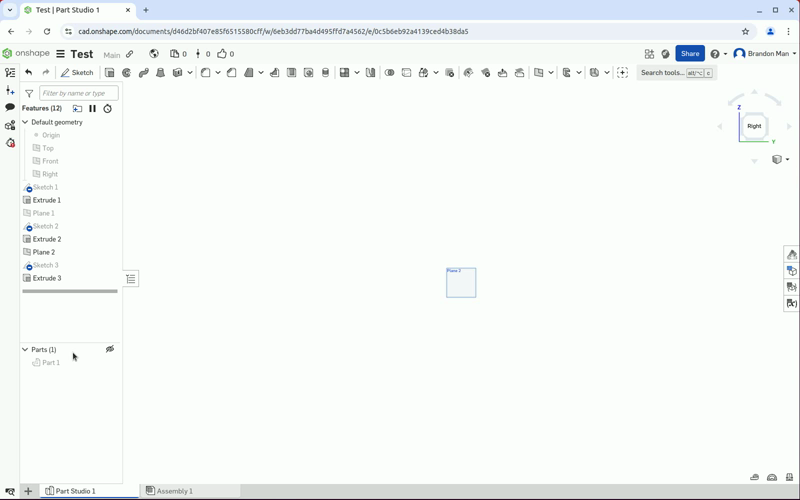
key(space)
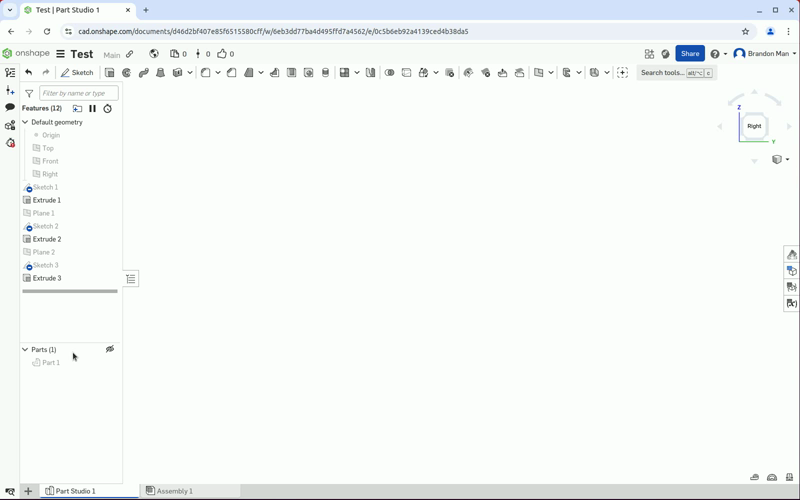
key_down(shift)
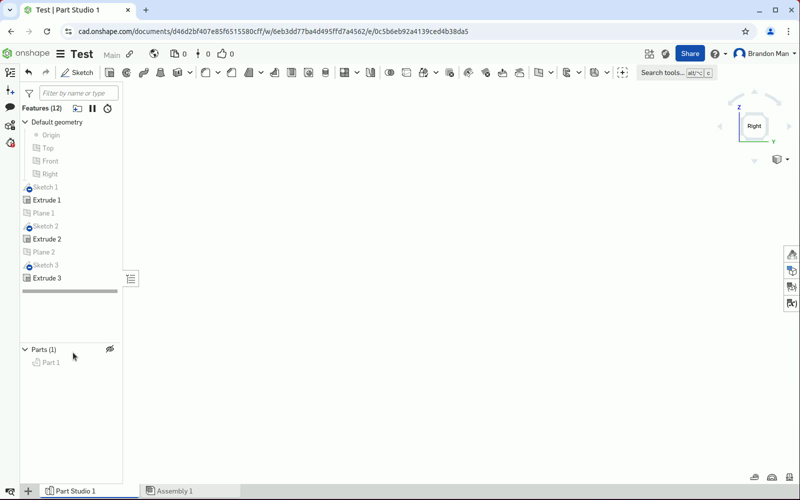
key(right)
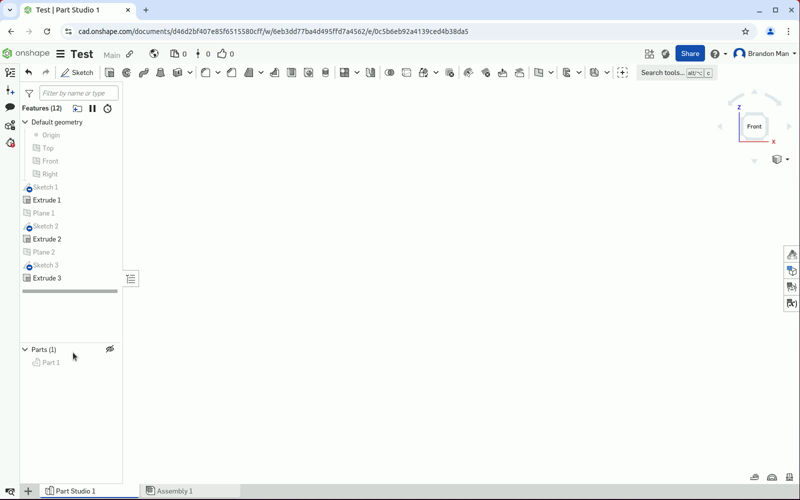
key_up(shift)
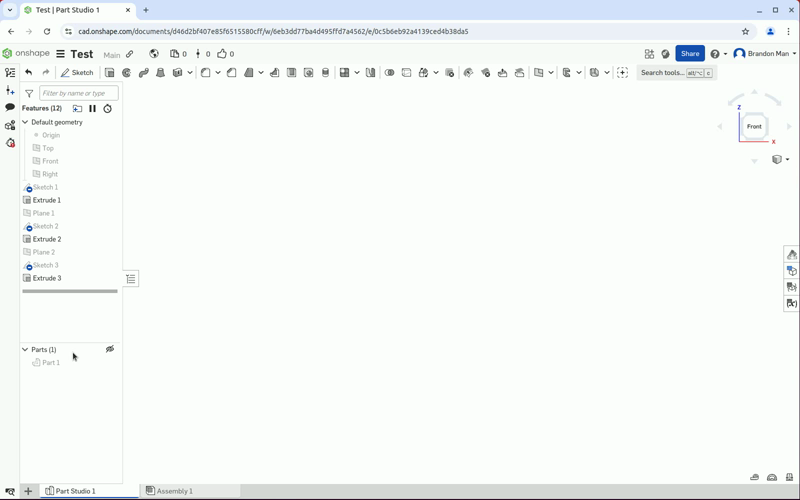
key(space)
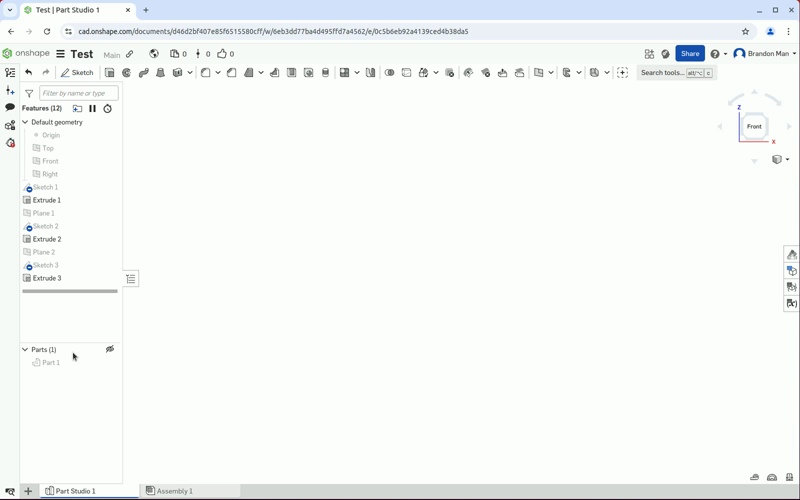
key_down(shift)
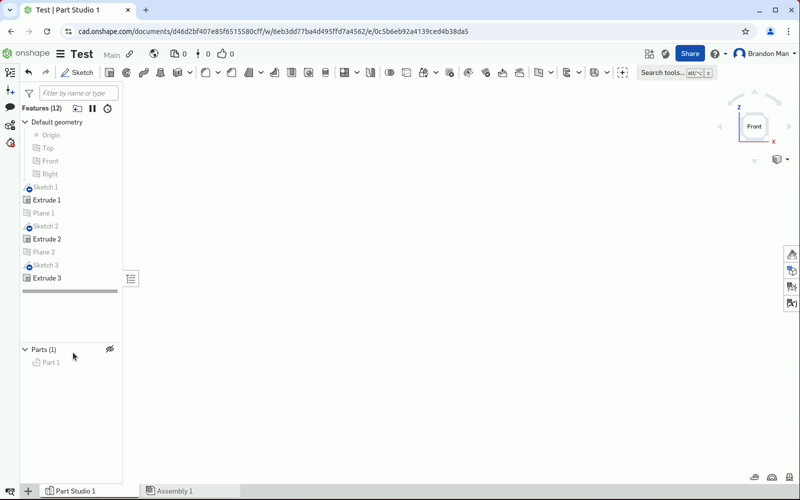
key(down)
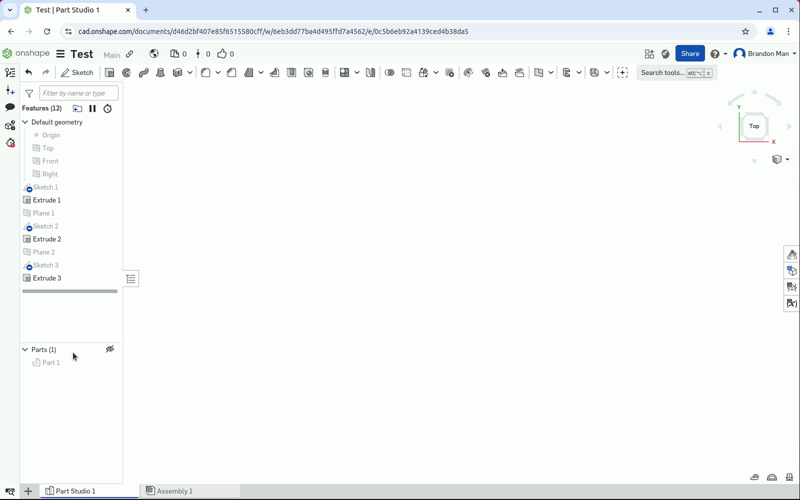
key_up(shift)
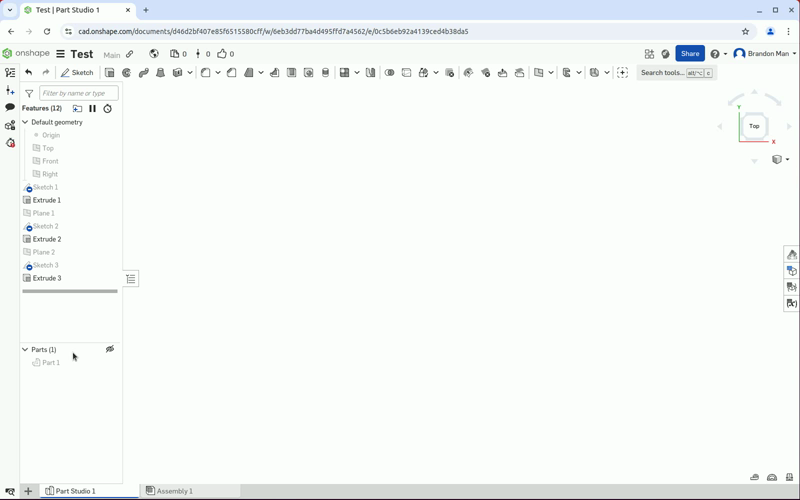
mouse_move(73, 352)
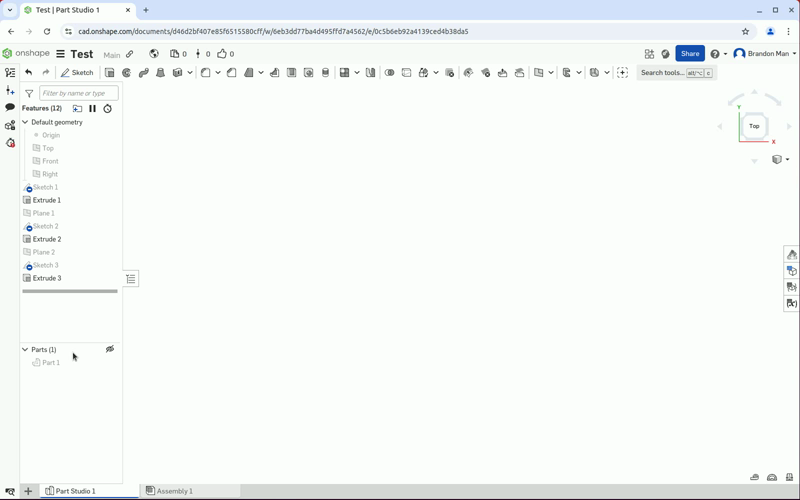
key(shift+y)
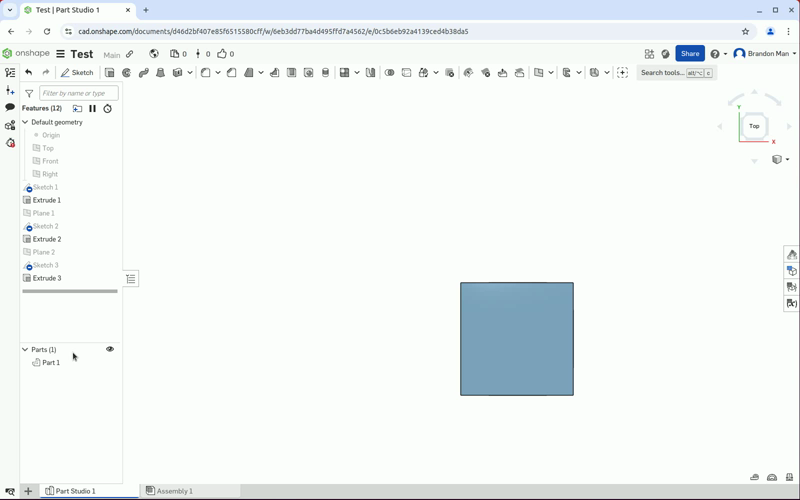
mouse_move(541, 75)
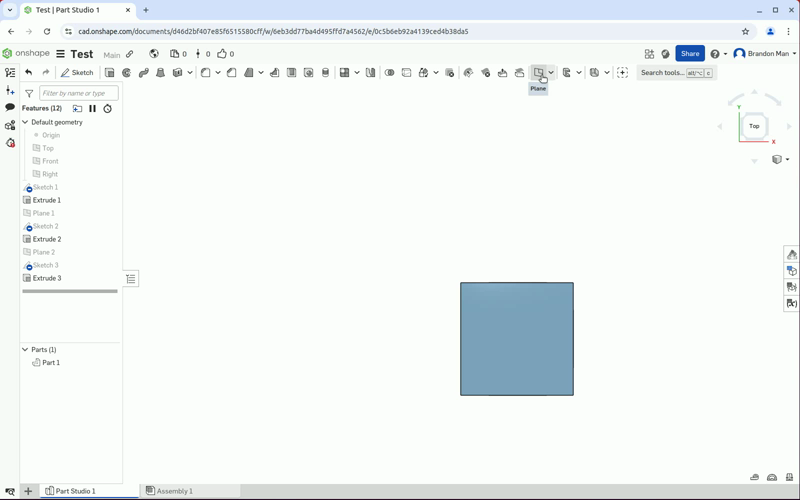
click(541, 75)
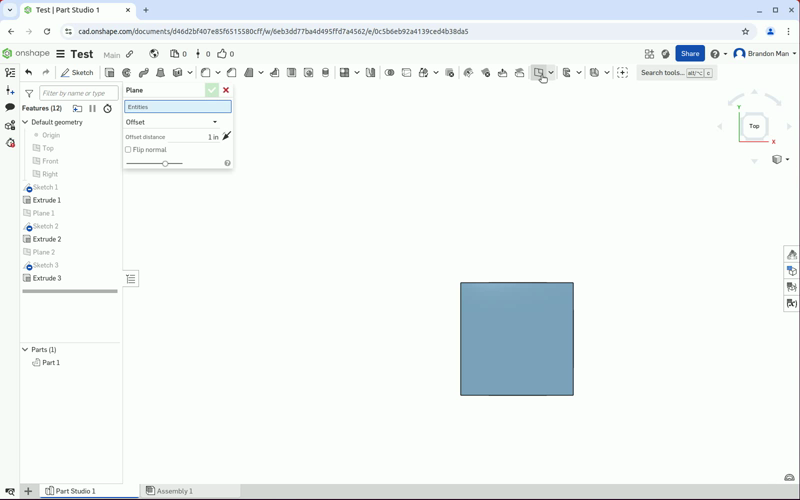
mouse_move(73, 150)
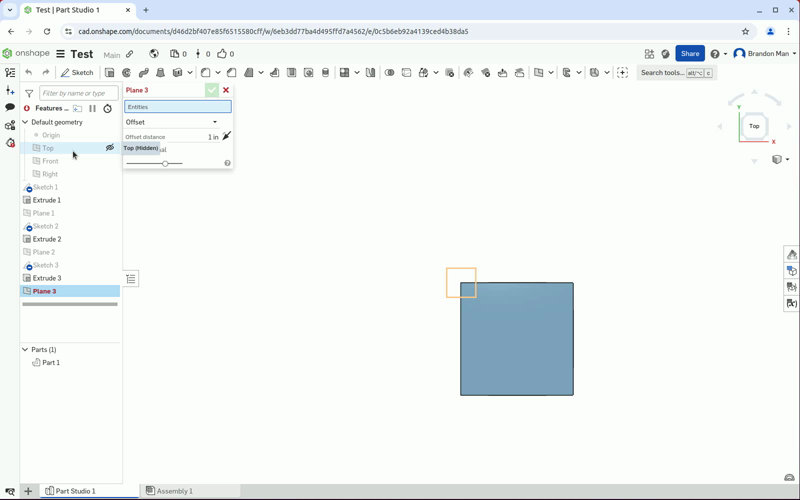
click(73, 150)
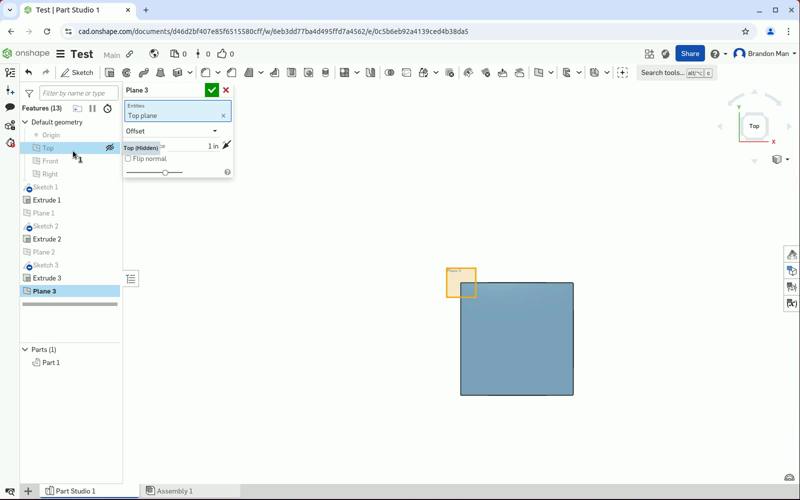
key(tab, 2)
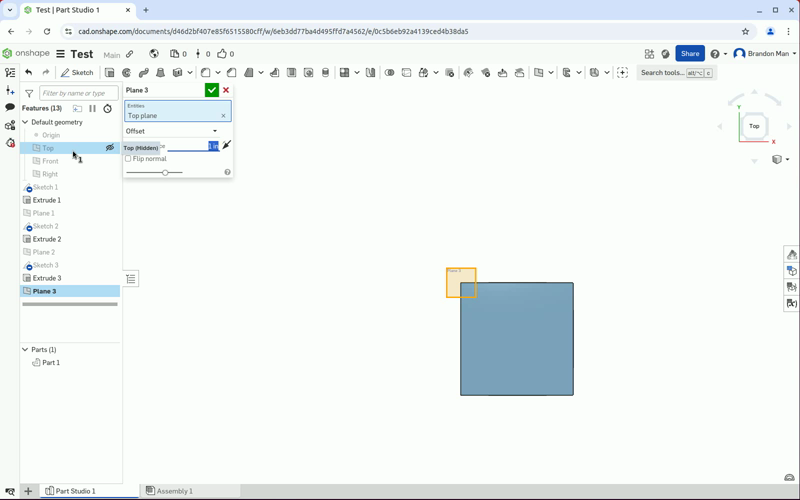
text(23.108)
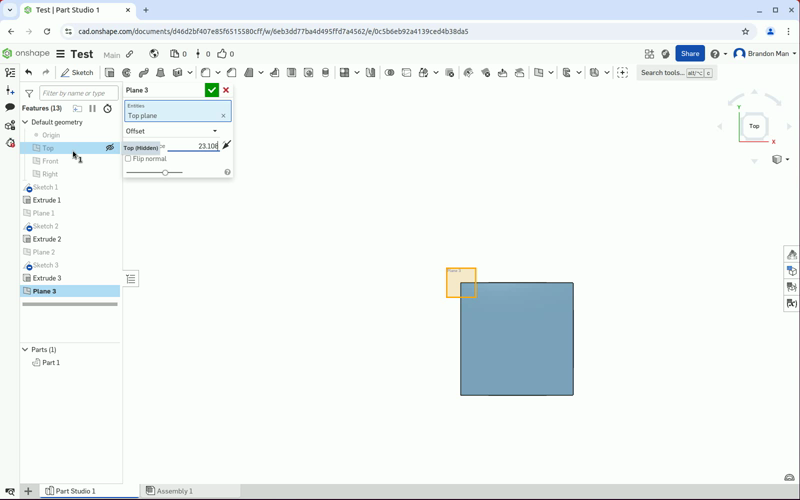
key(enter, 2)
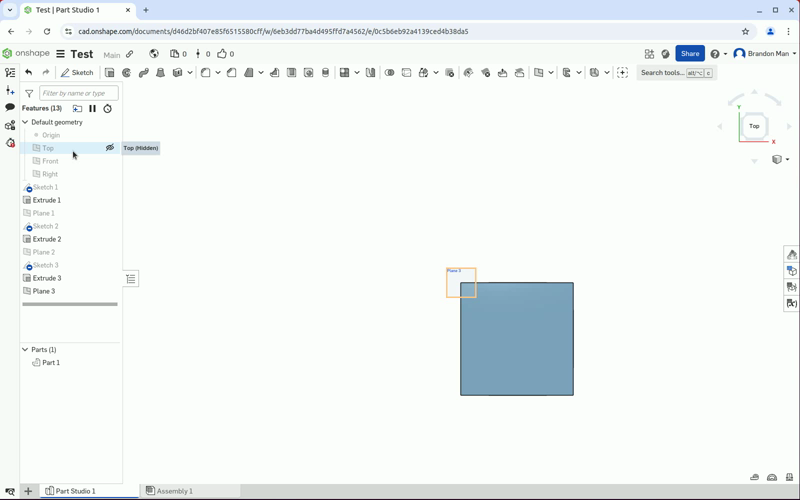
key(shift+s)
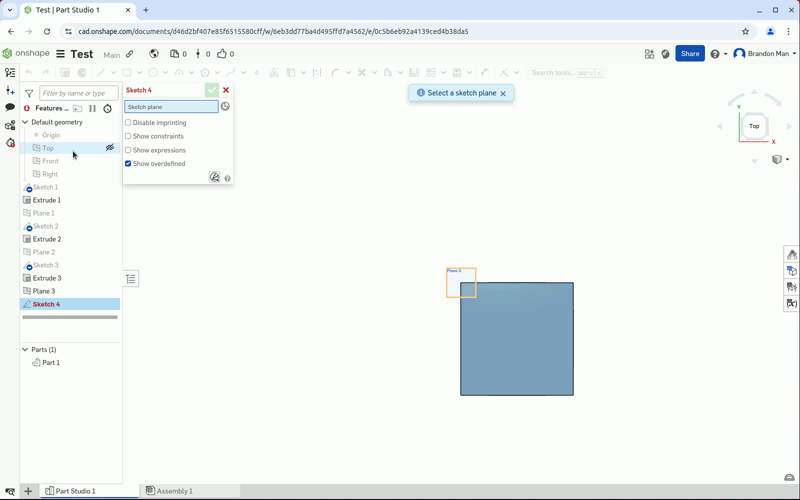
mouse_move(73, 293)
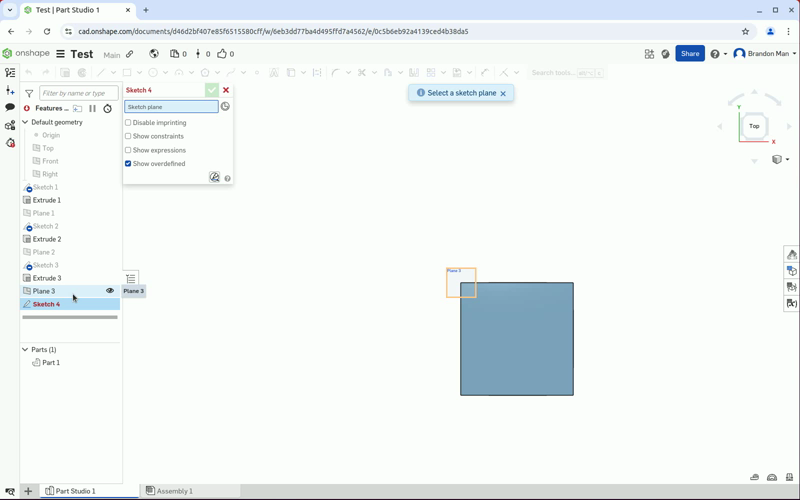
click(73, 293)
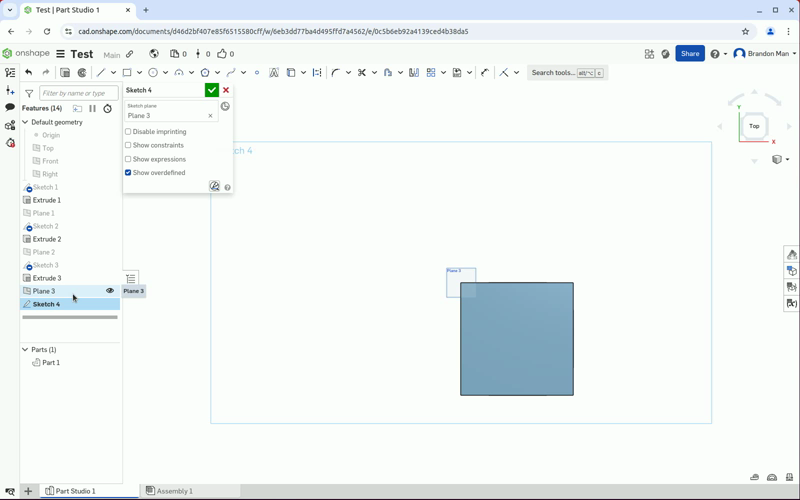
mouse_move(73, 352)
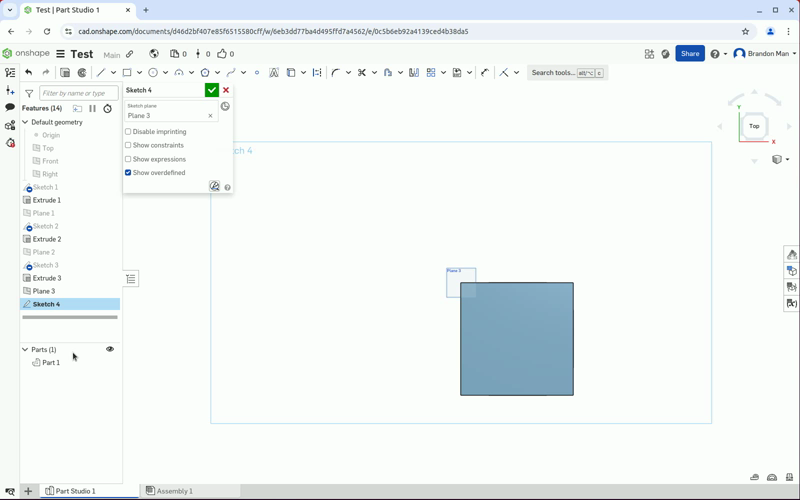
key(y)
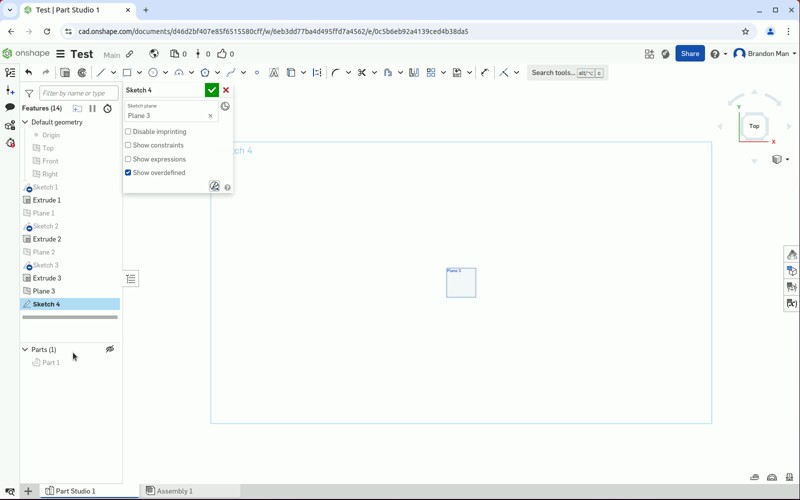
key(c)
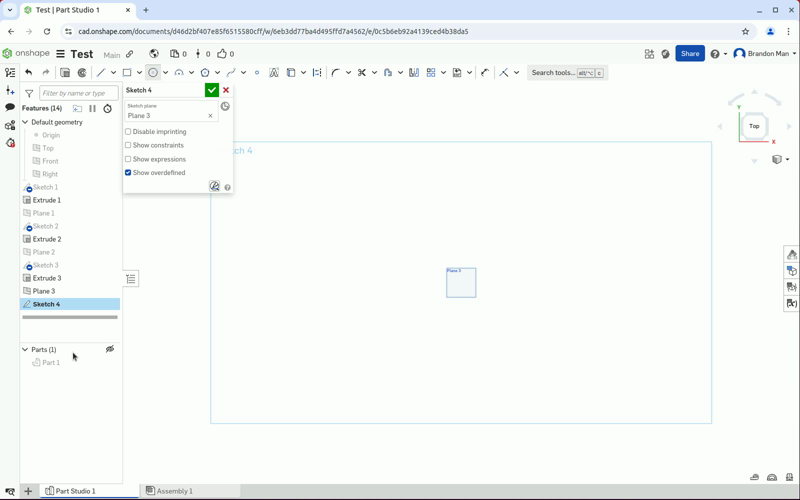
key_down(shift)
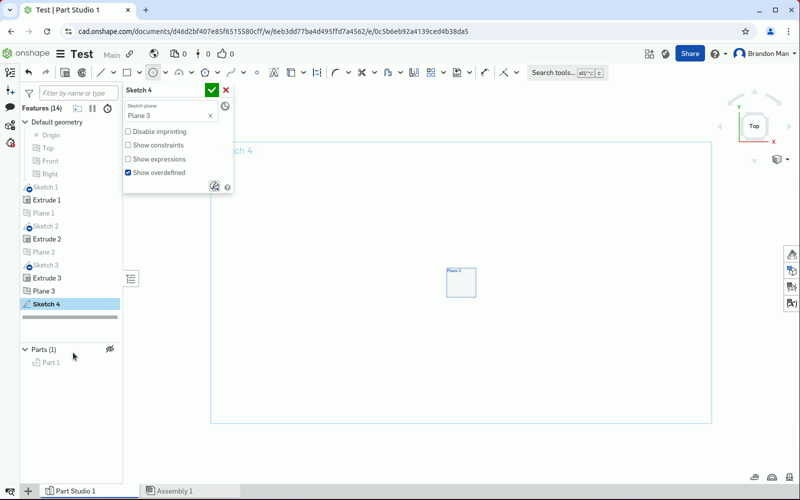
mouse_move(517, 339)
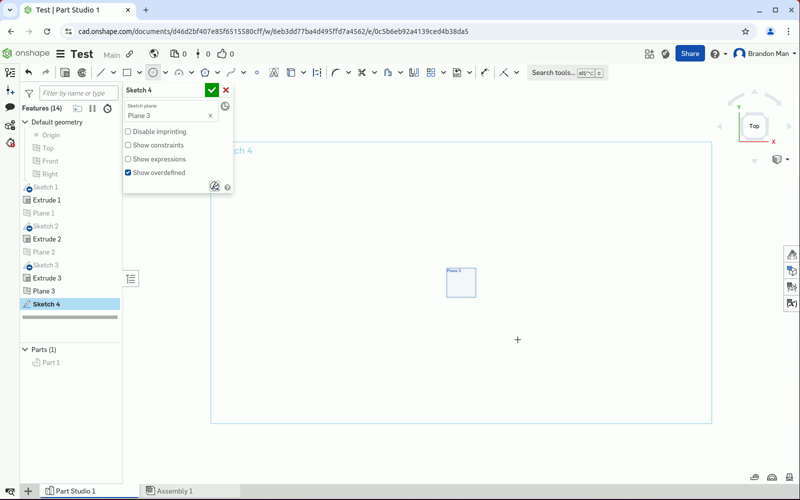
click(517, 339)
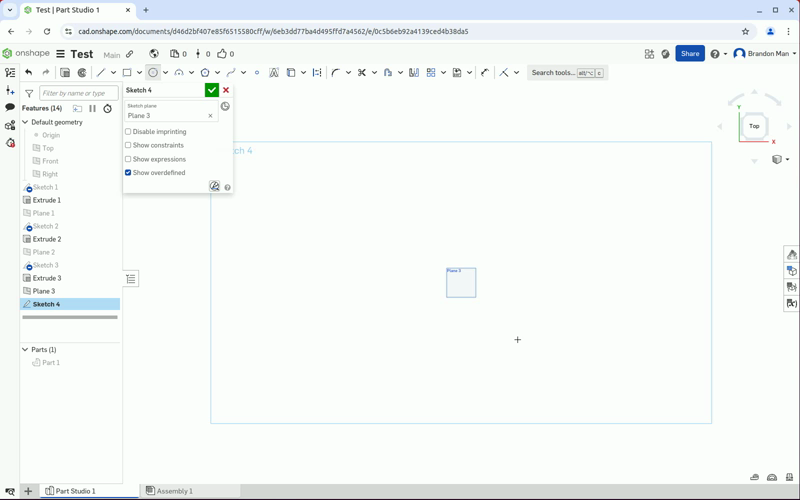
key_up(shift)
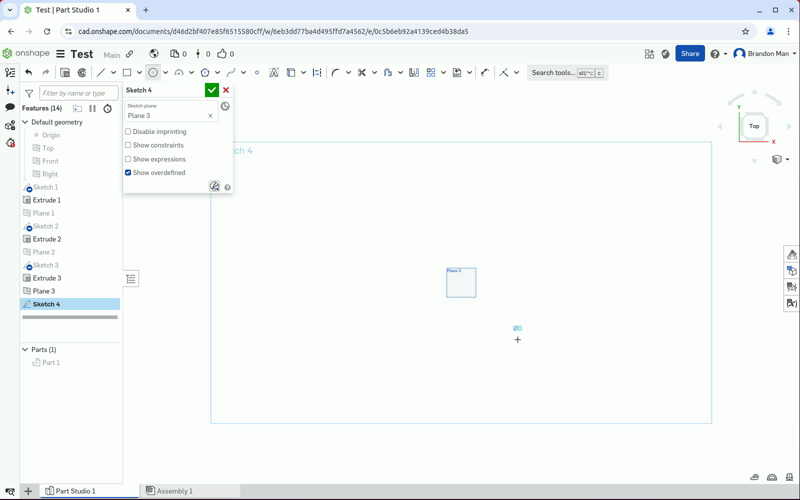
mouse_move(546, 339)
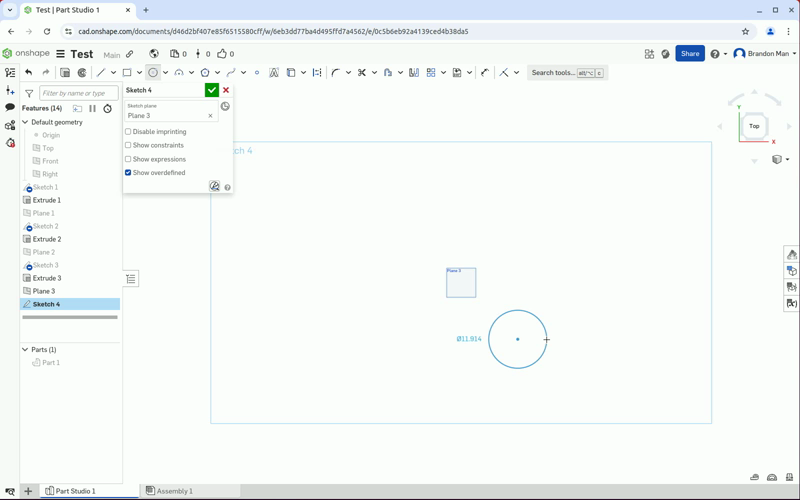
click(546, 339)
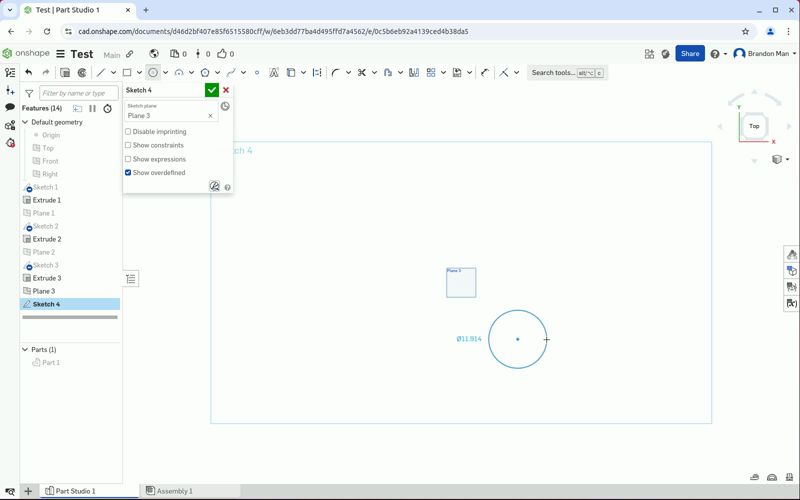
key(esc)
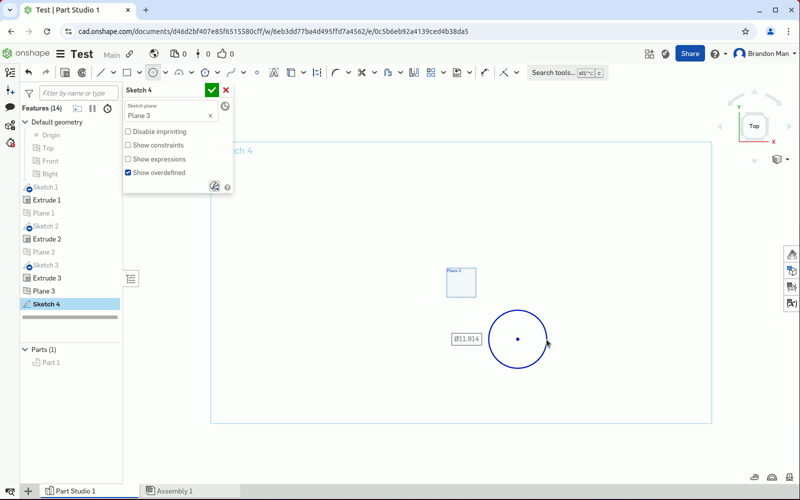
mouse_move(530, 328)
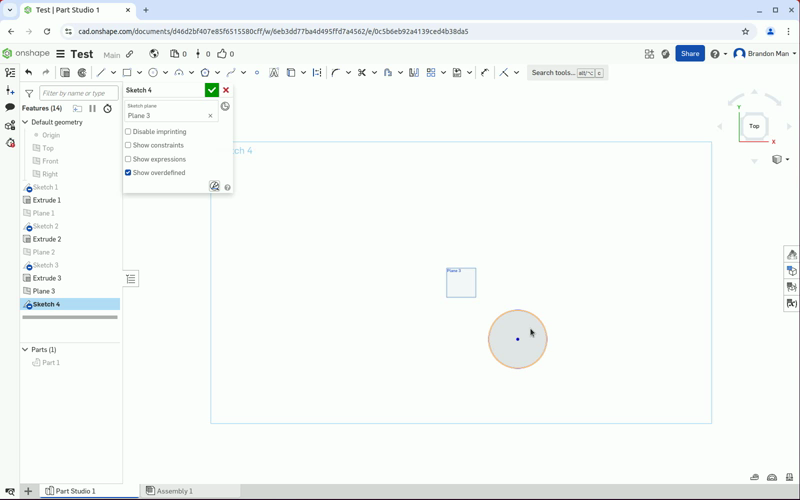
click(530, 328)
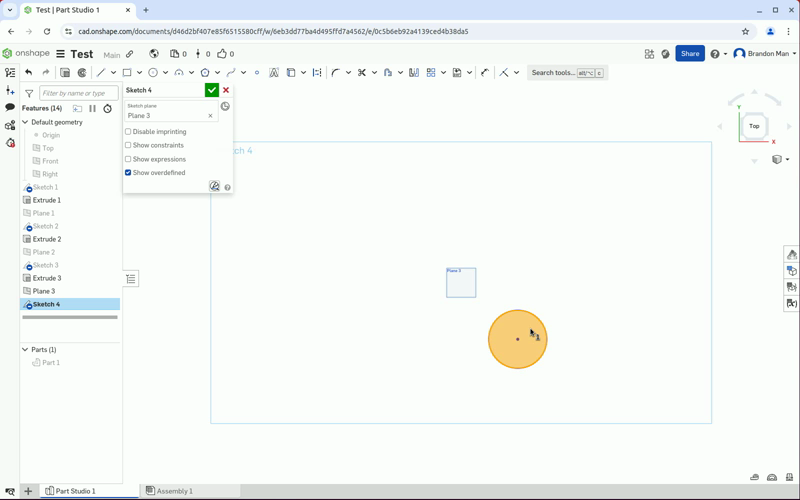
mouse_move(73, 352)
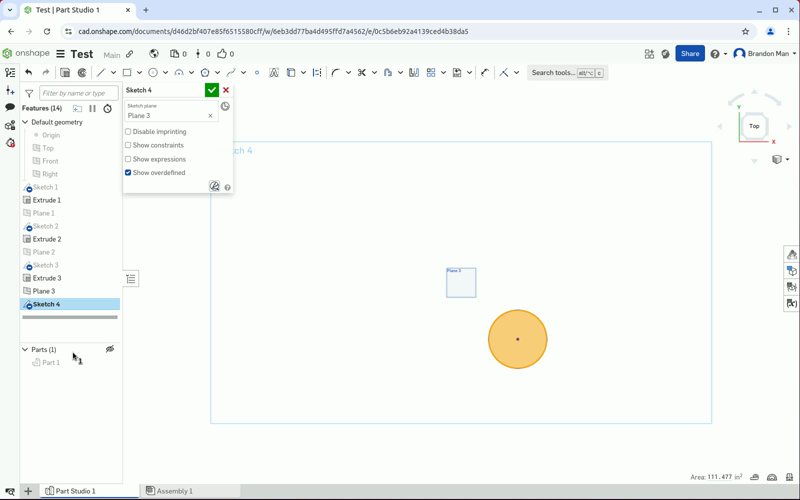
key(shift+y)
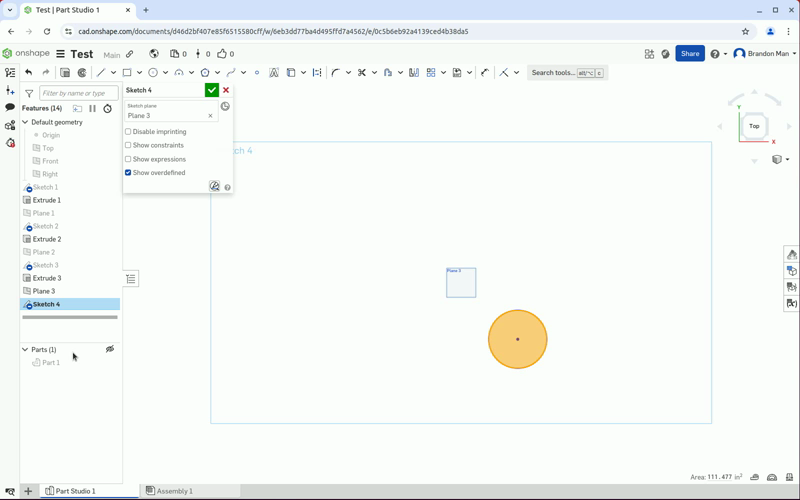
key(shift+e)
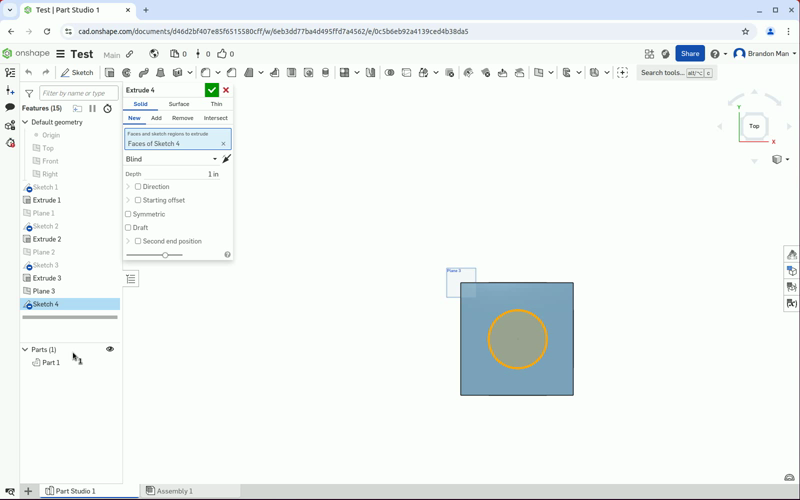
mouse_move(143, 106)
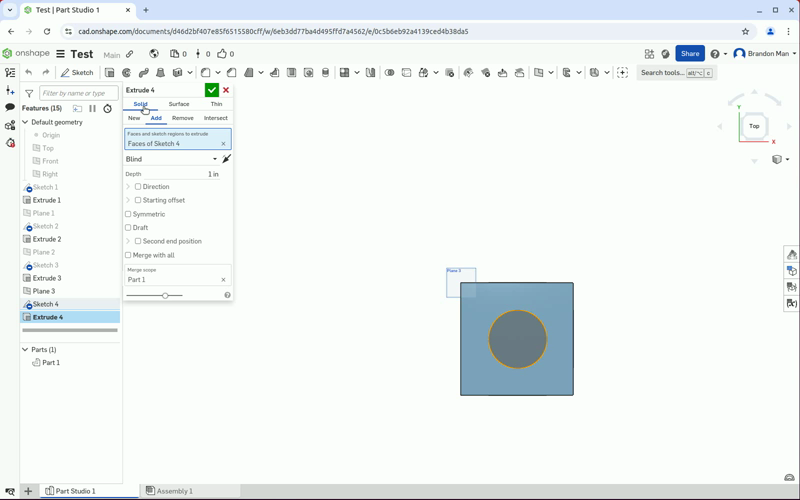
click(143, 106)
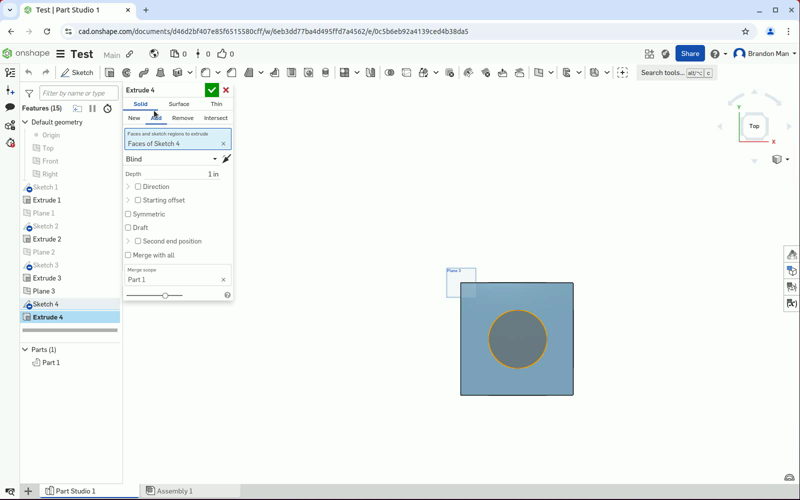
mouse_move(186, 120)
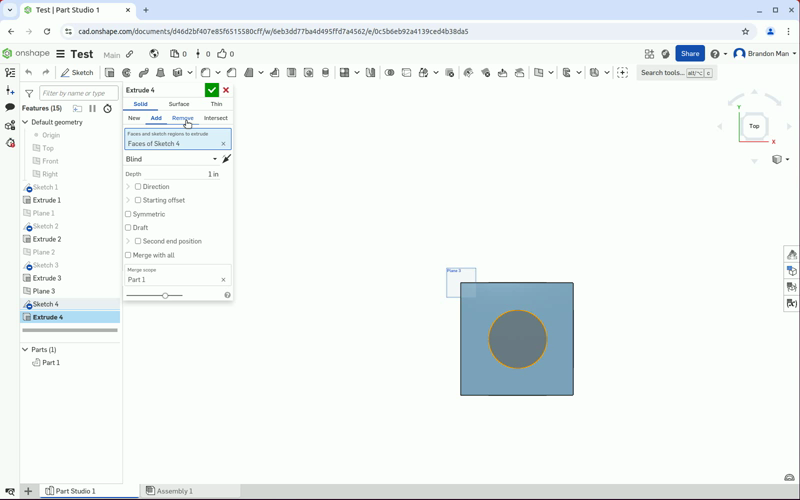
click(186, 120)
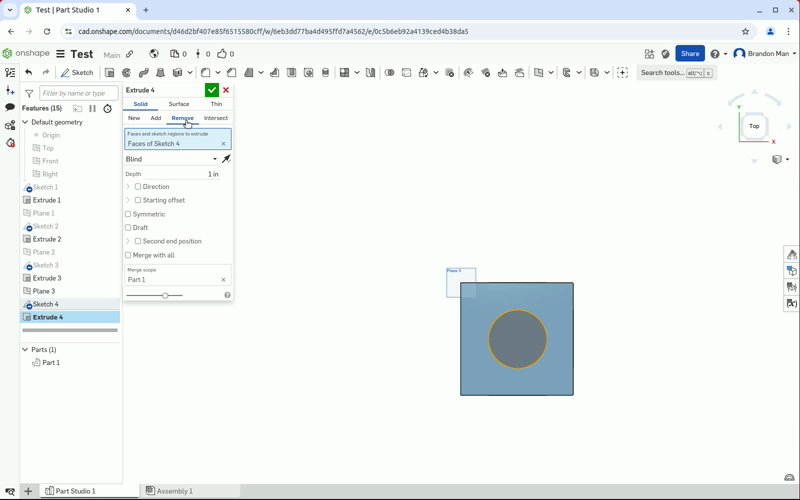
key(tab, 4)
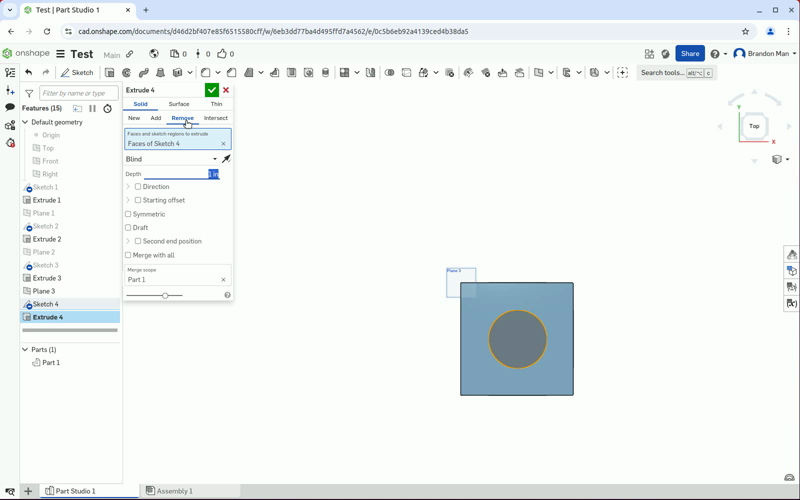
text(23.108)
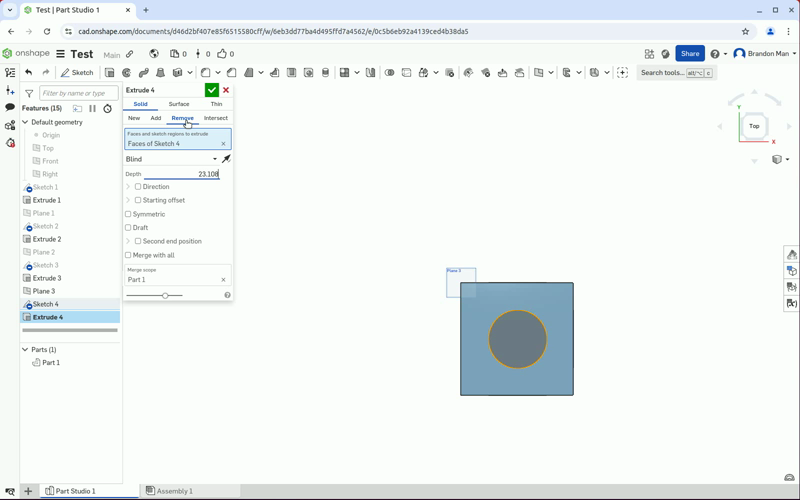
key(tab, 6)
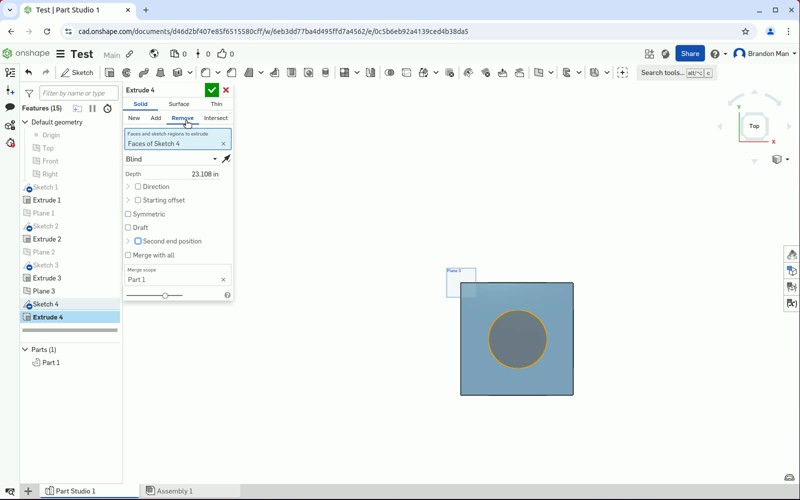
key(space)
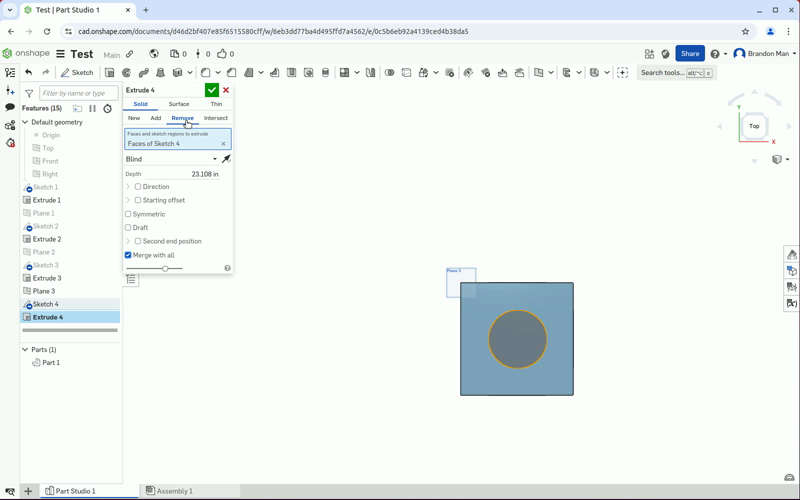
key(enter)
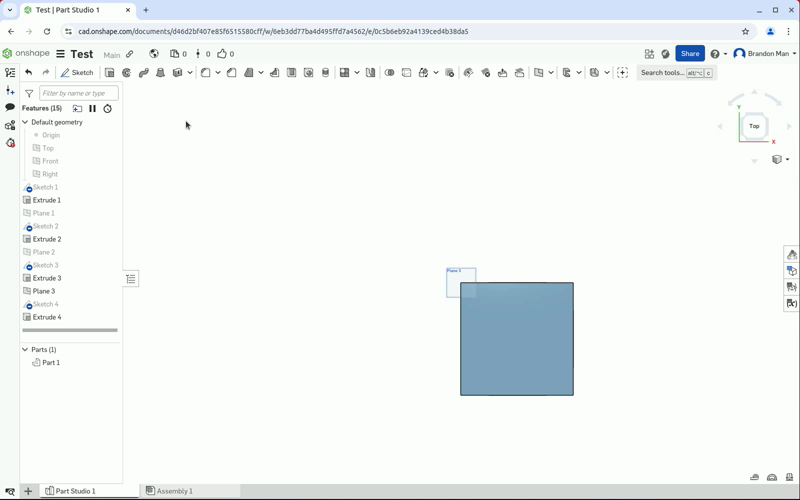
key(shift+h)
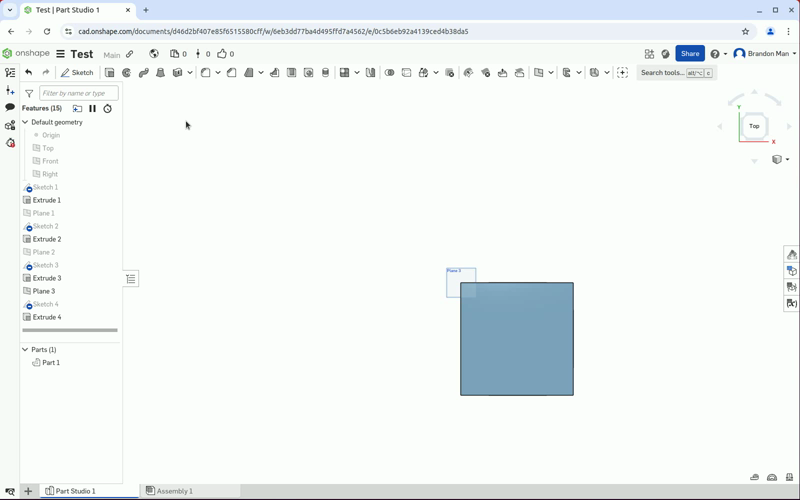
key(shift+h)
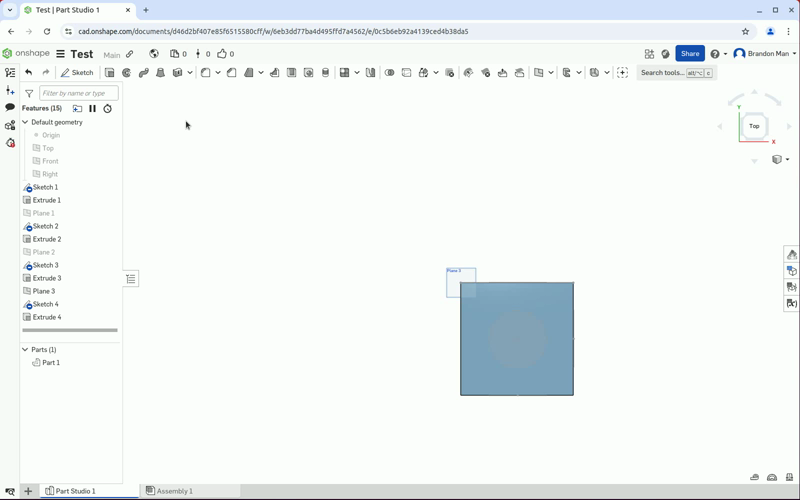
key(shift+7)
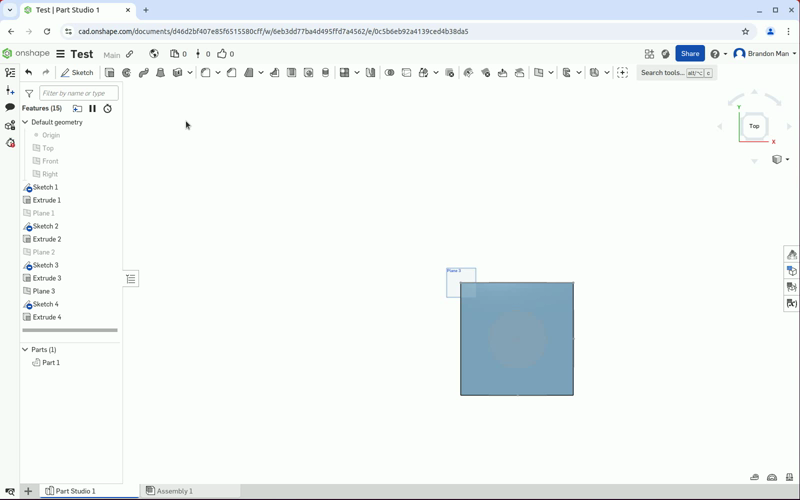
key(up, 3)
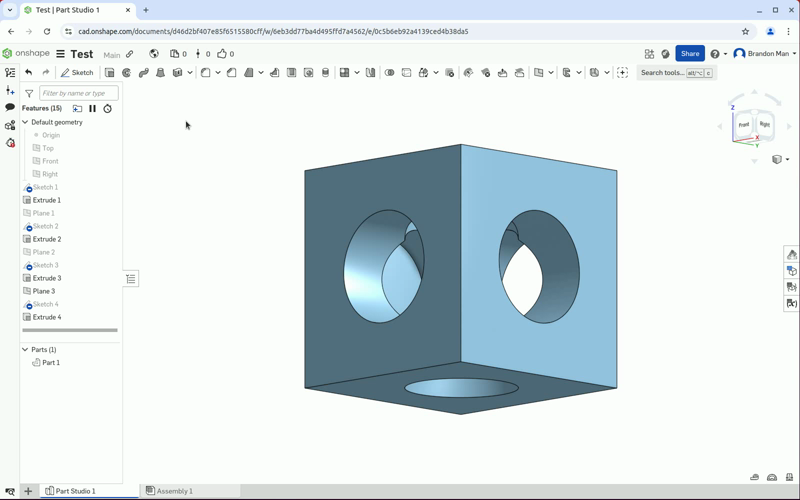
key(left, 3)
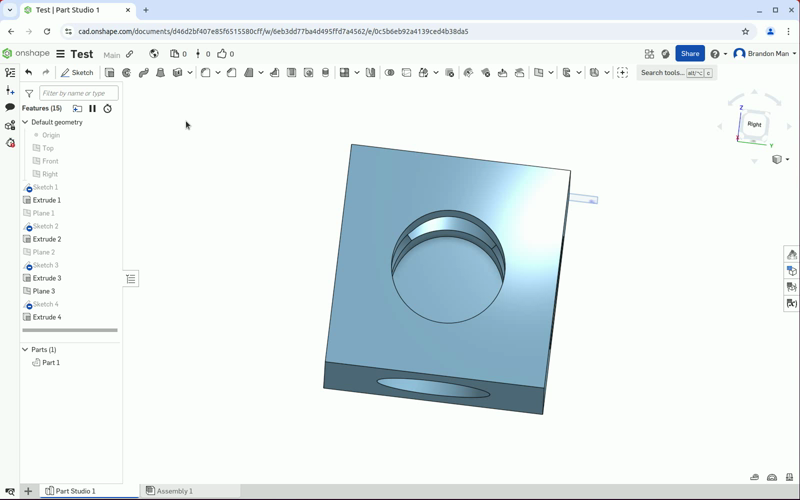
key(right, 3)
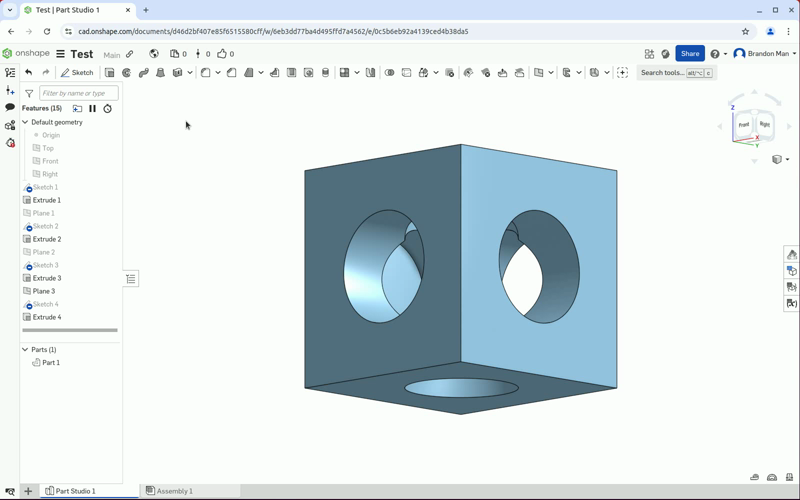
key(down, 3)
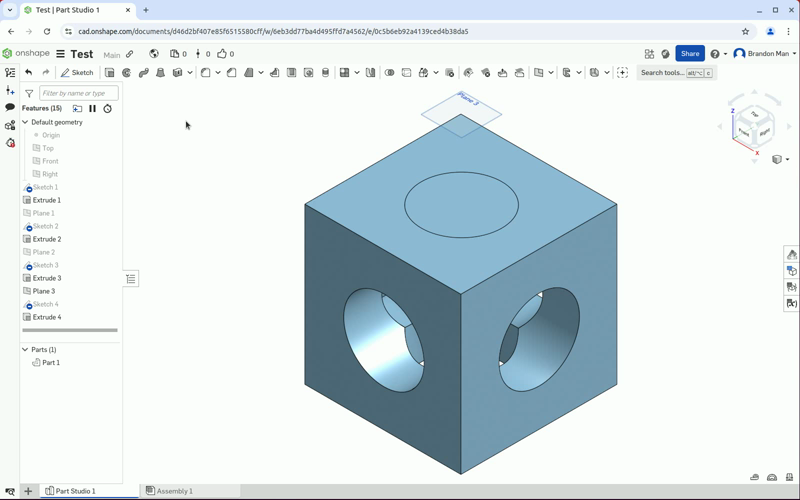
mouse_move(73, 189)
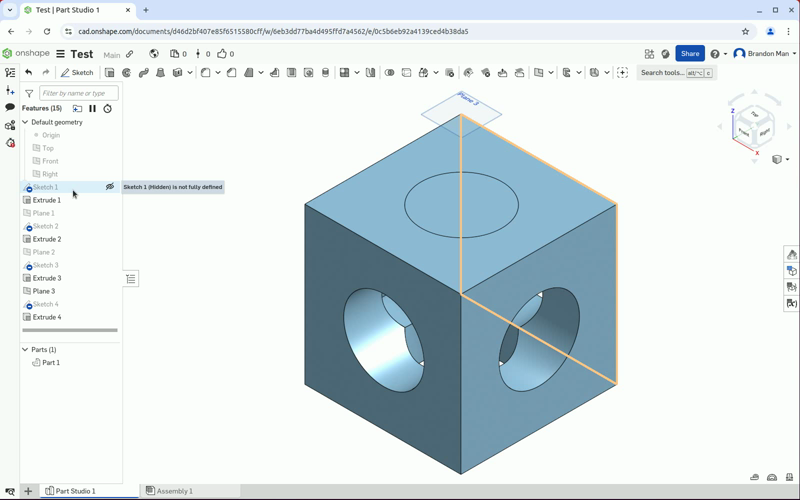
click(73, 189)